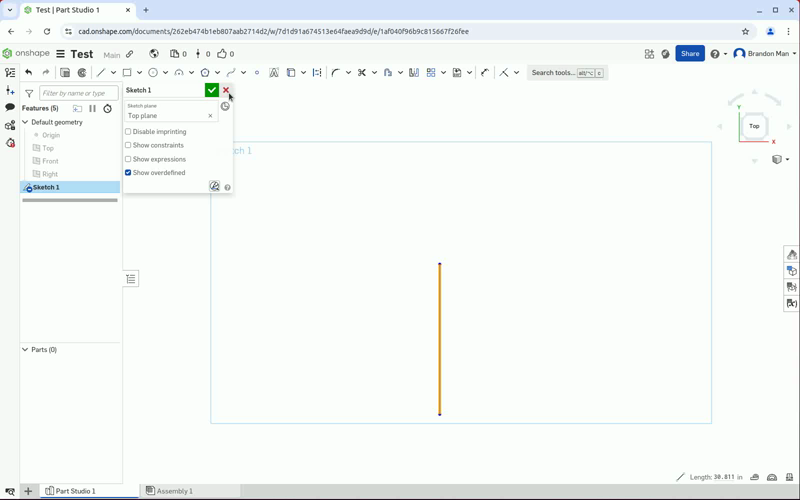
key(shift+h)
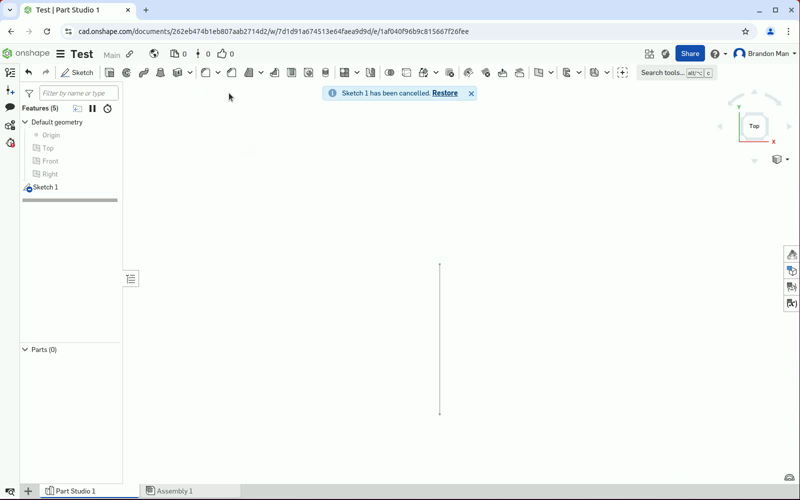
key(shift+s)
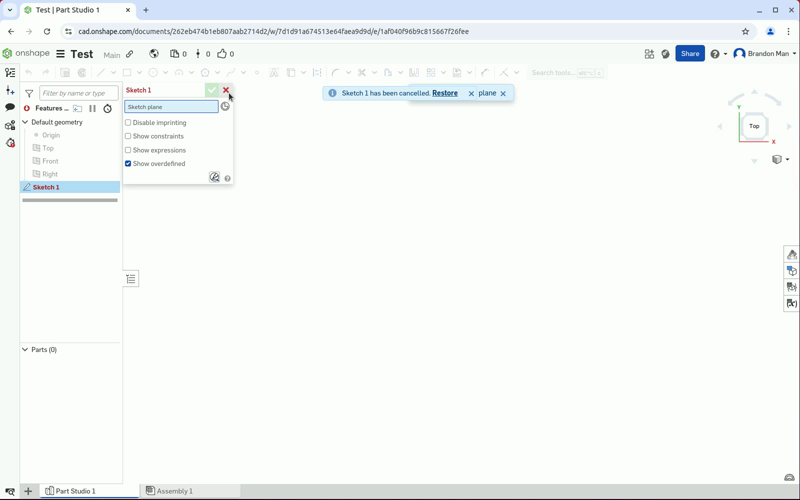
mouse_move(73, 150)
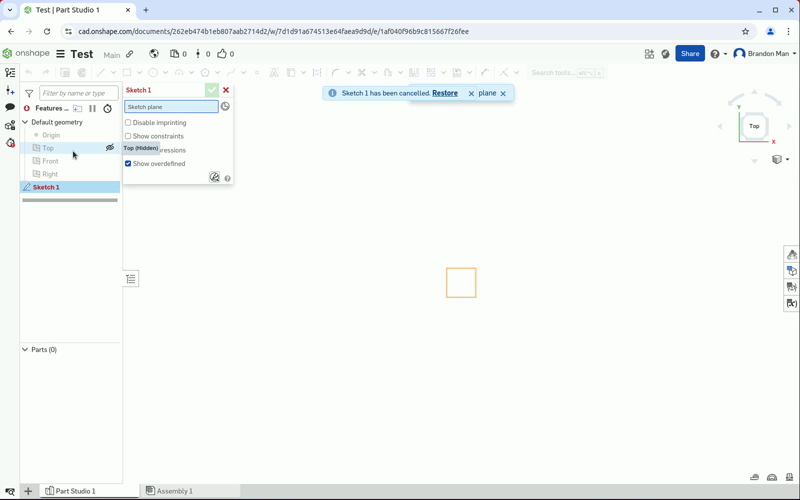
click(73, 150)
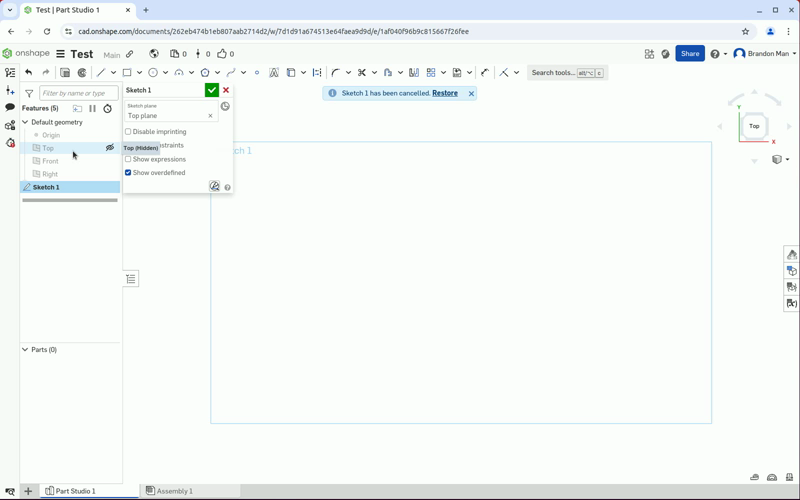
mouse_move(73, 352)
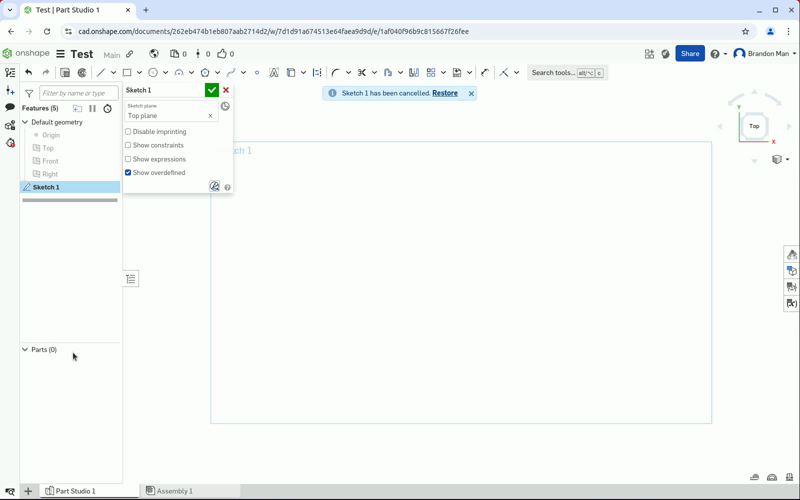
key(y)
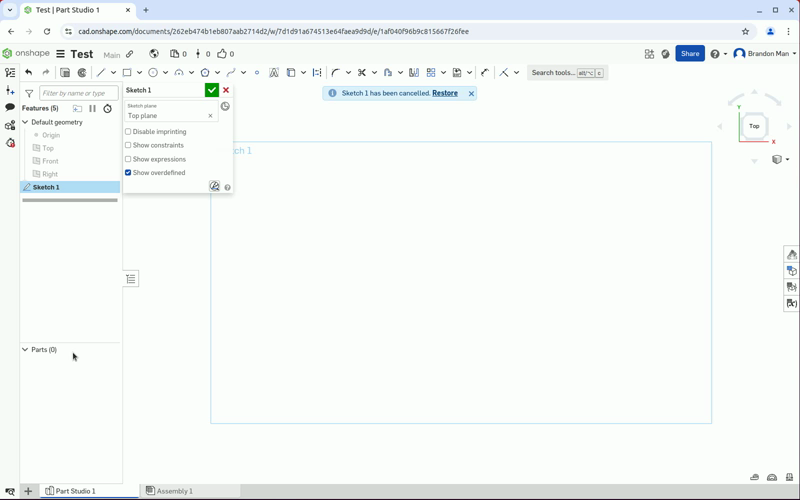
key(l)
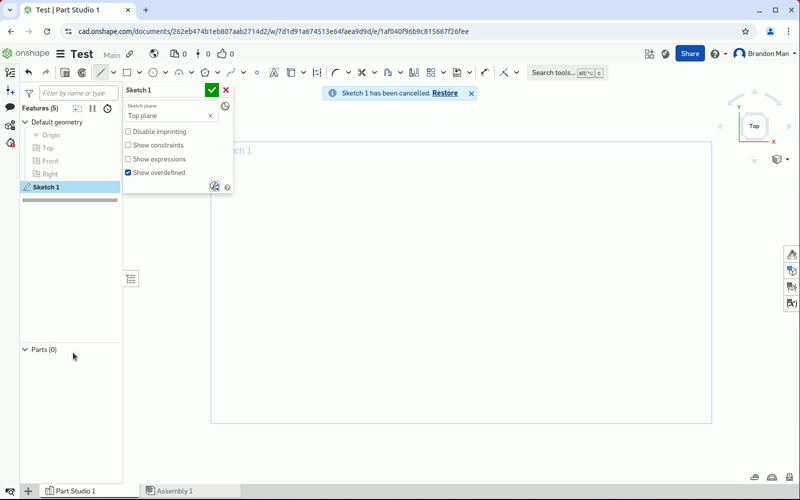
key_down(shift)
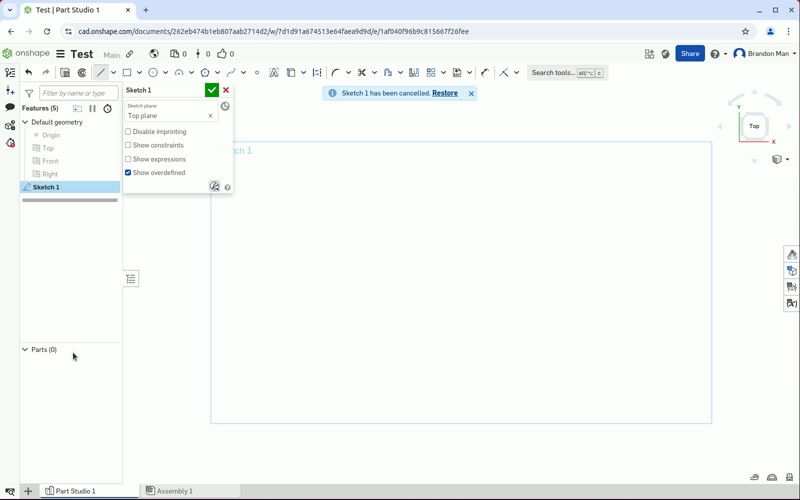
mouse_move(440, 294)
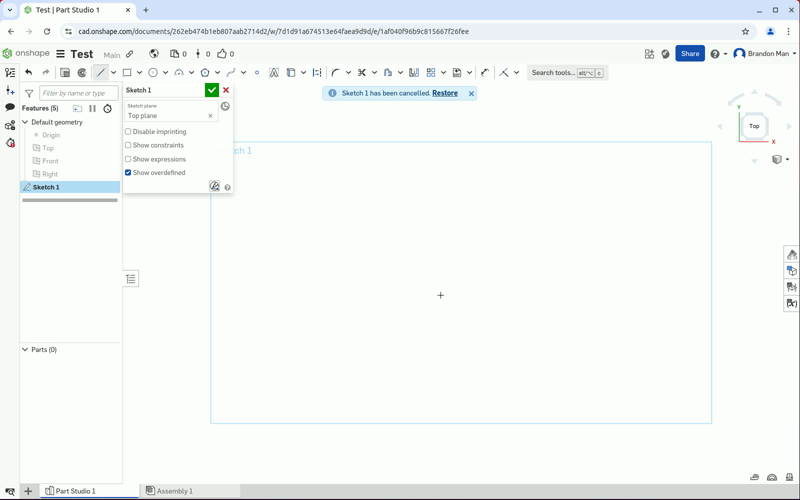
click(440, 294)
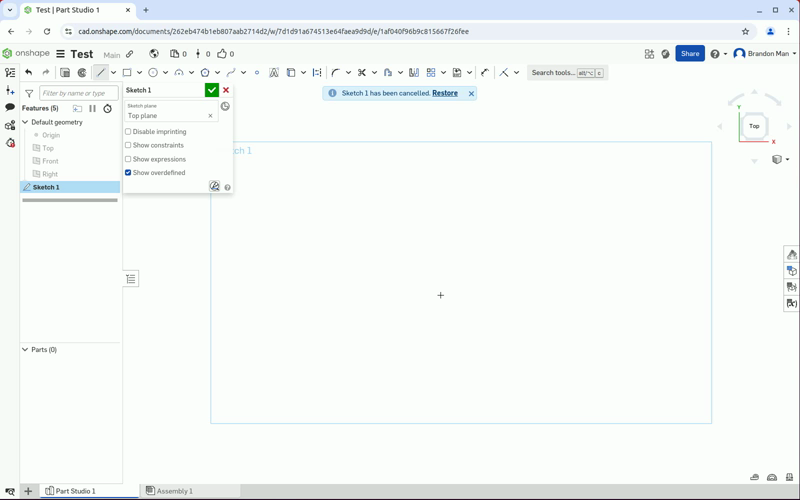
key_up(shift)
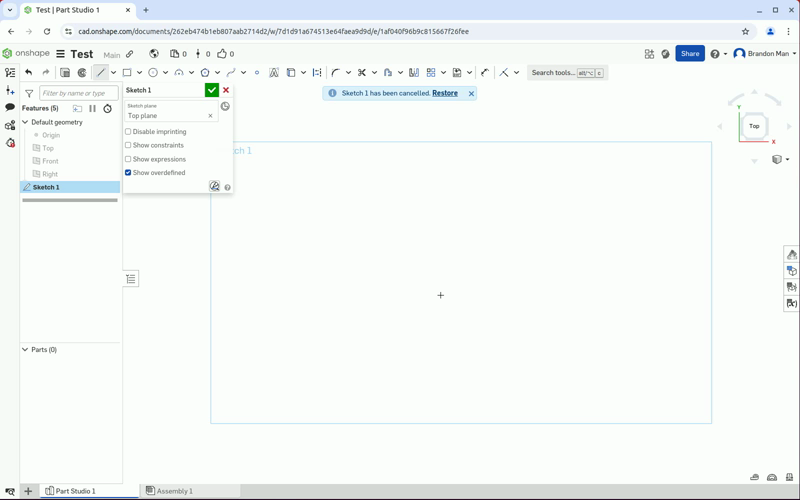
key_down(shift)
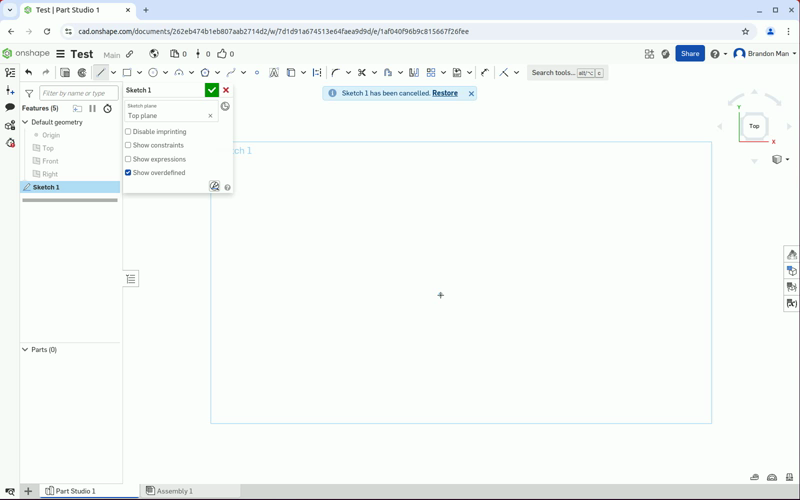
mouse_move(470, 294)
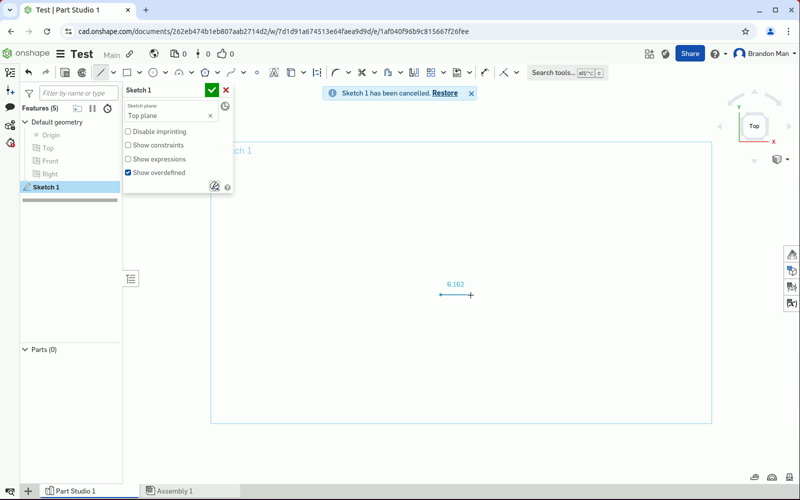
mouse_move(454, 294)
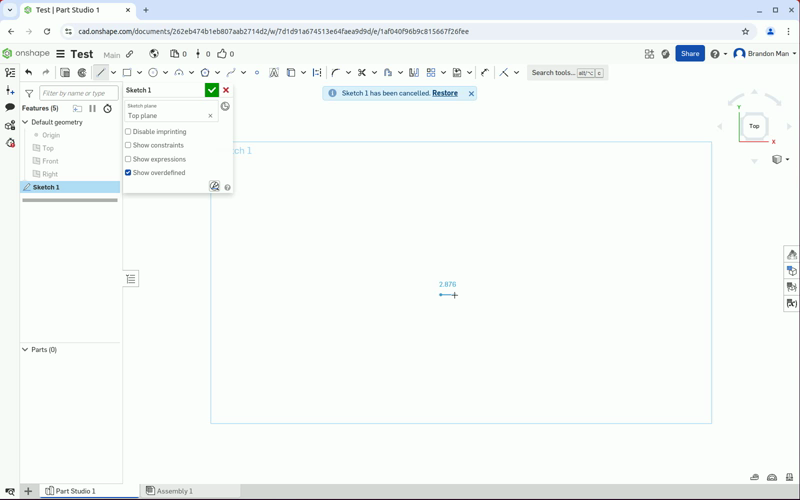
click(454, 294)
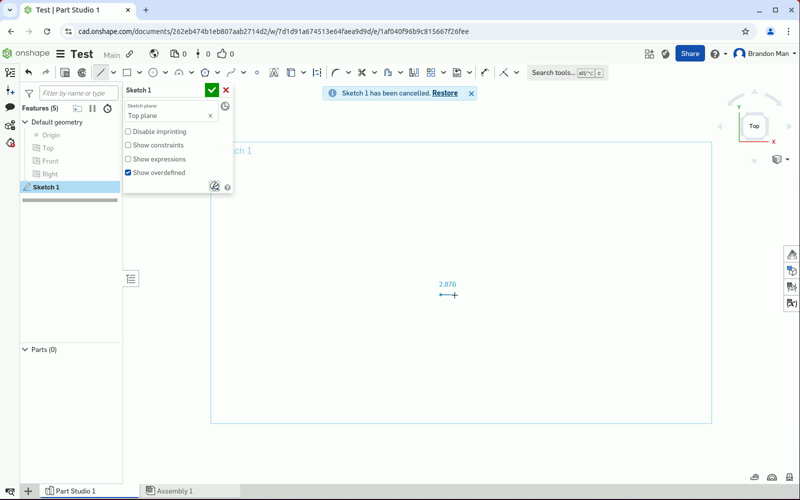
key_up(shift)
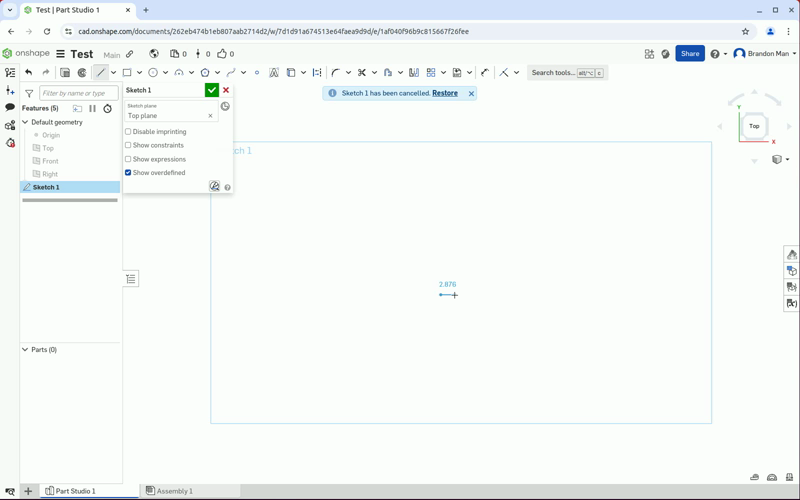
key_down(shift)
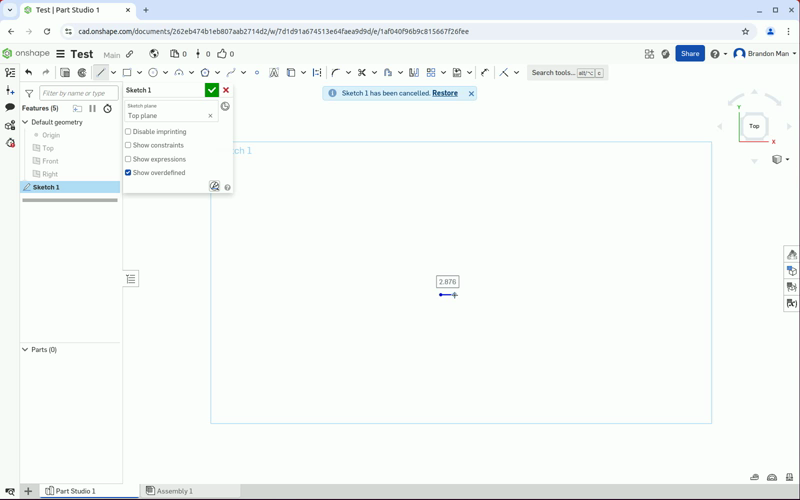
mouse_move(484, 294)
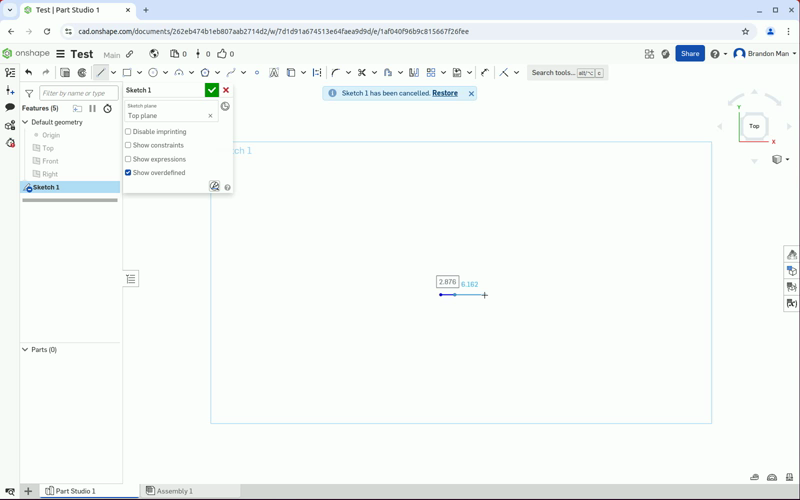
mouse_move(454, 280)
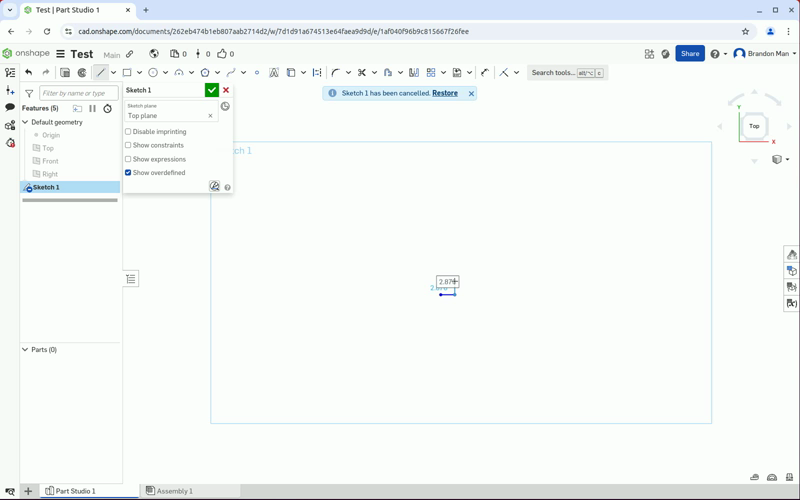
click(454, 280)
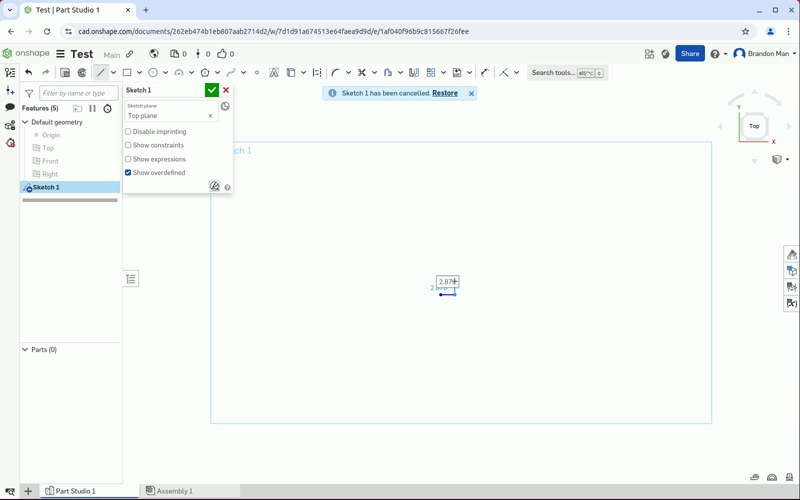
key_up(shift)
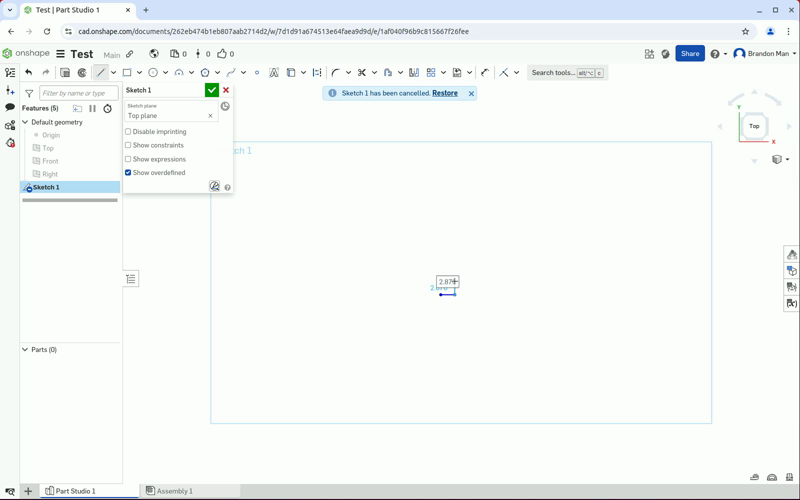
key_down(shift)
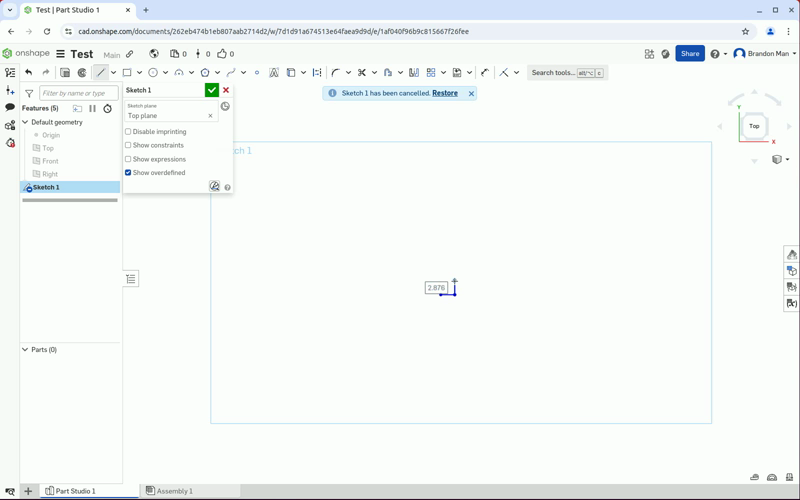
mouse_move(484, 280)
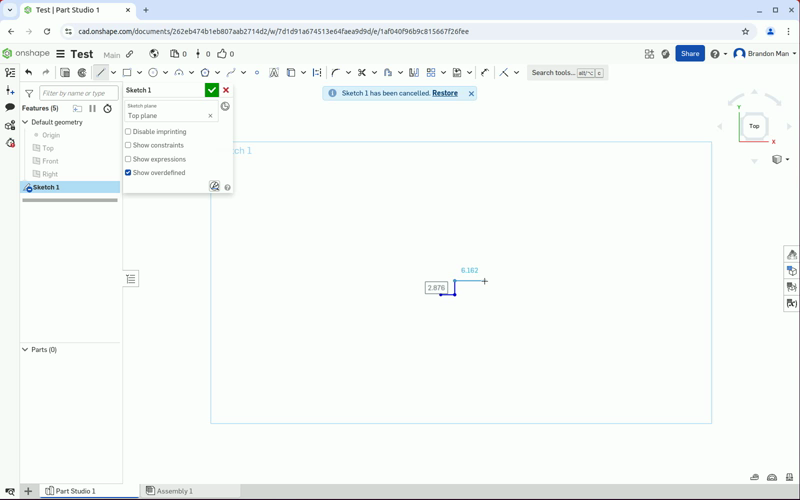
mouse_move(447, 280)
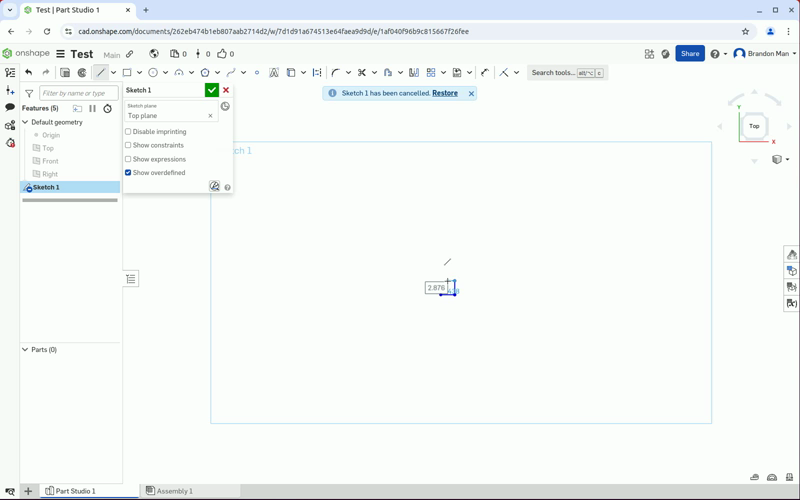
scroll(6)
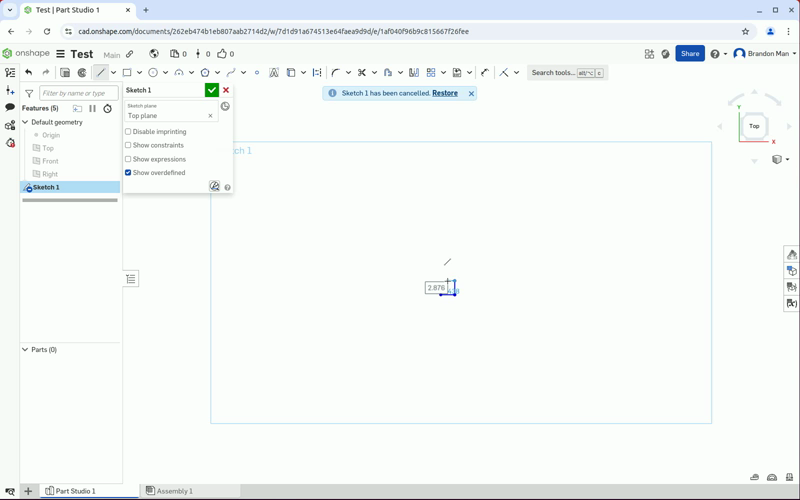
scroll(6)
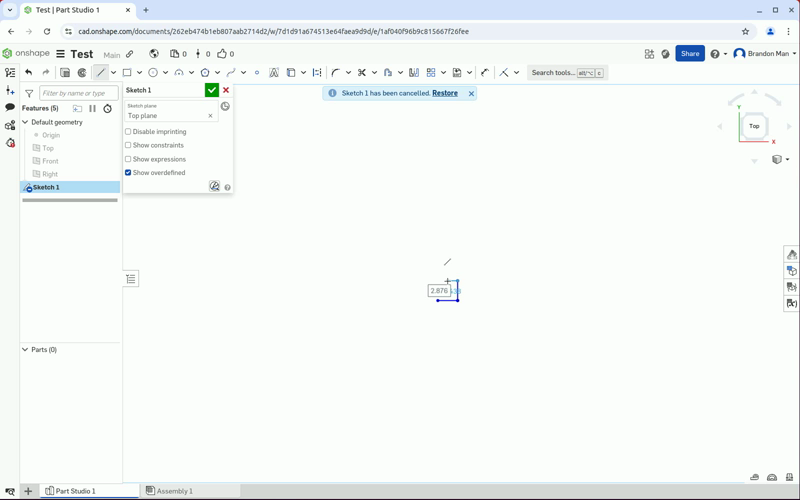
scroll(6)
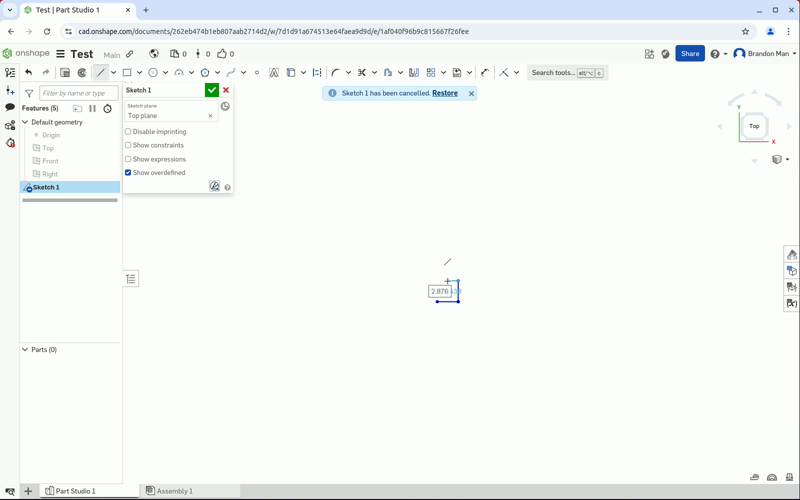
scroll(6)
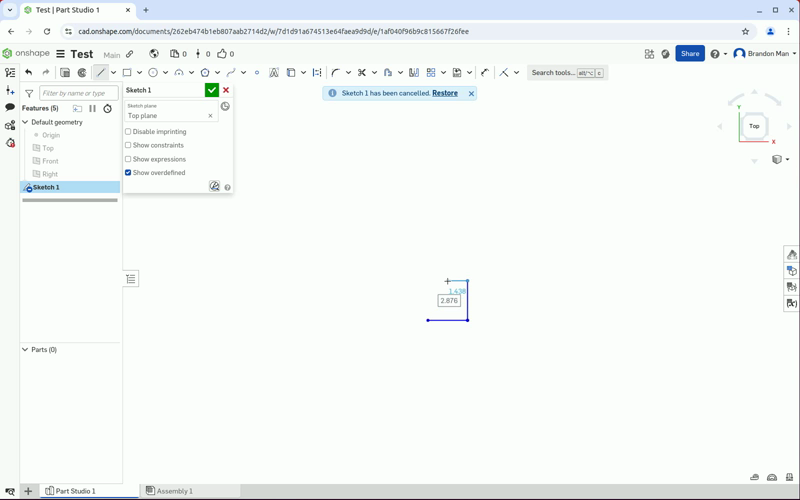
scroll(6)
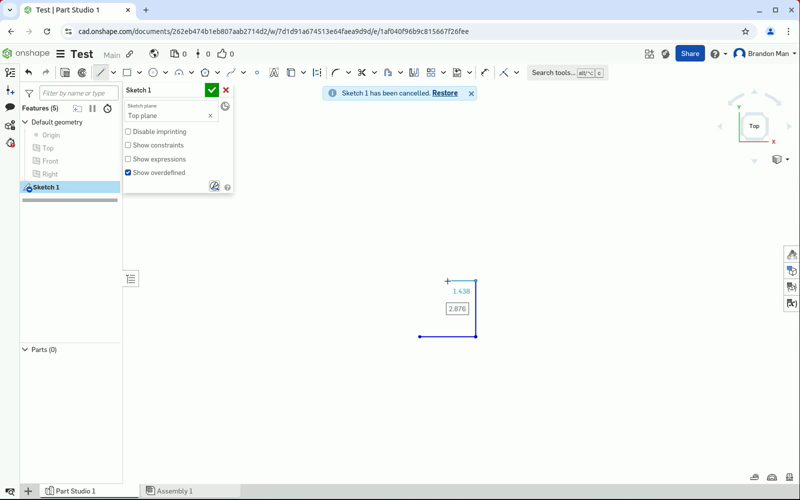
scroll(6)
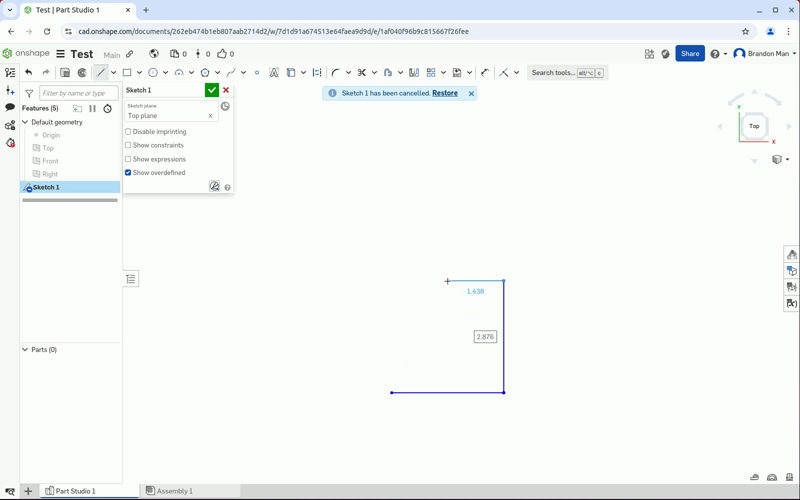
scroll(6)
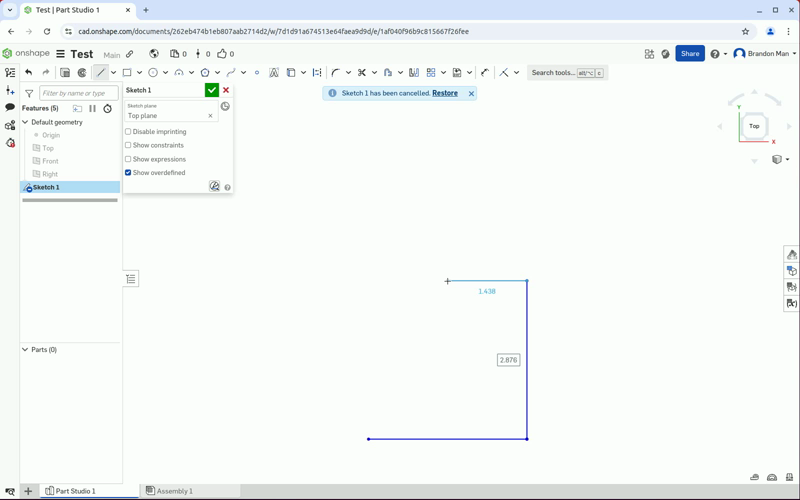
click(447, 280)
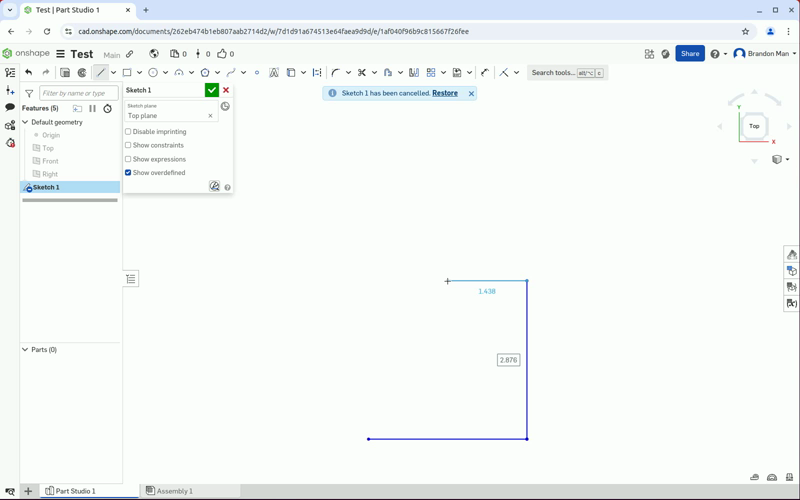
scroll(-6)
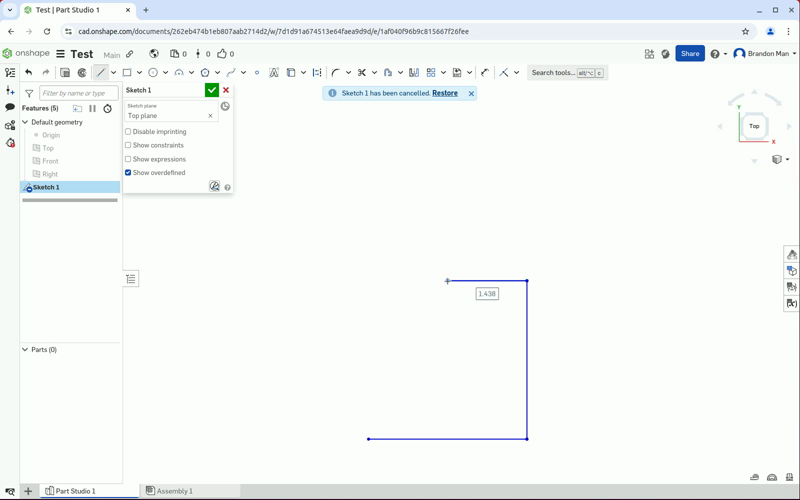
scroll(-6)
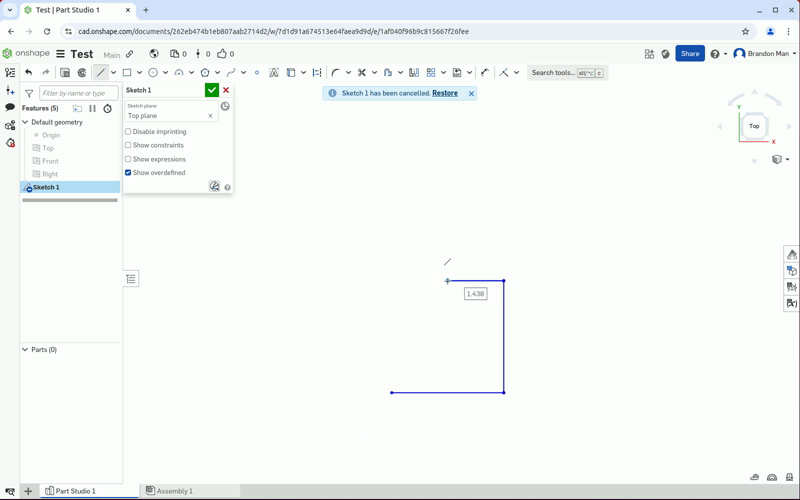
scroll(-6)
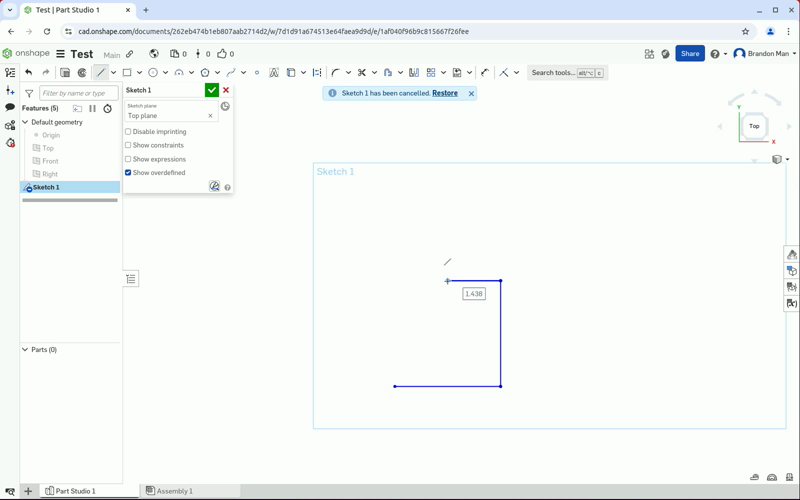
scroll(-6)
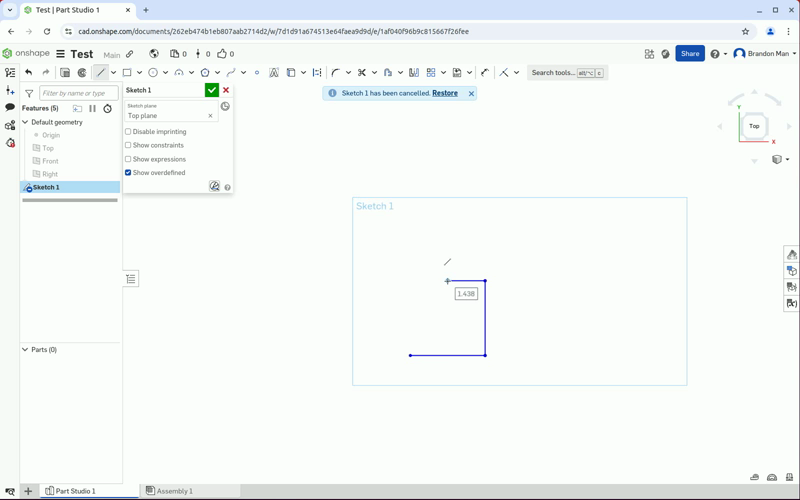
scroll(-6)
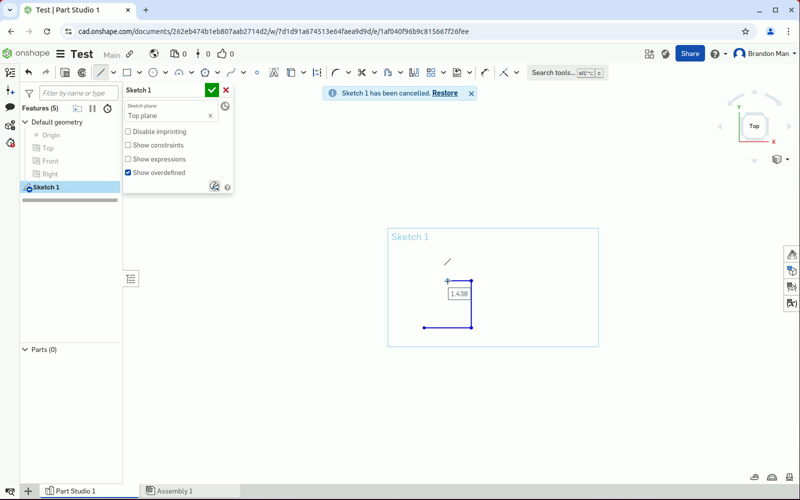
scroll(-6)
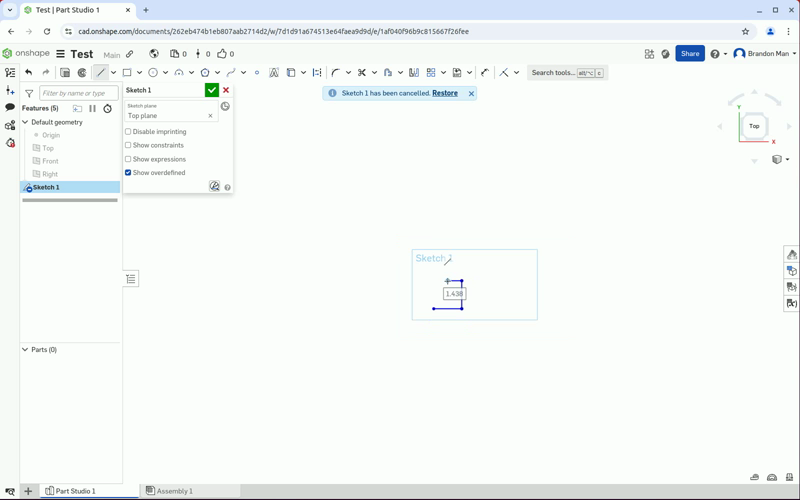
scroll(-6)
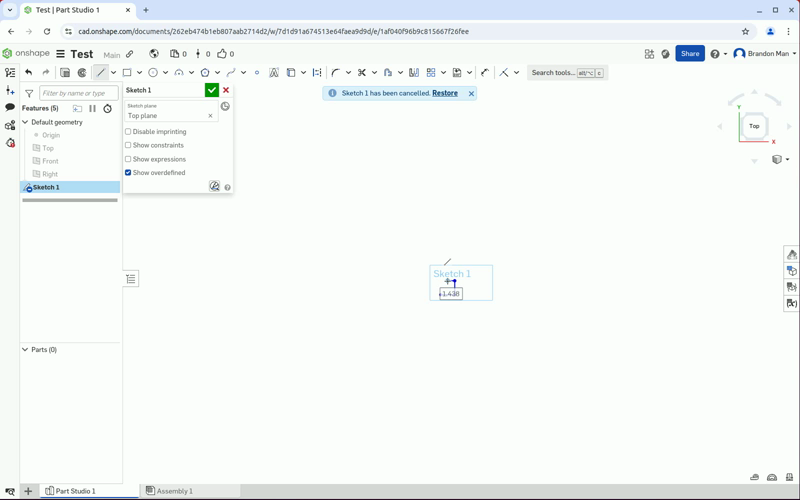
key_up(shift)
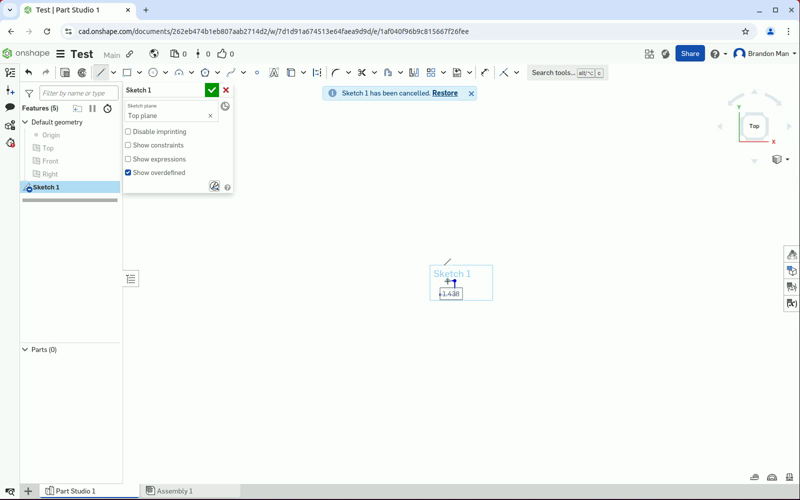
key_down(shift)
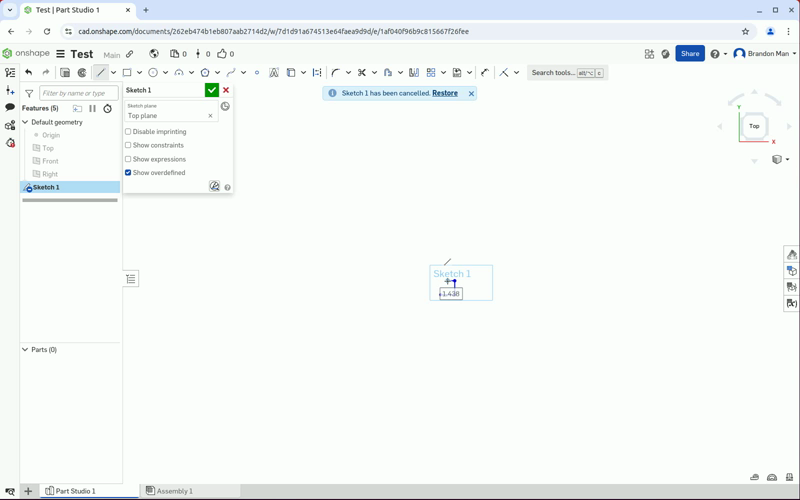
mouse_move(477, 280)
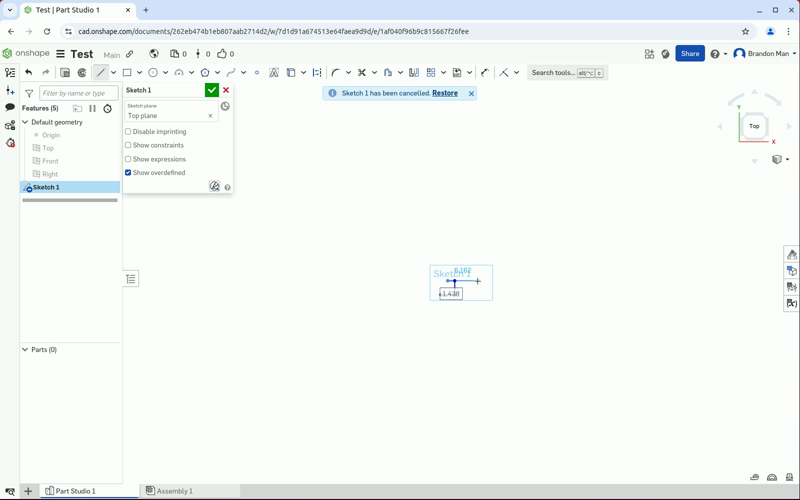
mouse_move(447, 287)
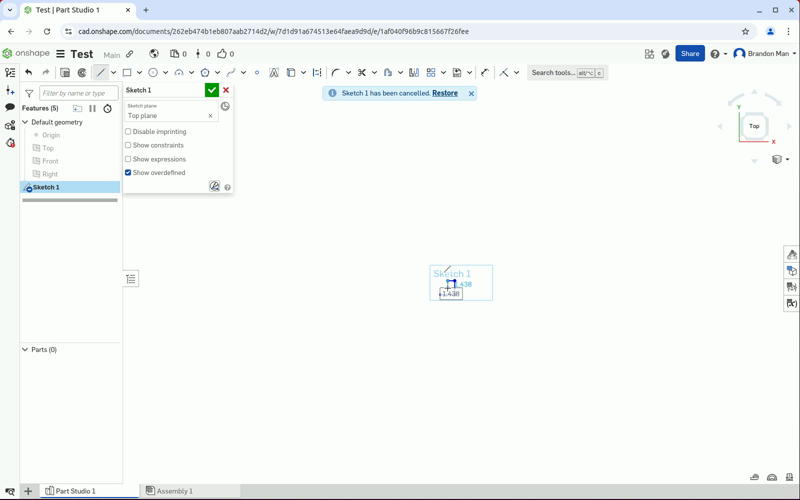
scroll(6)
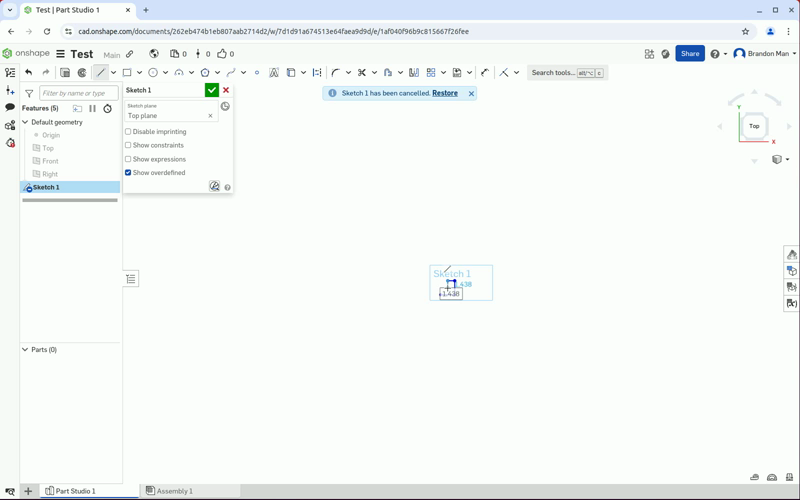
scroll(6)
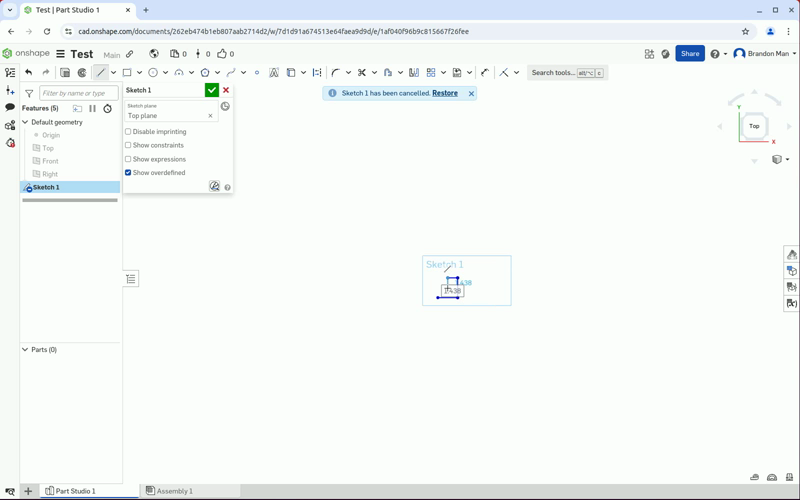
scroll(6)
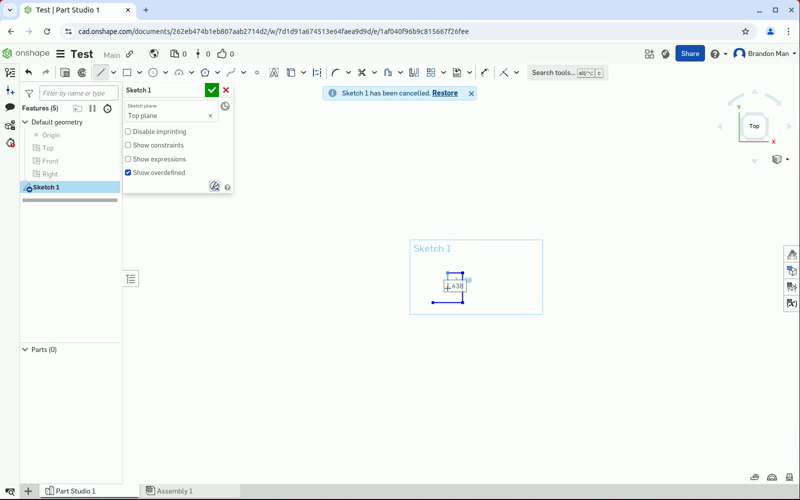
scroll(6)
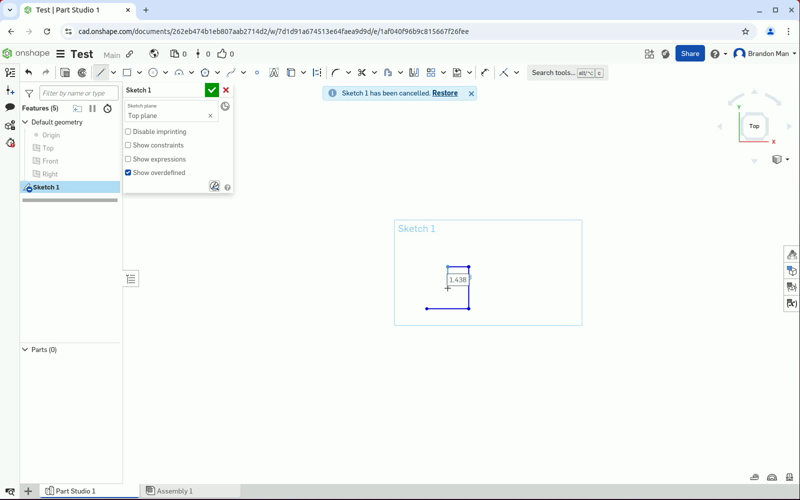
scroll(6)
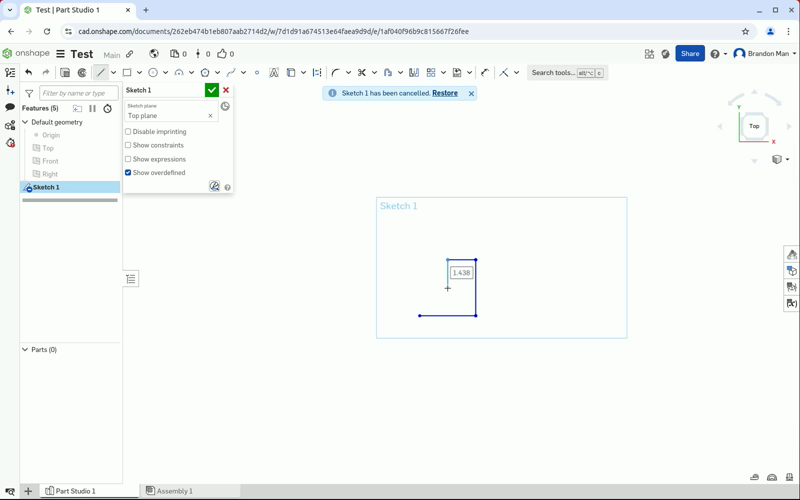
scroll(6)
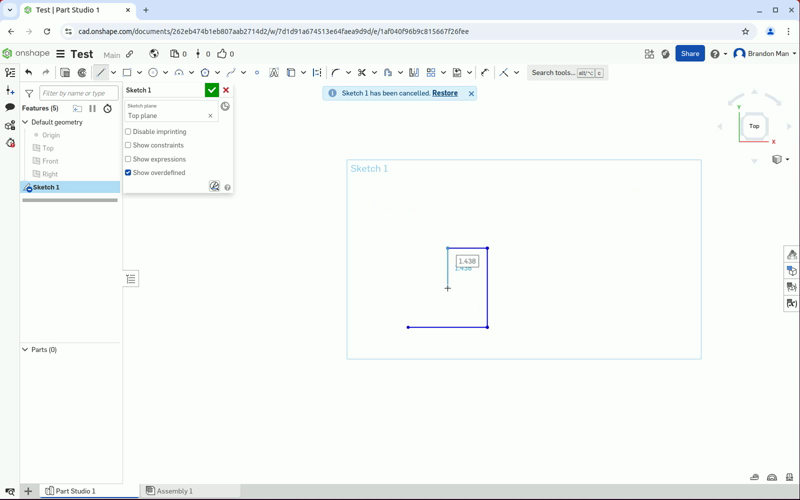
scroll(6)
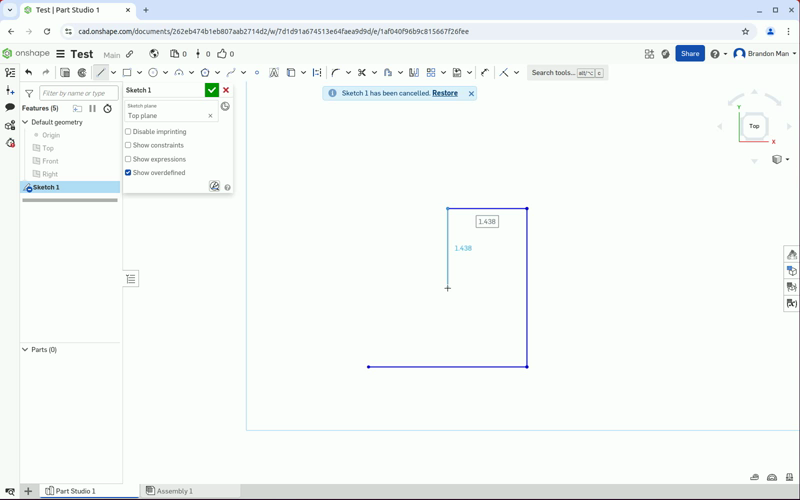
click(447, 287)
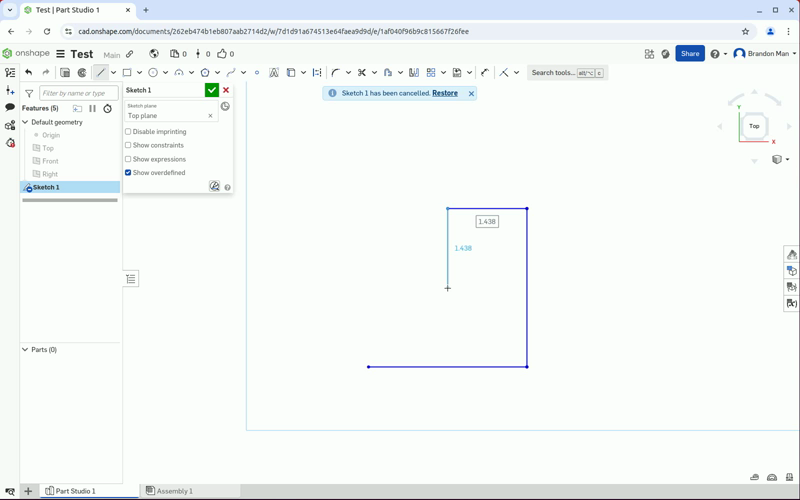
scroll(-6)
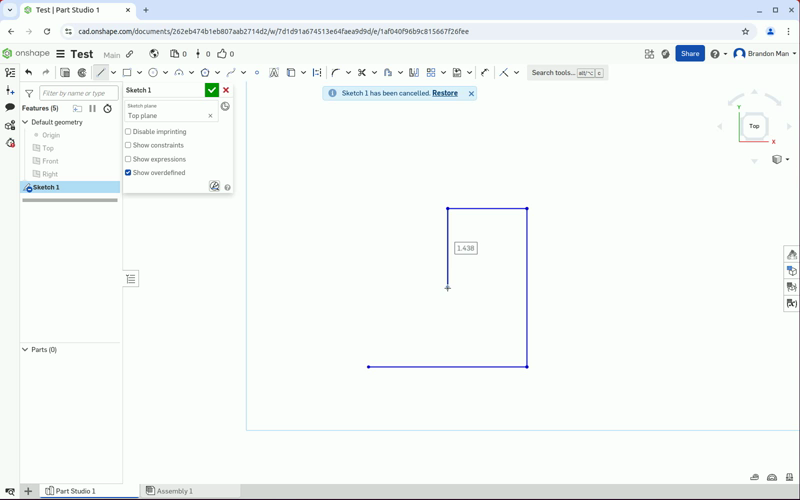
scroll(-6)
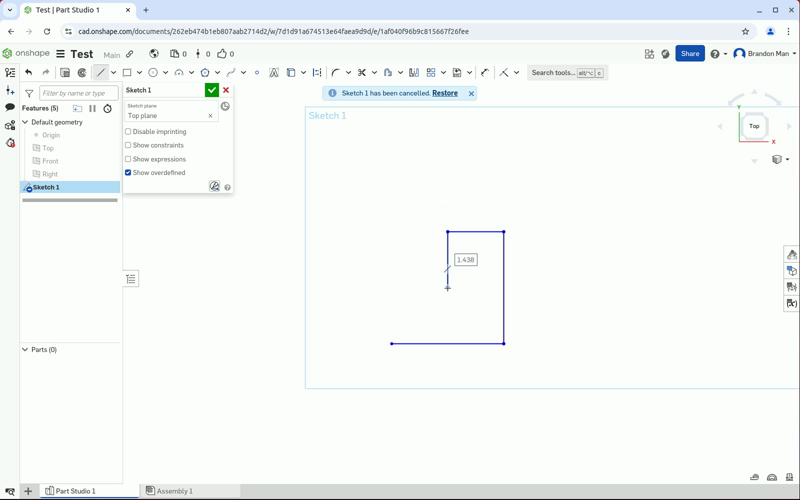
scroll(-6)
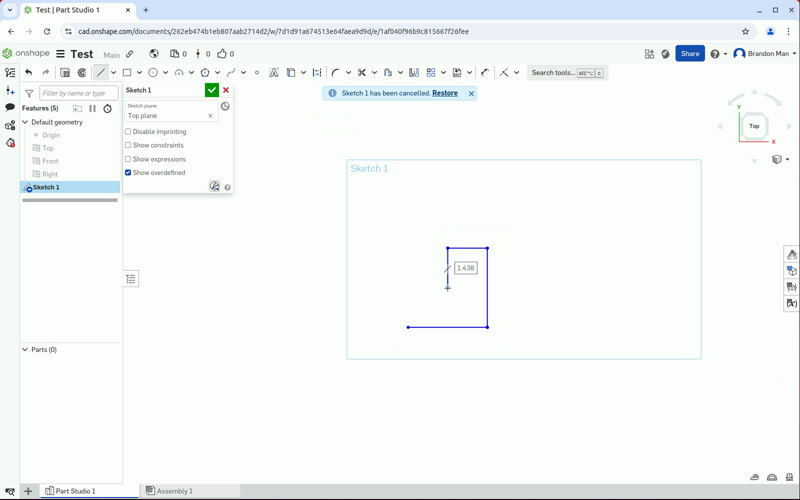
scroll(-6)
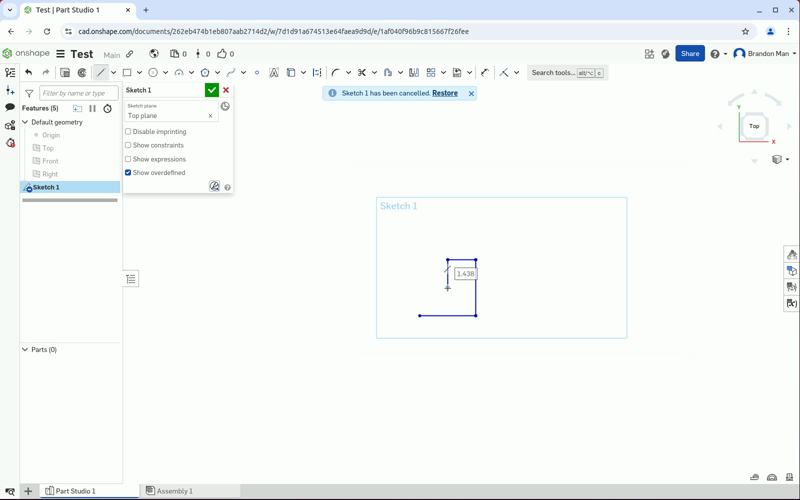
scroll(-6)
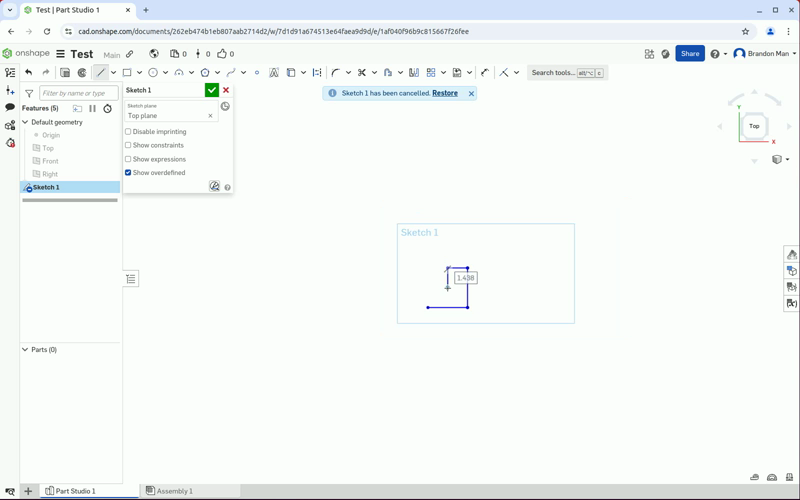
scroll(-6)
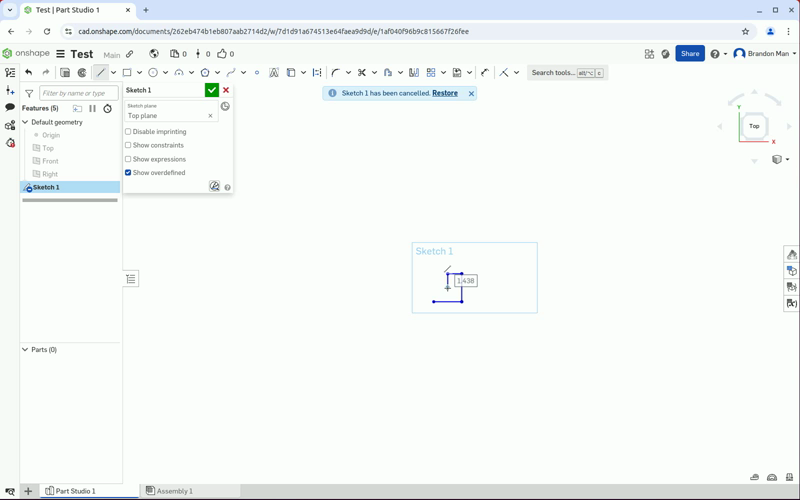
scroll(-6)
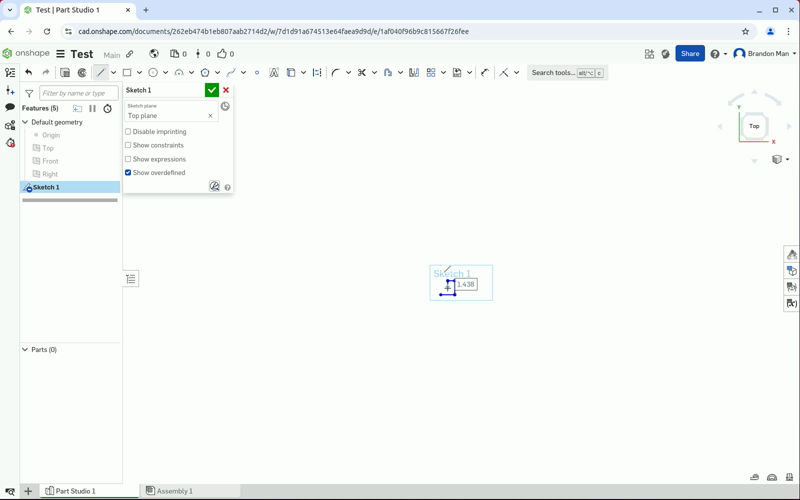
key_up(shift)
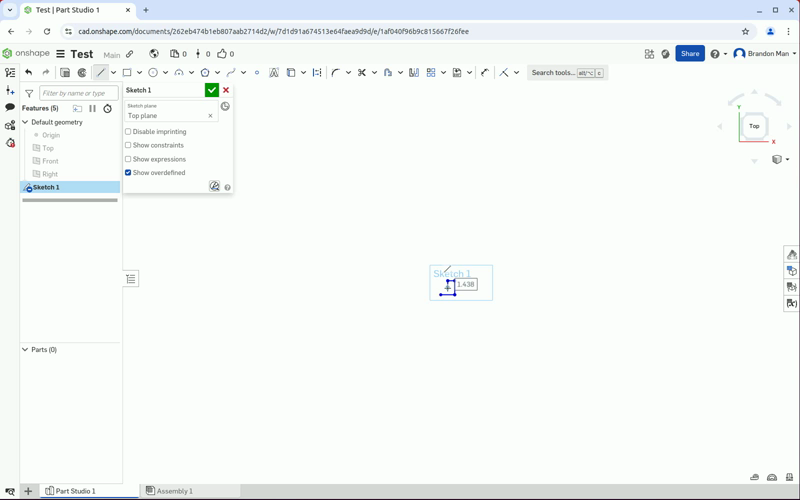
key_down(shift)
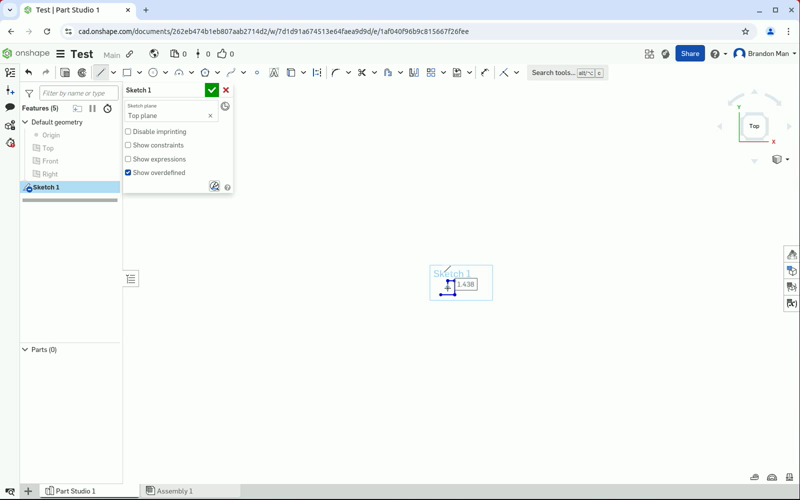
mouse_move(477, 287)
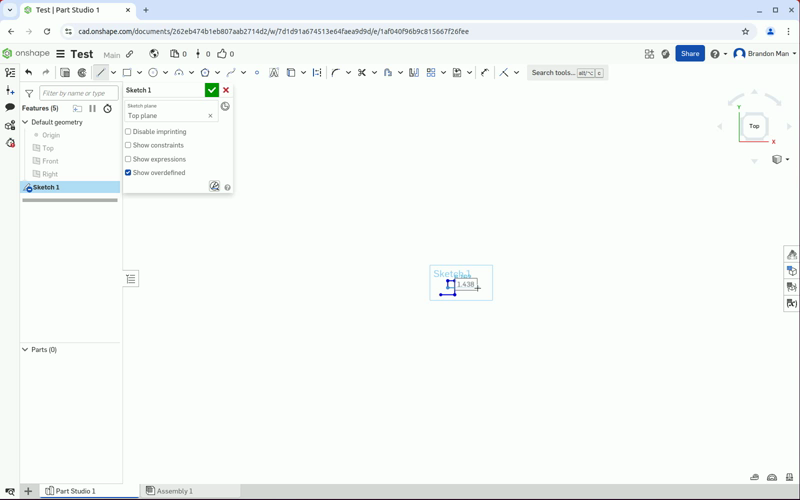
mouse_move(440, 287)
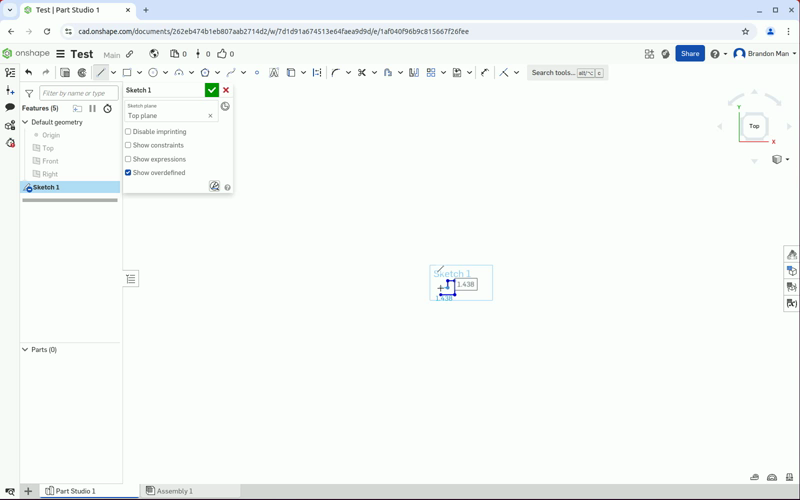
scroll(6)
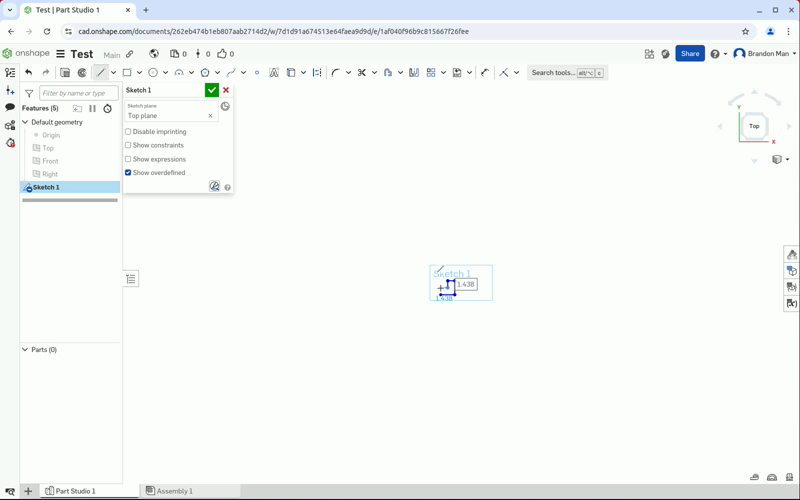
scroll(6)
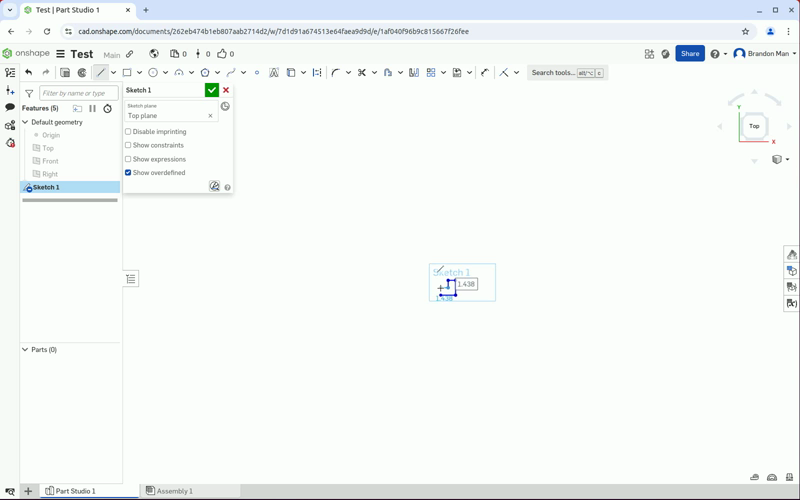
scroll(6)
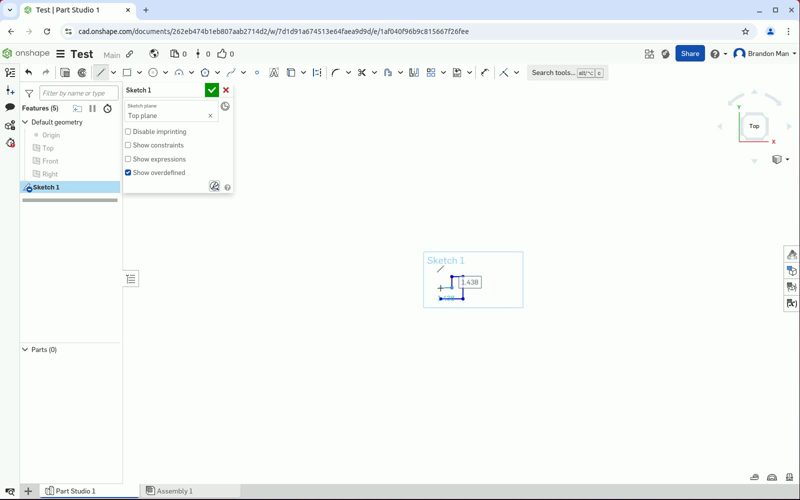
scroll(6)
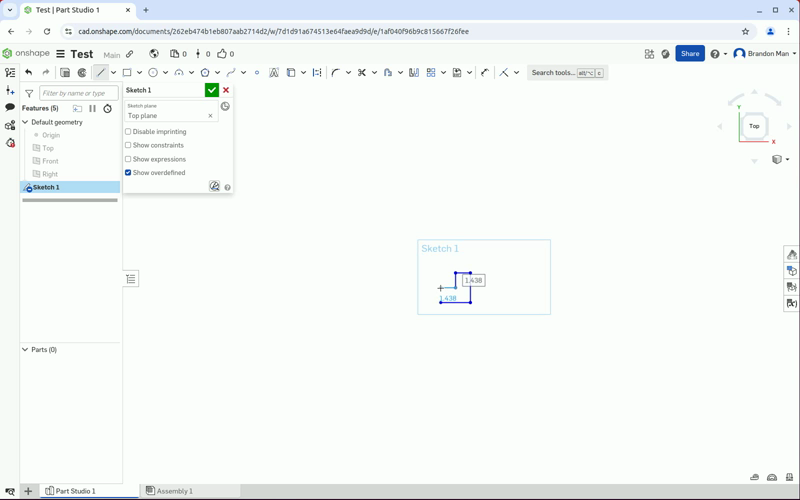
scroll(6)
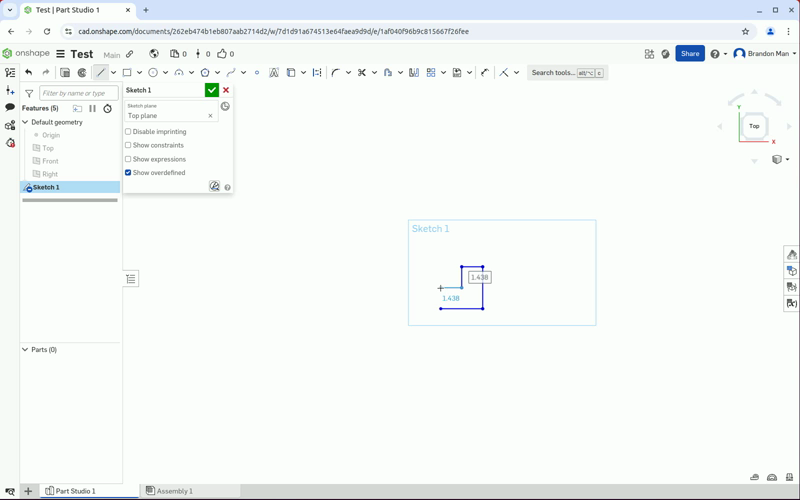
scroll(6)
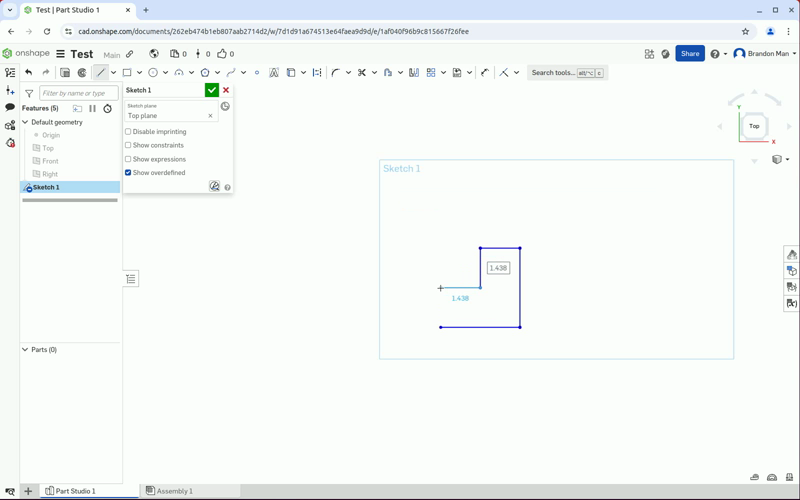
scroll(6)
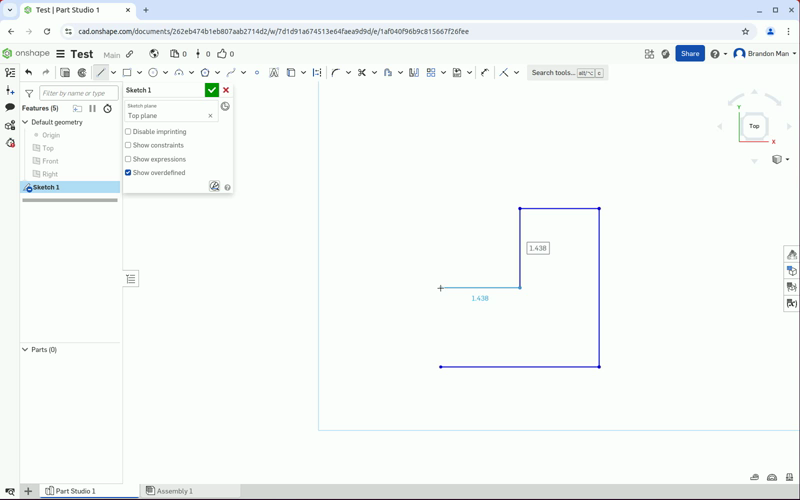
click(440, 287)
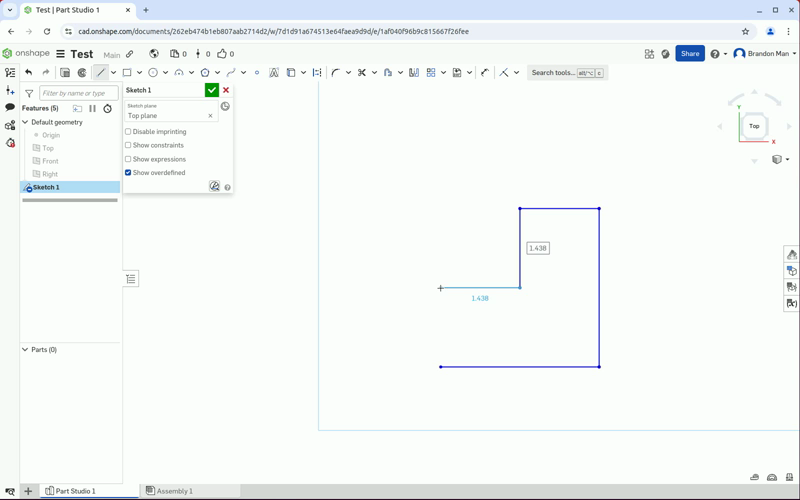
scroll(-6)
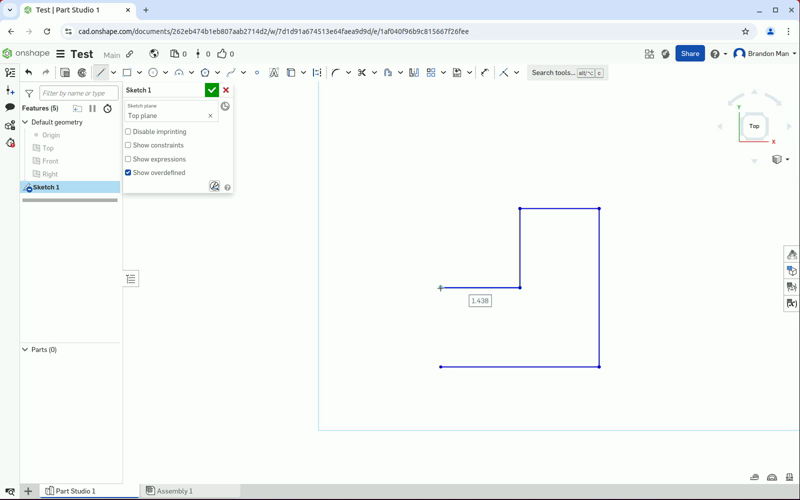
scroll(-6)
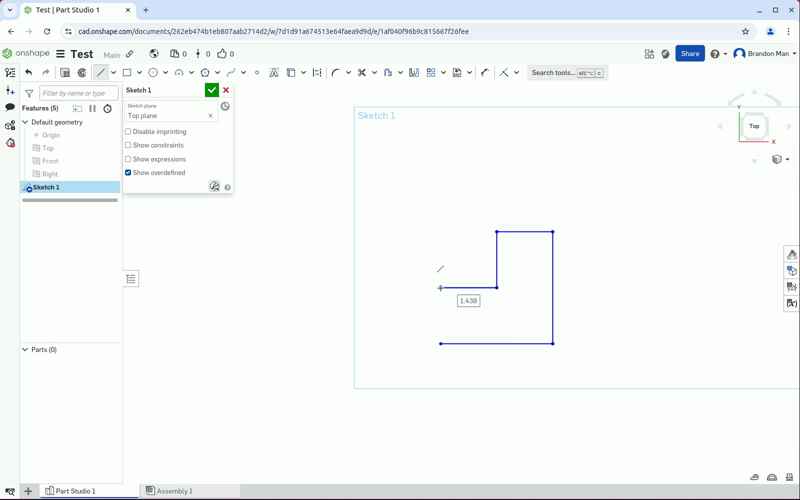
scroll(-6)
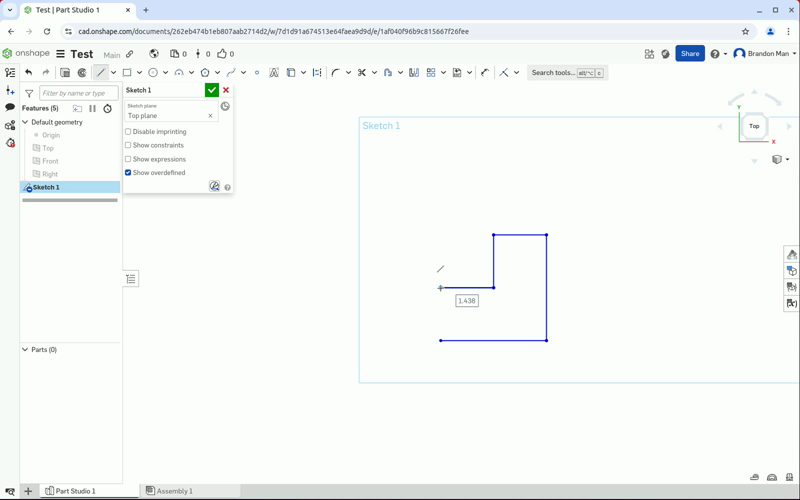
scroll(-6)
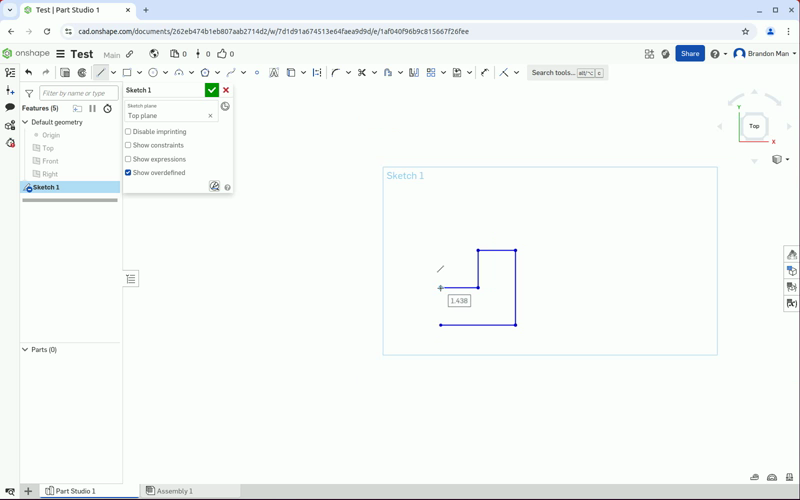
scroll(-6)
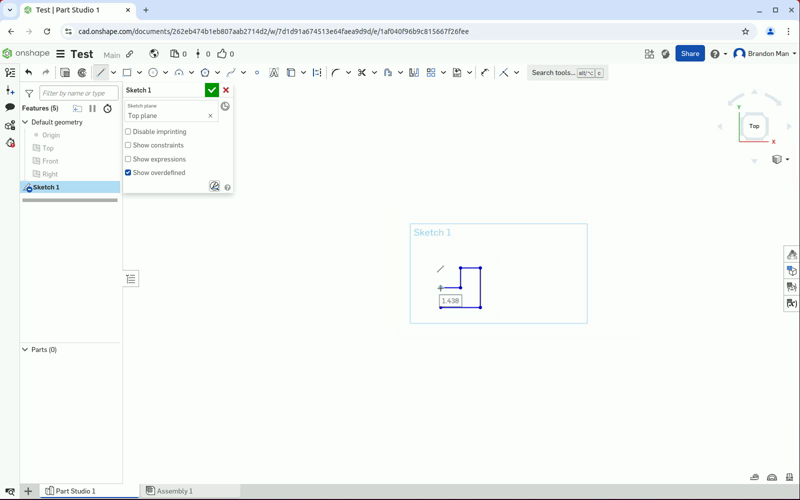
scroll(-6)
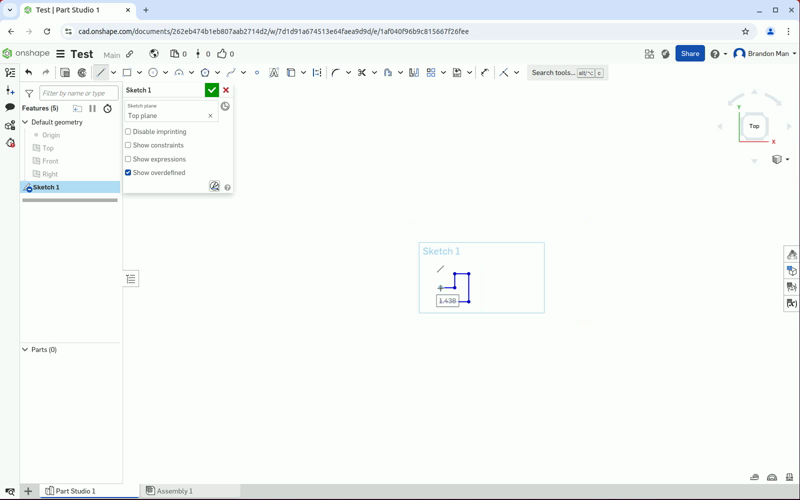
scroll(-6)
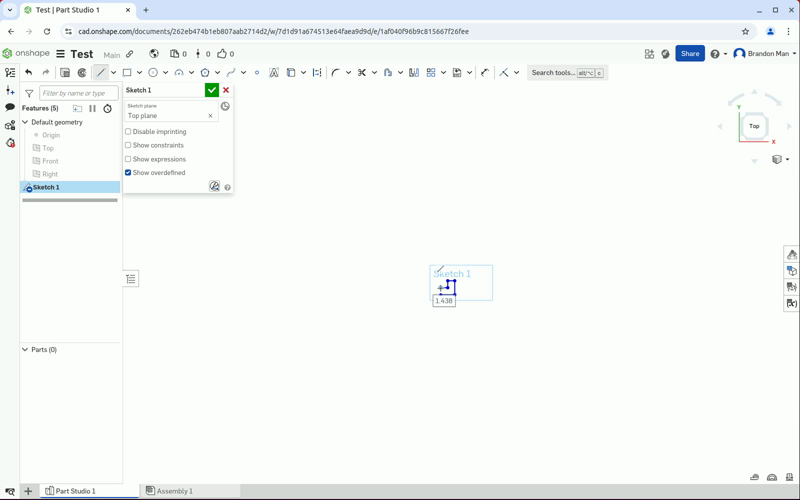
key_up(shift)
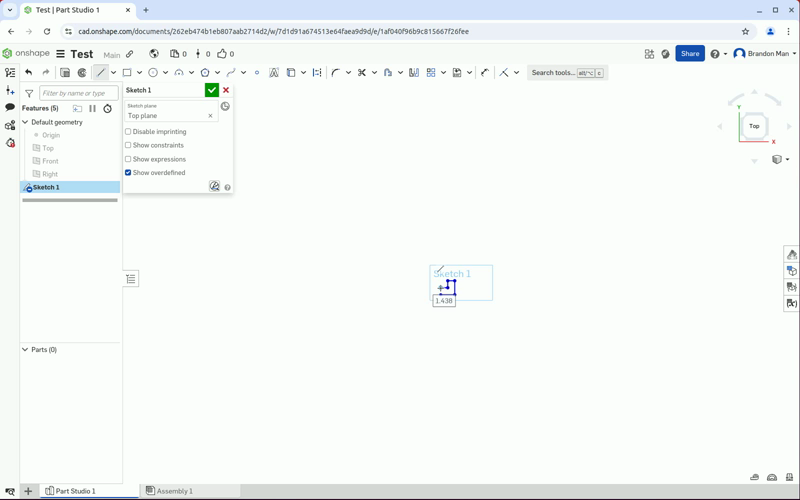
mouse_move(470, 287)
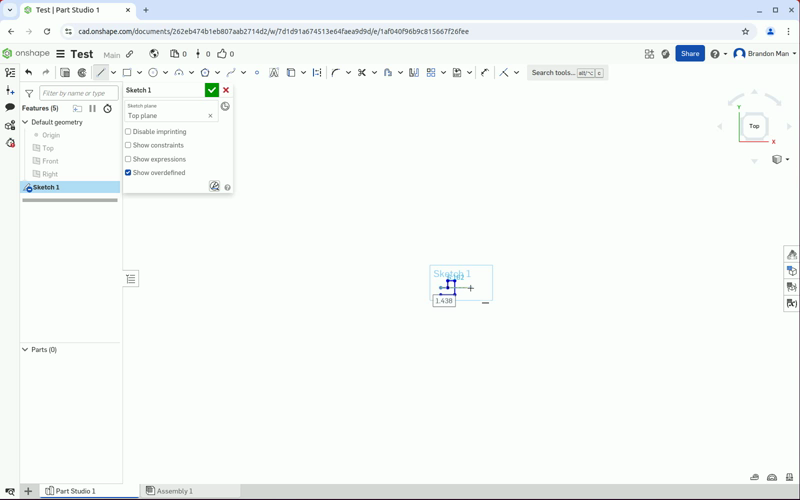
key_down(shift)
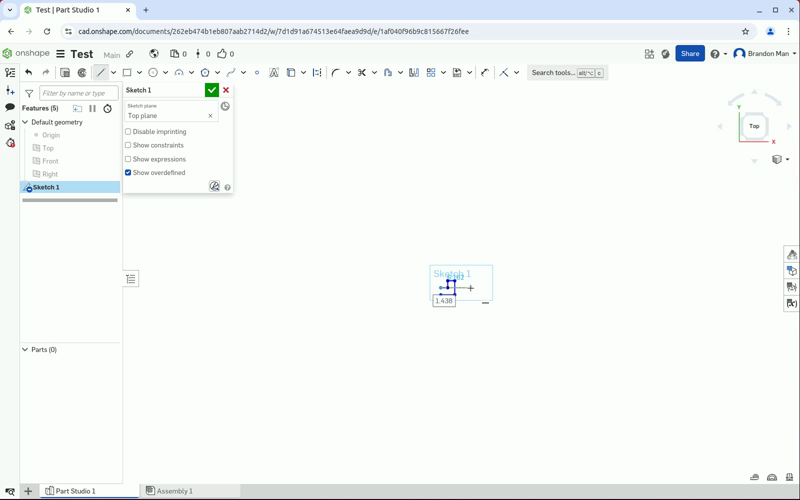
mouse_move(440, 294)
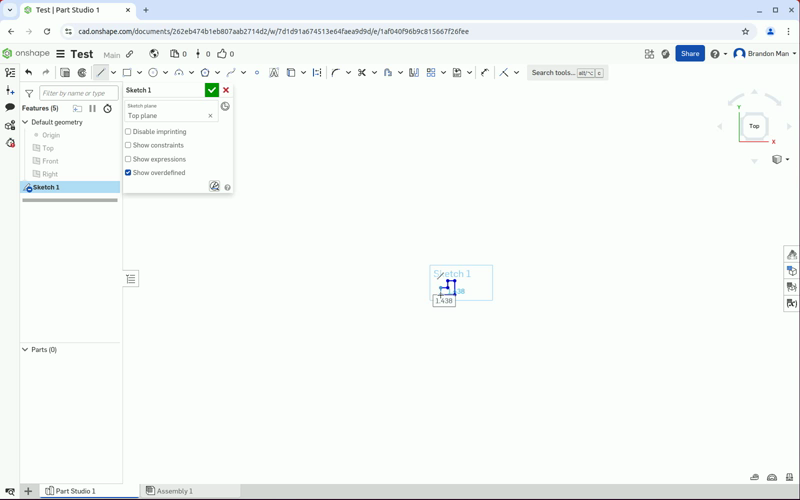
scroll(6)
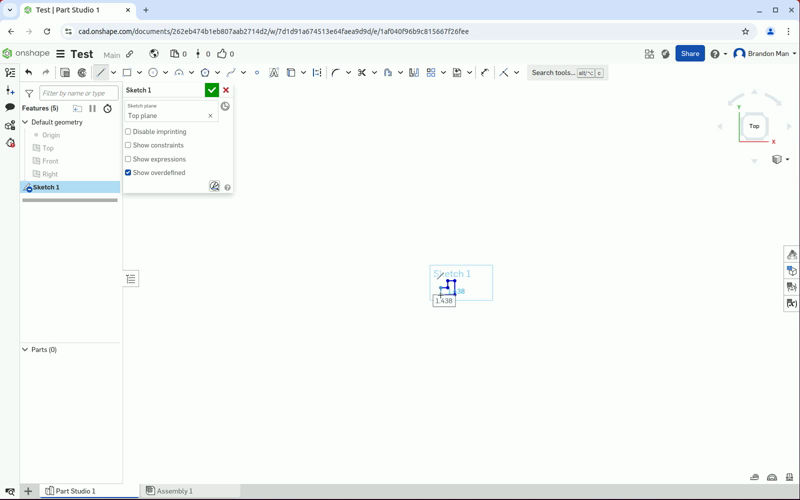
scroll(6)
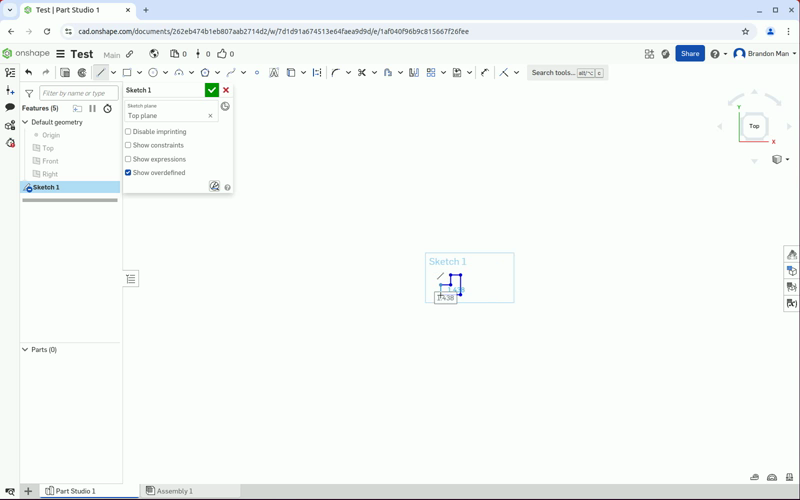
scroll(6)
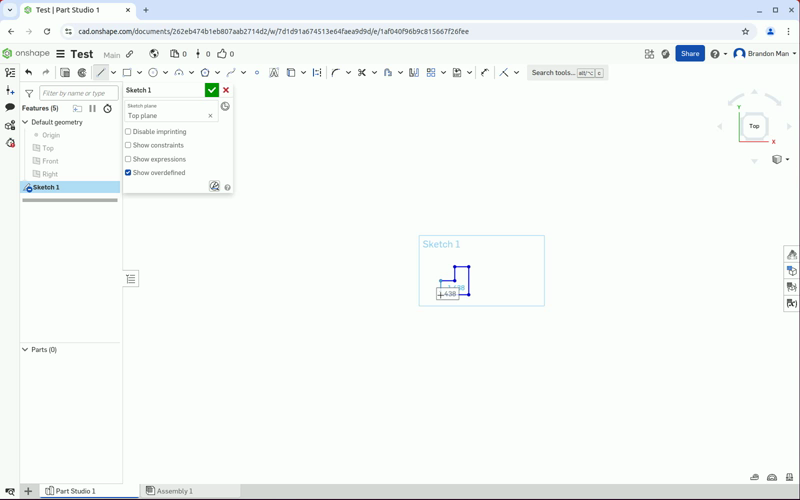
scroll(6)
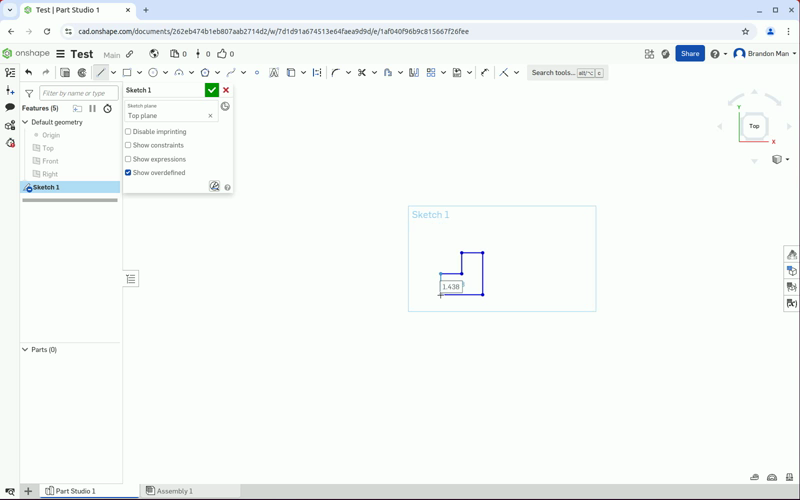
scroll(6)
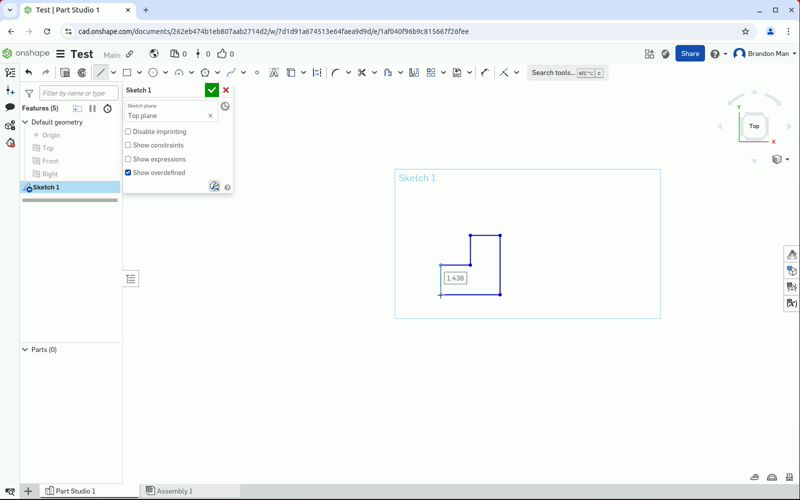
scroll(6)
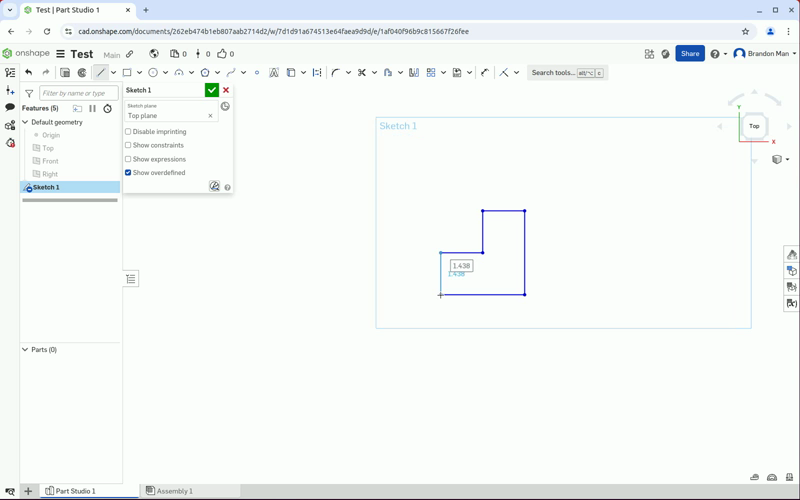
scroll(6)
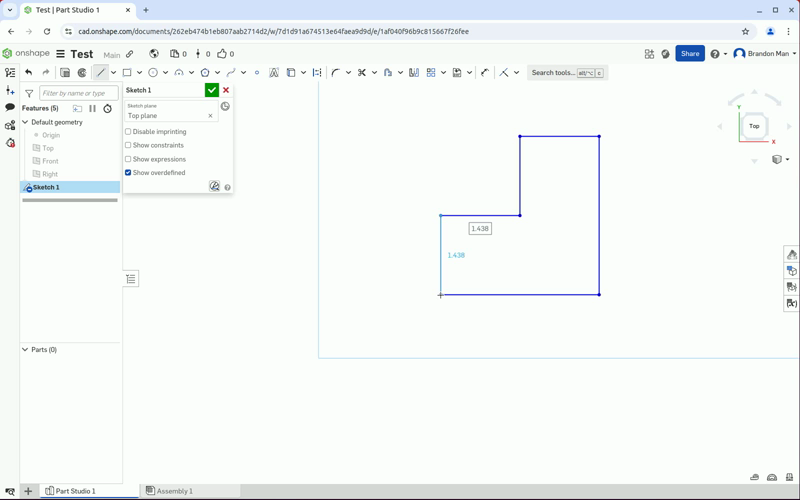
key_up(shift)
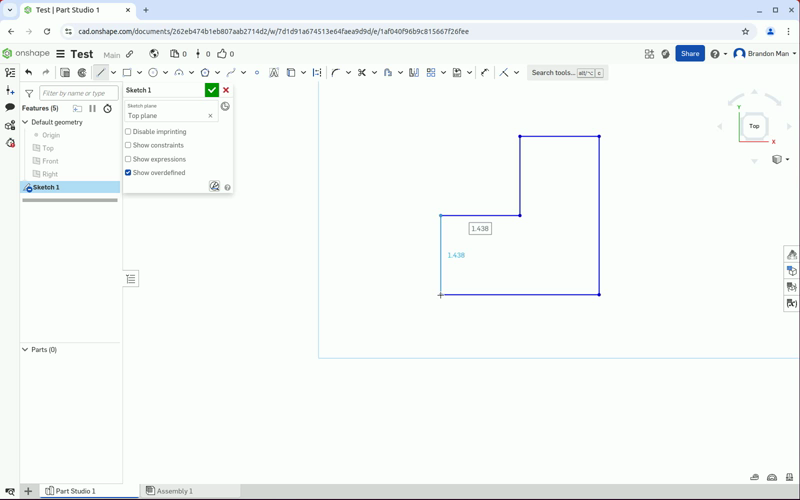
click(440, 294)
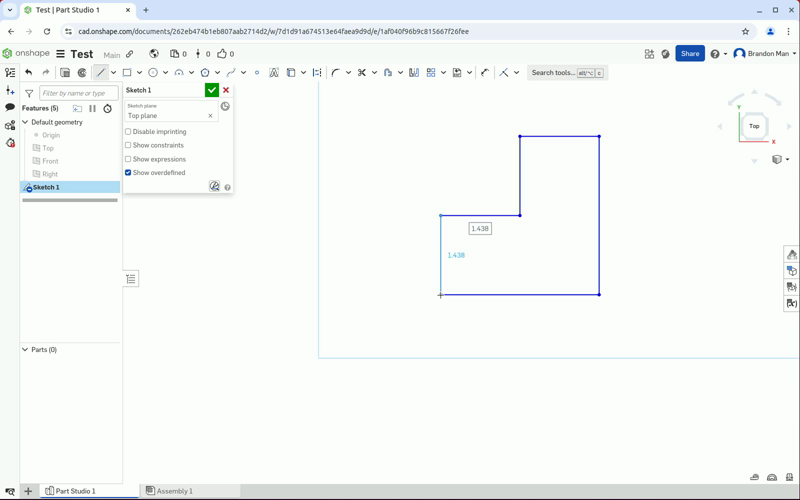
scroll(-6)
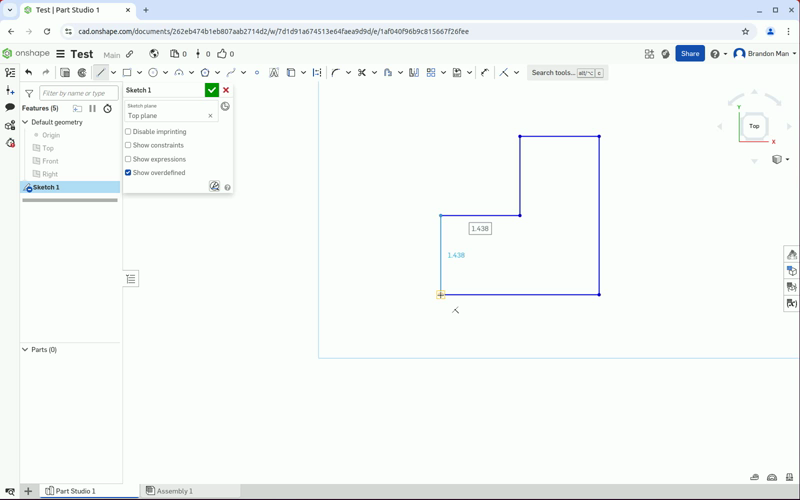
scroll(-6)
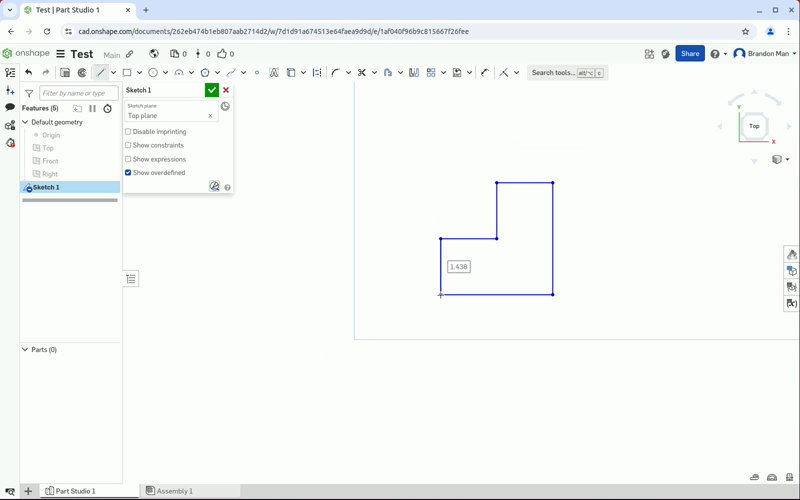
scroll(-6)
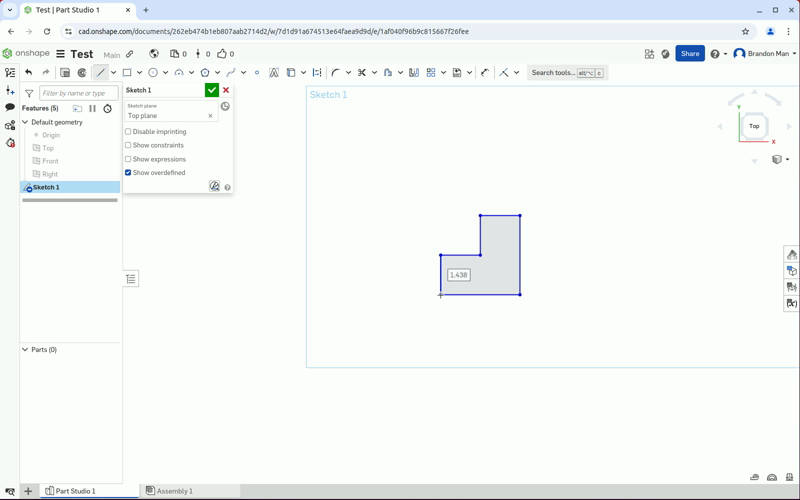
scroll(-6)
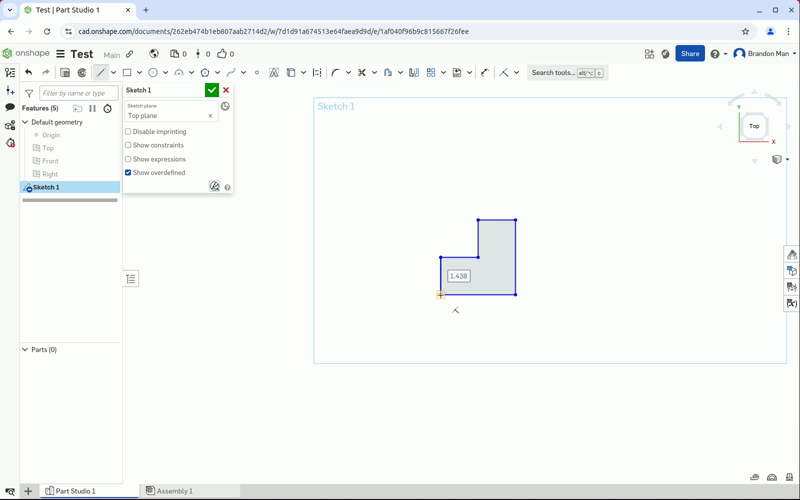
scroll(-6)
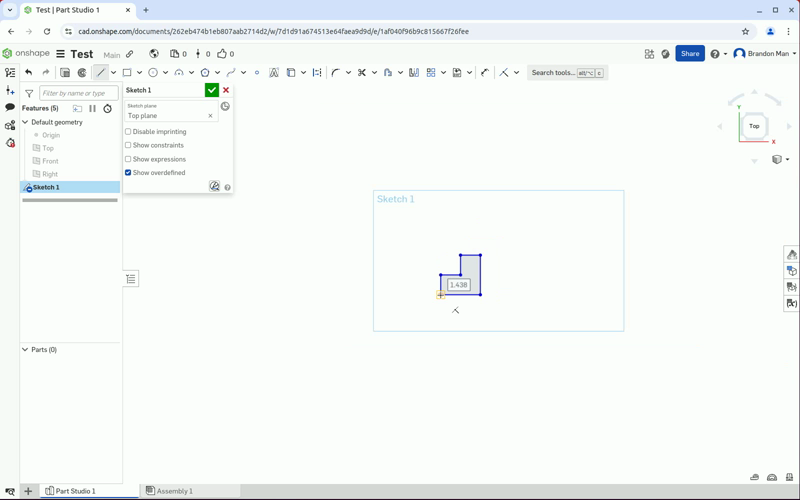
scroll(-6)
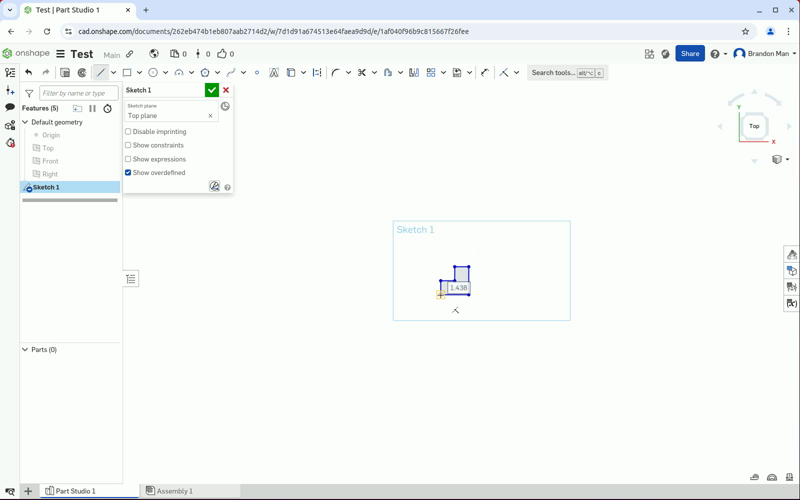
scroll(-6)
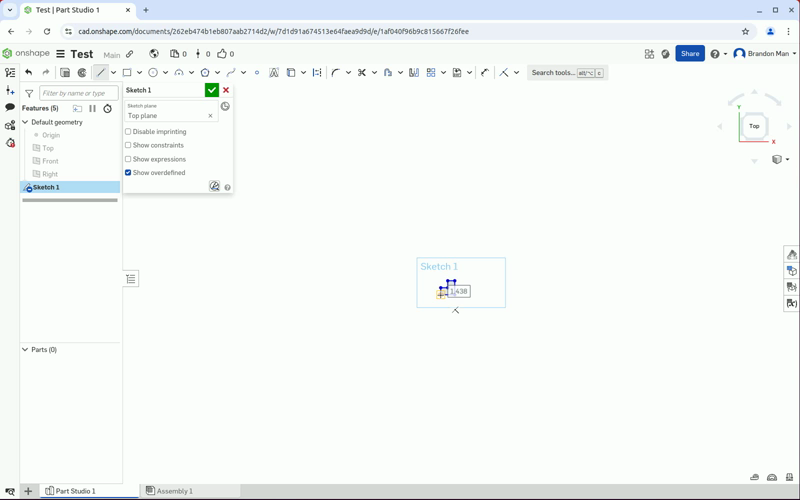
key(esc)
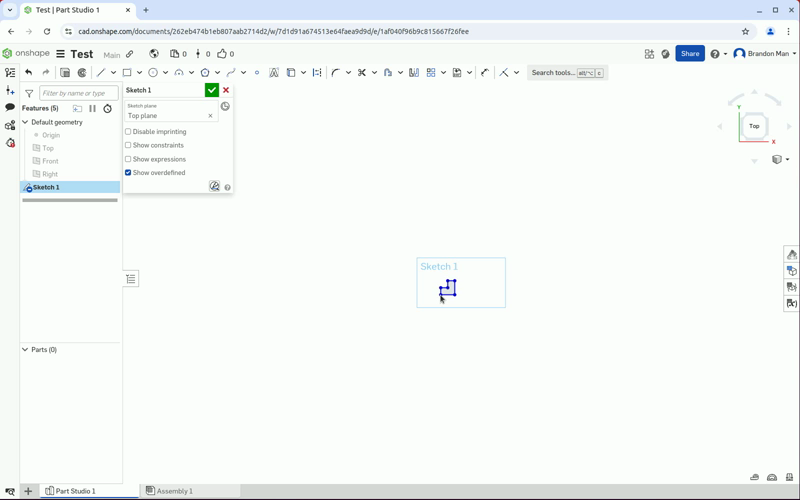
mouse_move(441, 293)
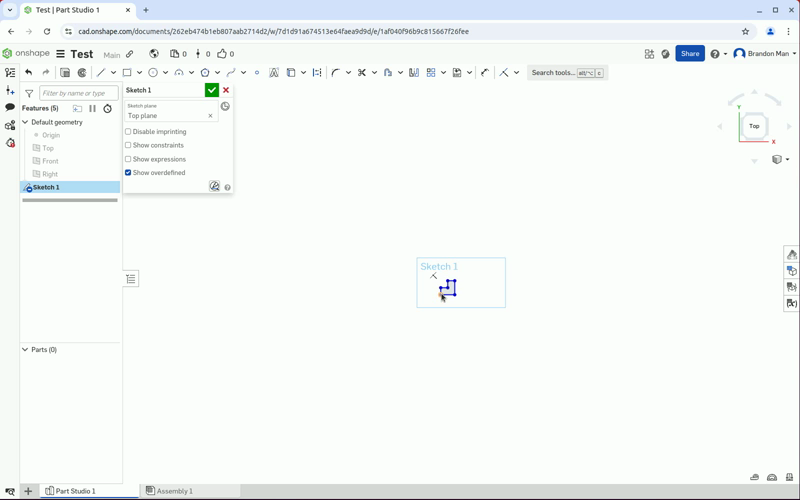
scroll(6)
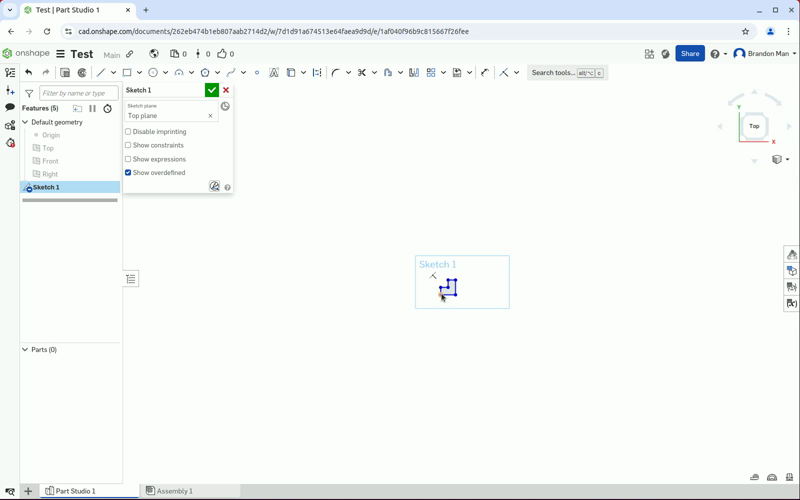
scroll(6)
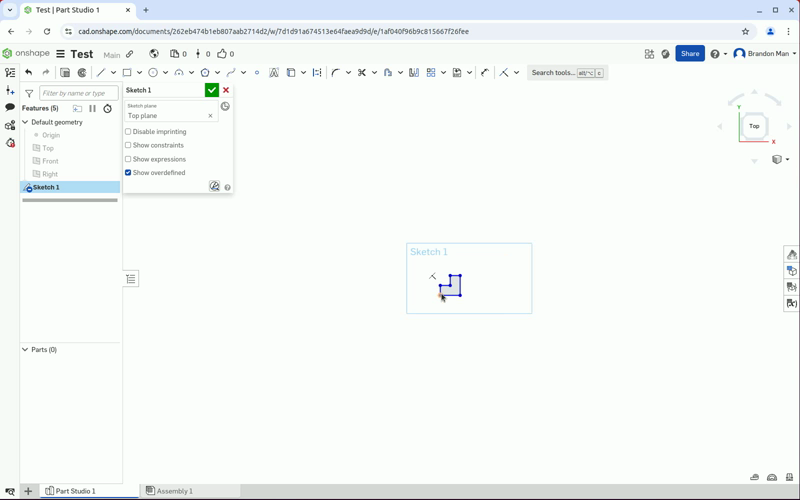
scroll(6)
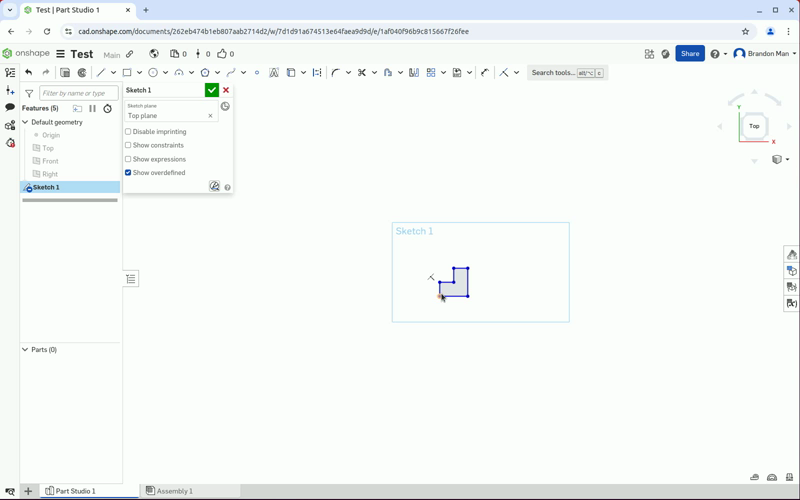
scroll(6)
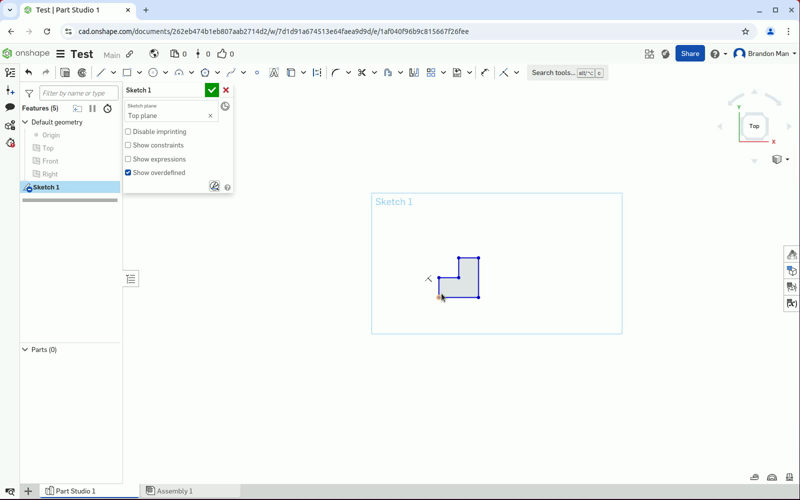
scroll(6)
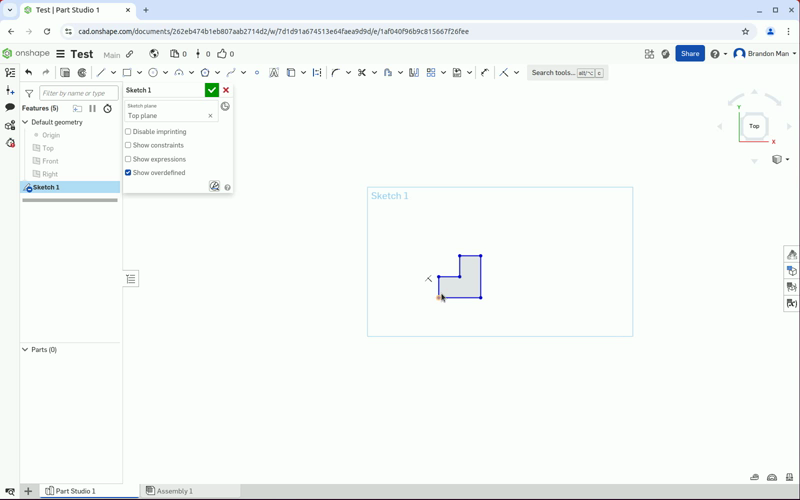
scroll(6)
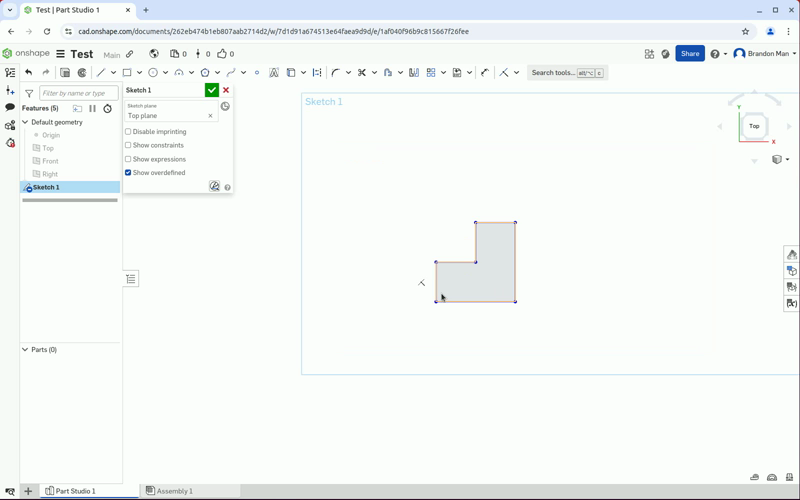
scroll(6)
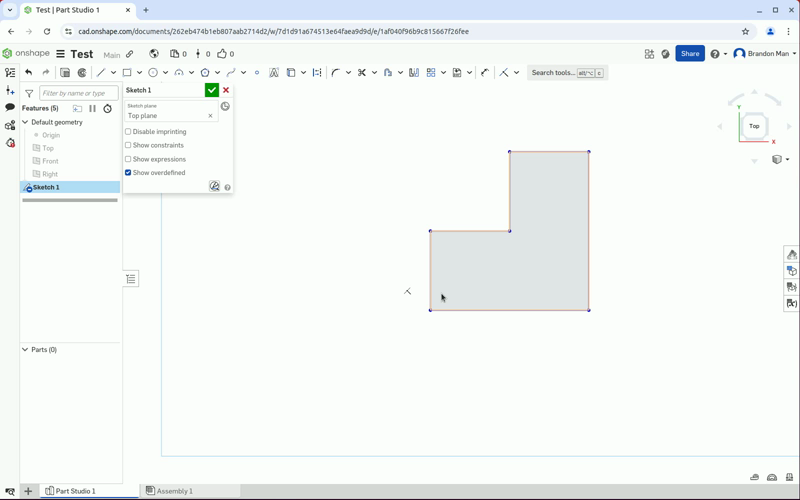
click(441, 293)
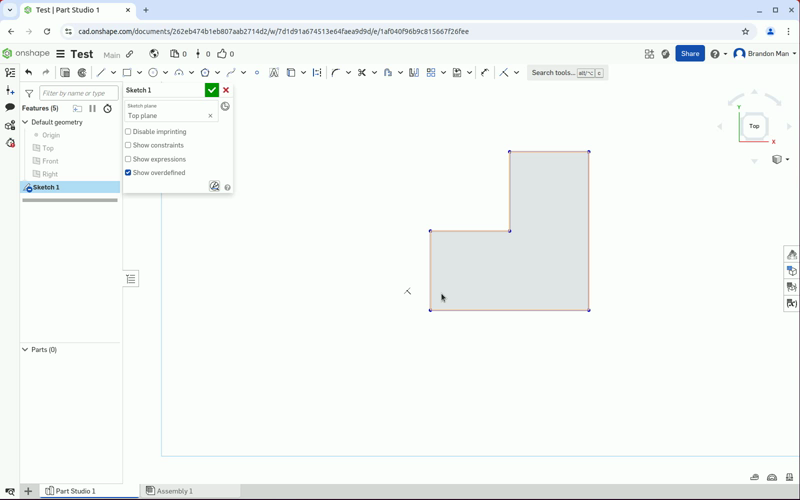
scroll(-6)
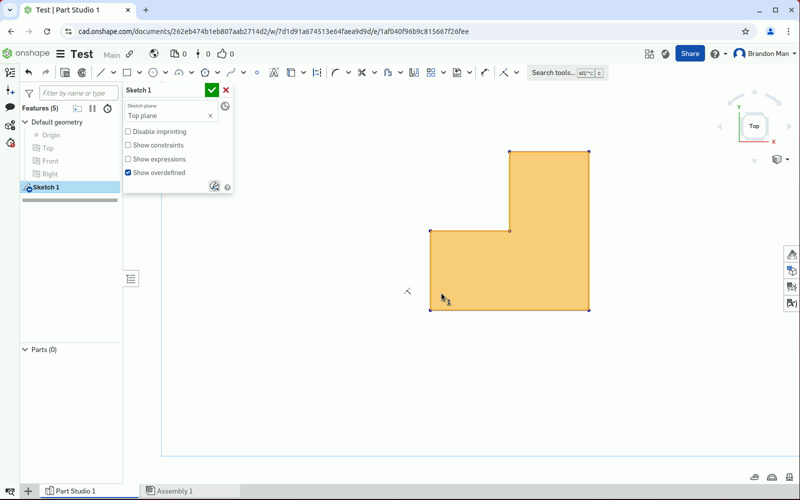
scroll(-6)
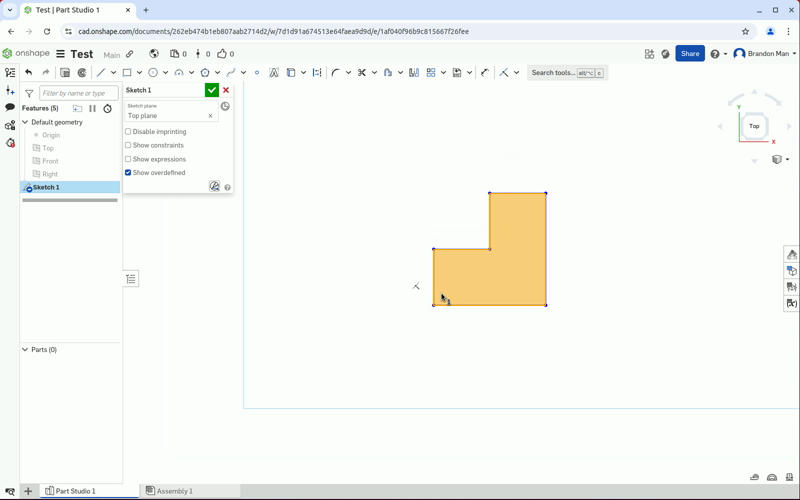
scroll(-6)
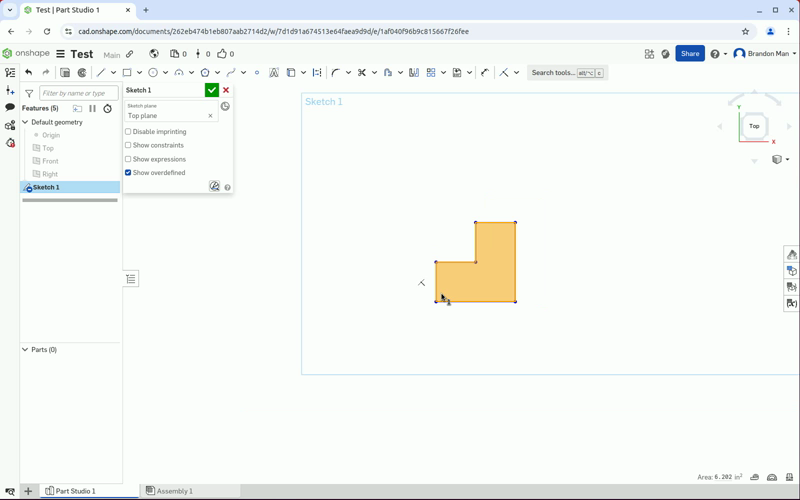
scroll(-6)
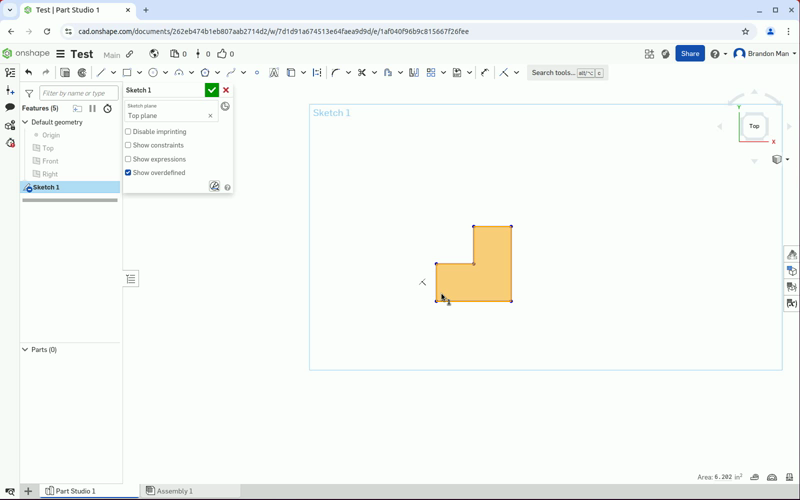
scroll(-6)
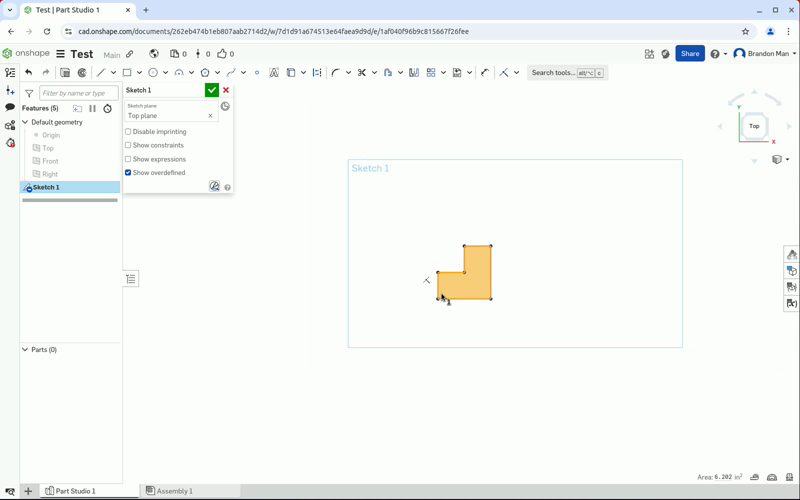
scroll(-6)
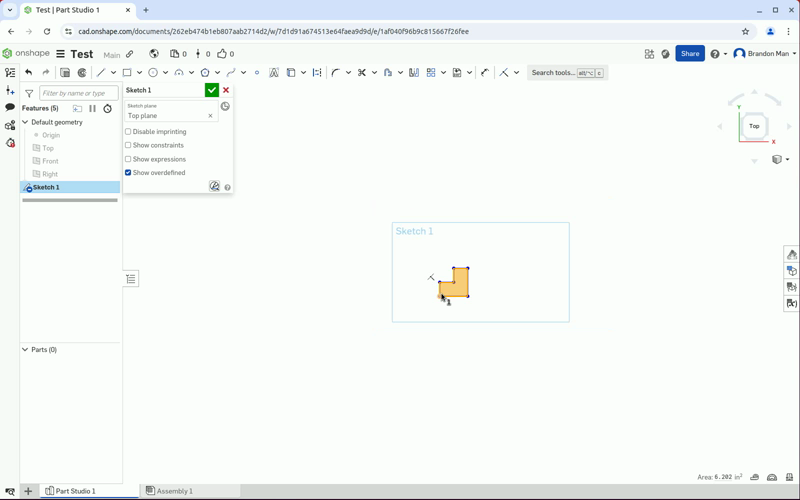
scroll(-6)
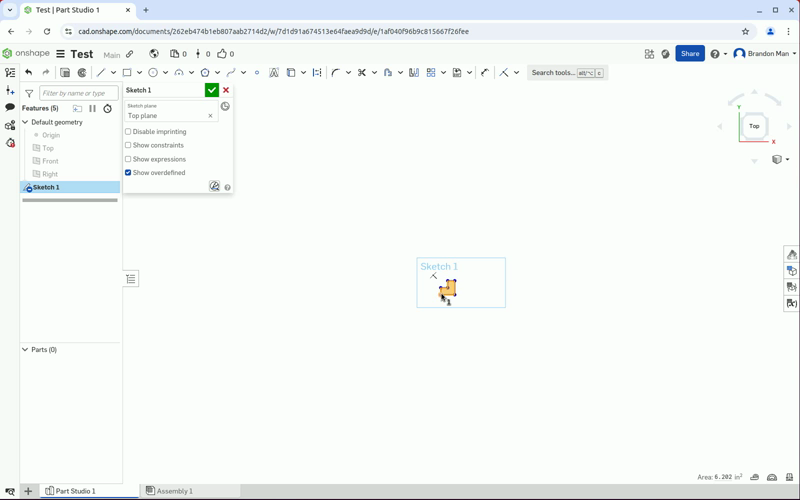
mouse_move(73, 352)
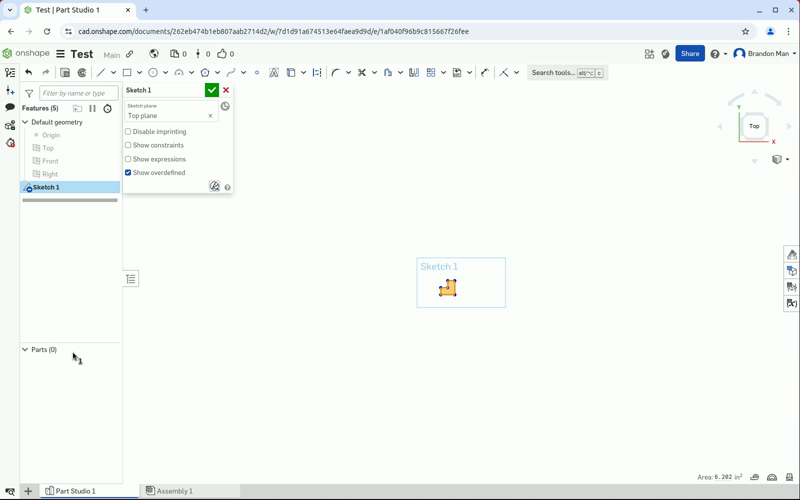
key(shift+y)
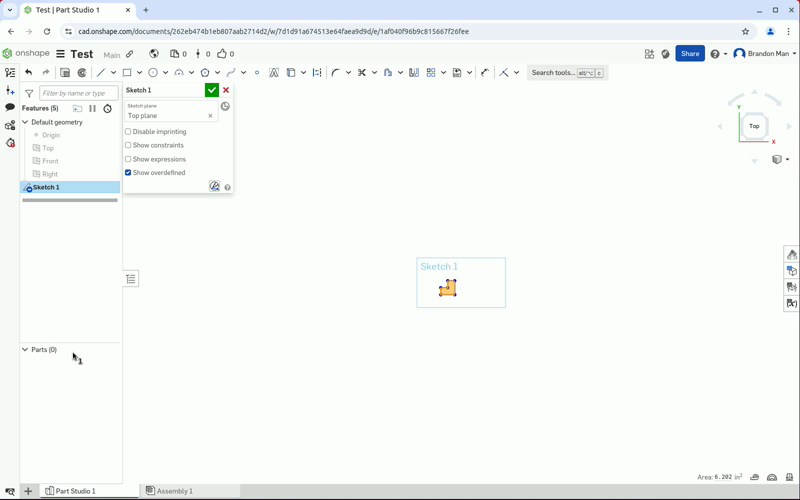
key(shift+e)
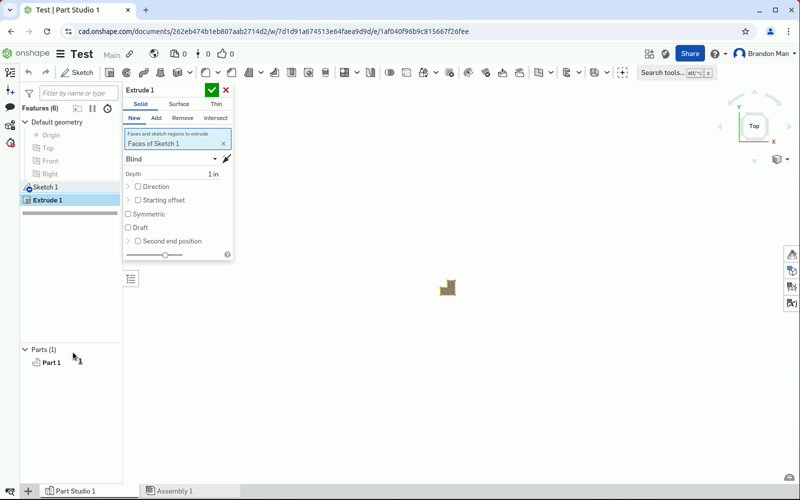
mouse_move(143, 106)
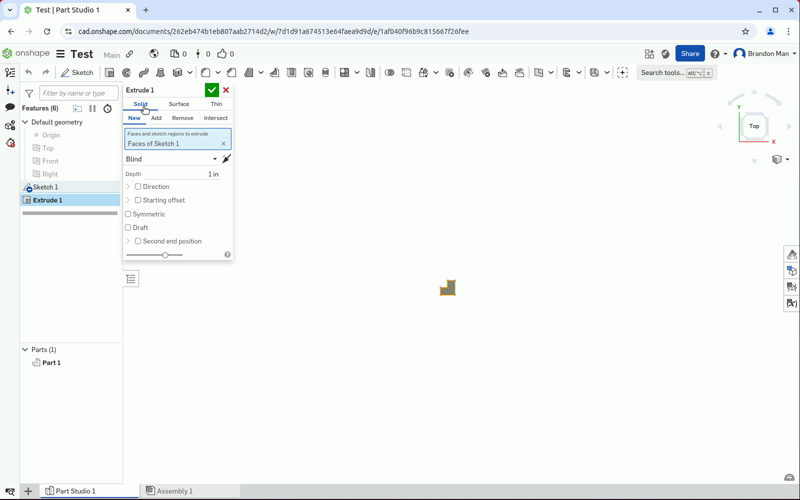
click(143, 106)
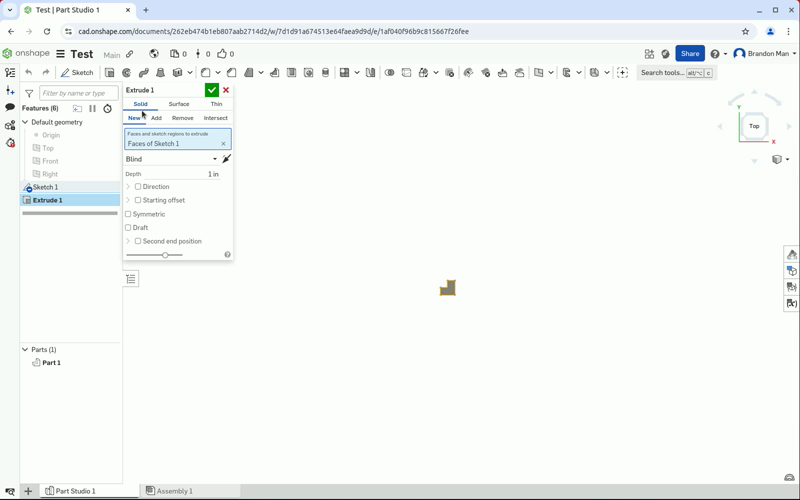
mouse_move(137, 120)
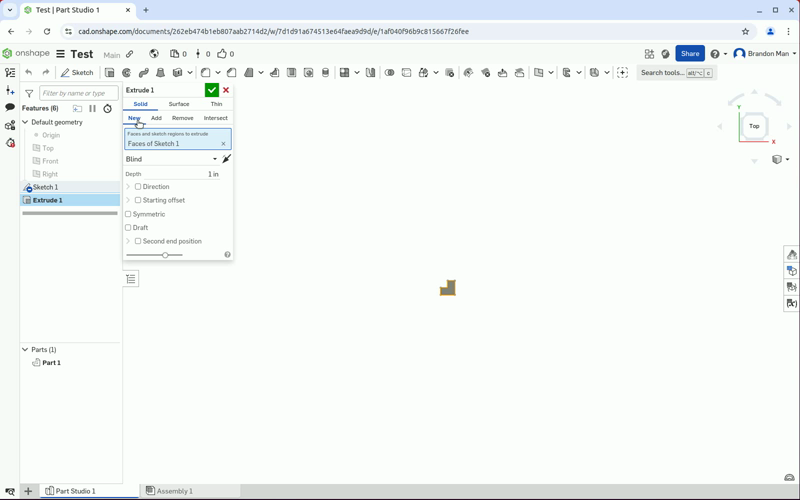
click(137, 120)
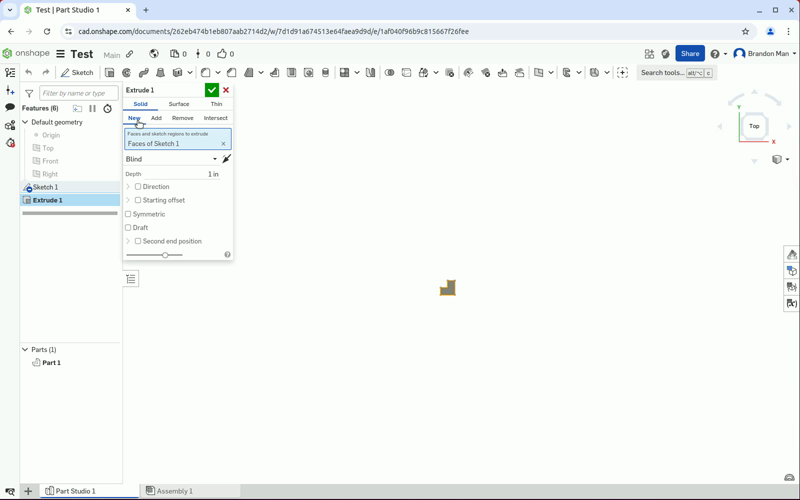
key(tab, 4)
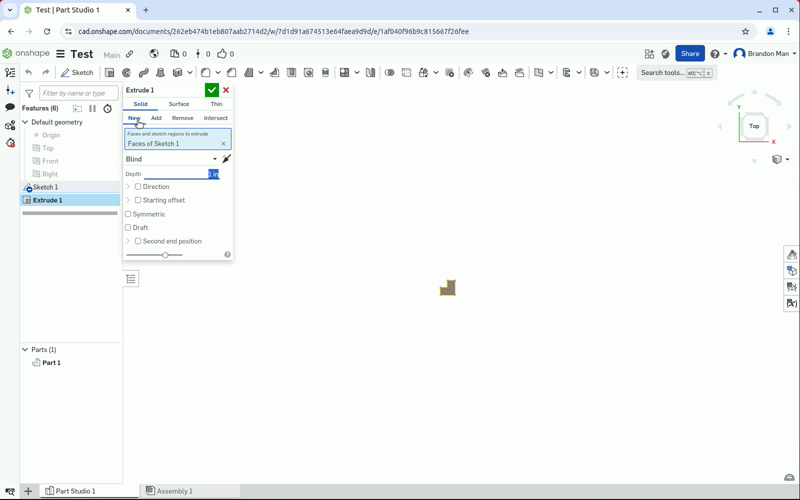
text(23.108)
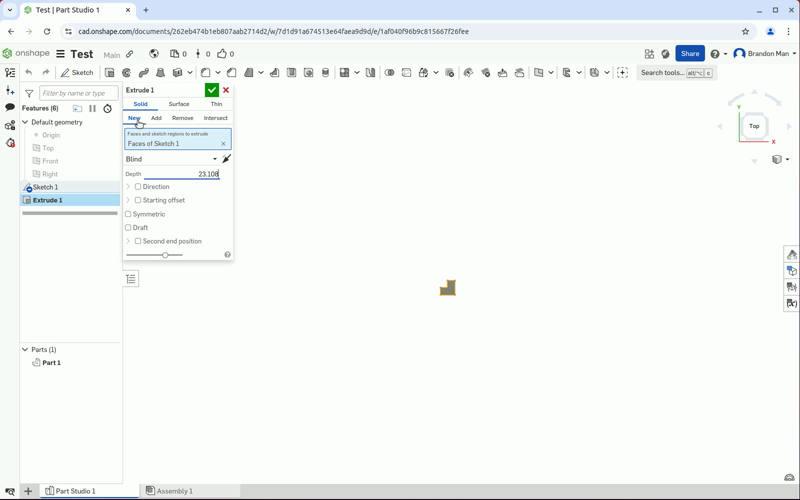
key(enter)
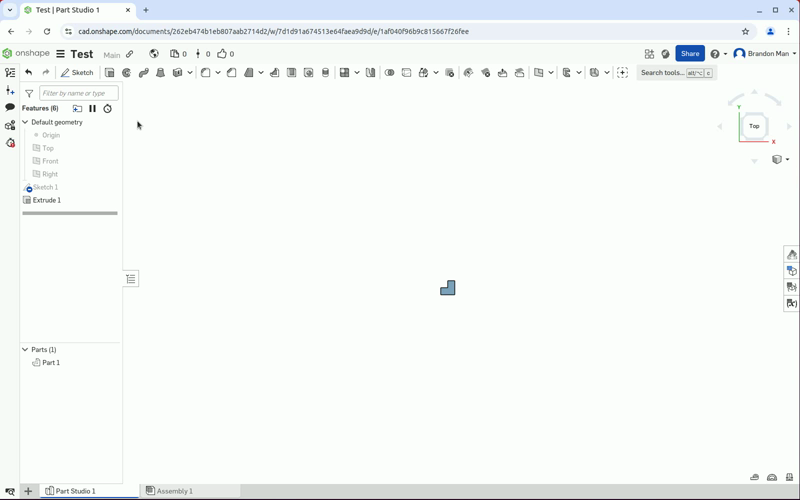
key(shift+h)
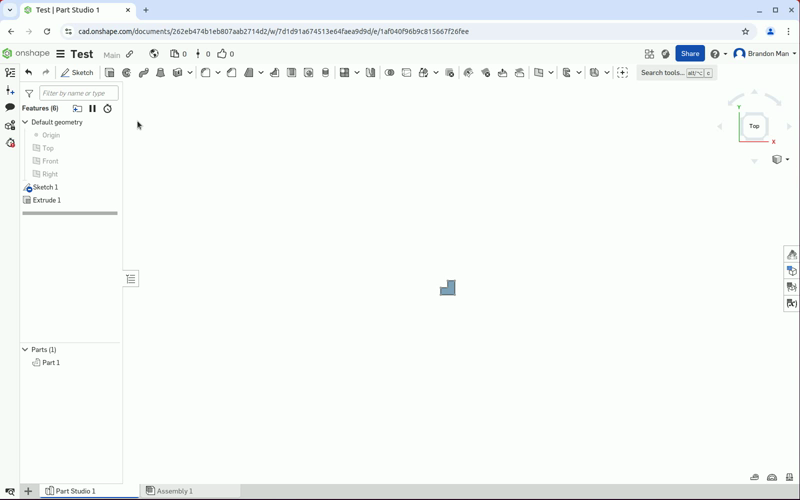
key(shift+h)
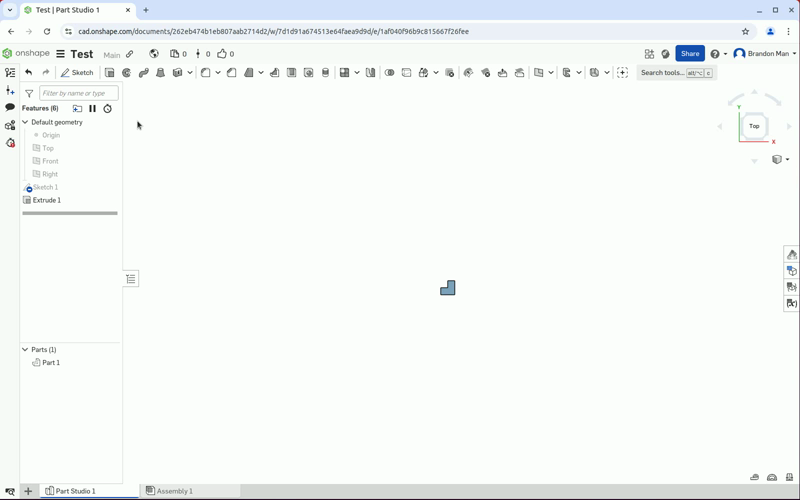
mouse_move(73, 189)
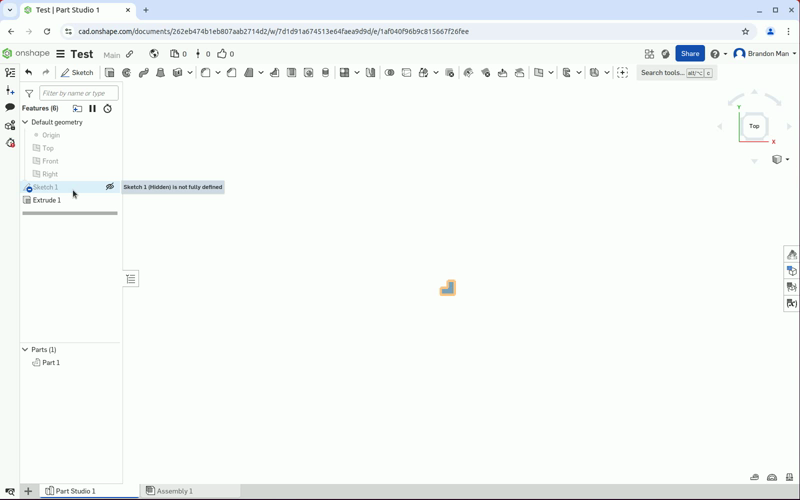
click(73, 189)
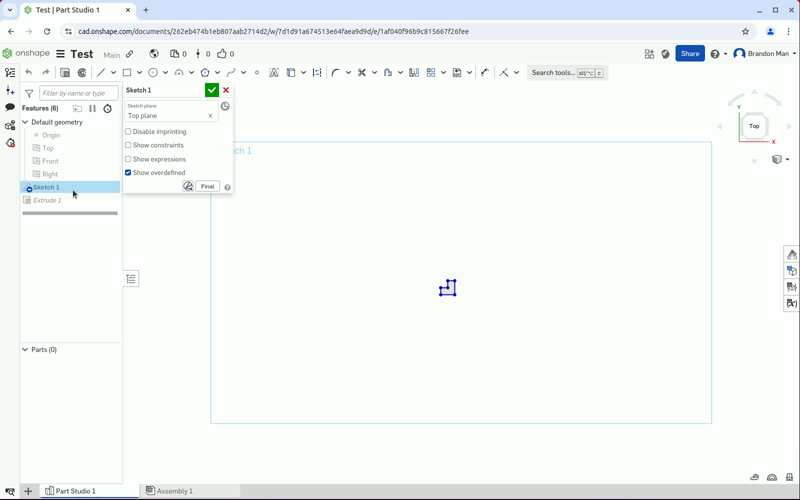
mouse_move(229, 92)
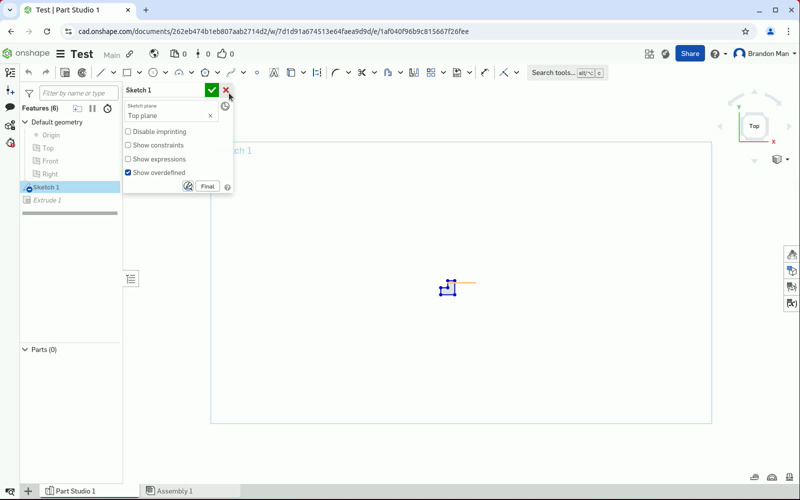
click(229, 92)
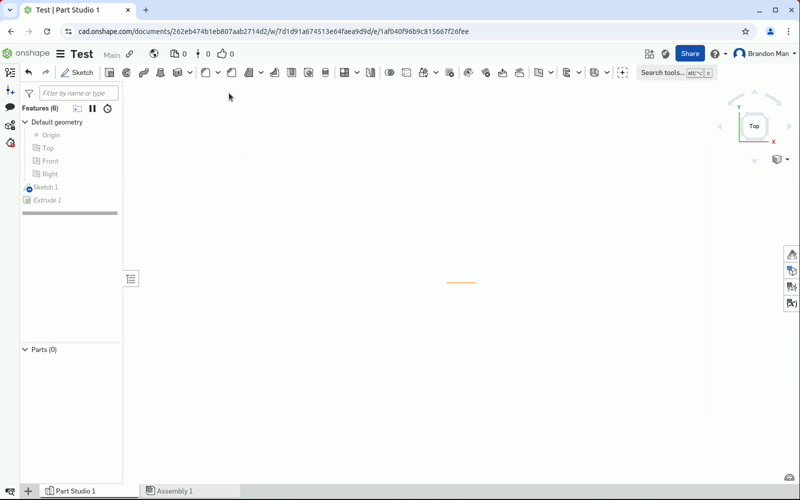
mouse_move(73, 352)
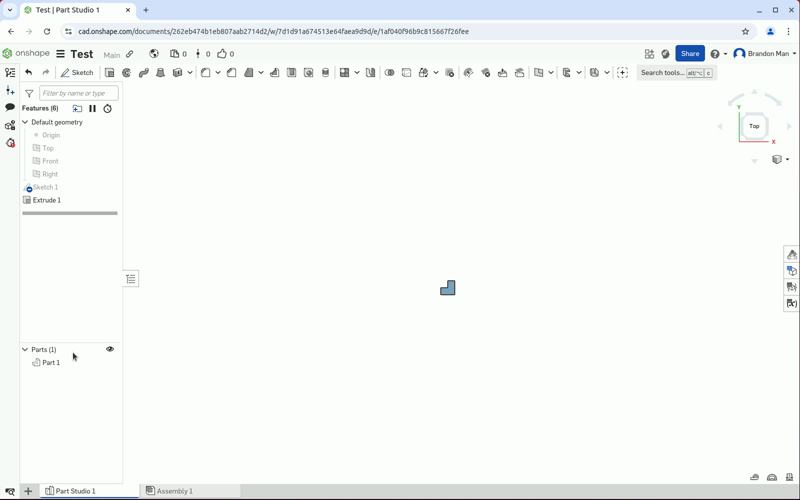
key(y)
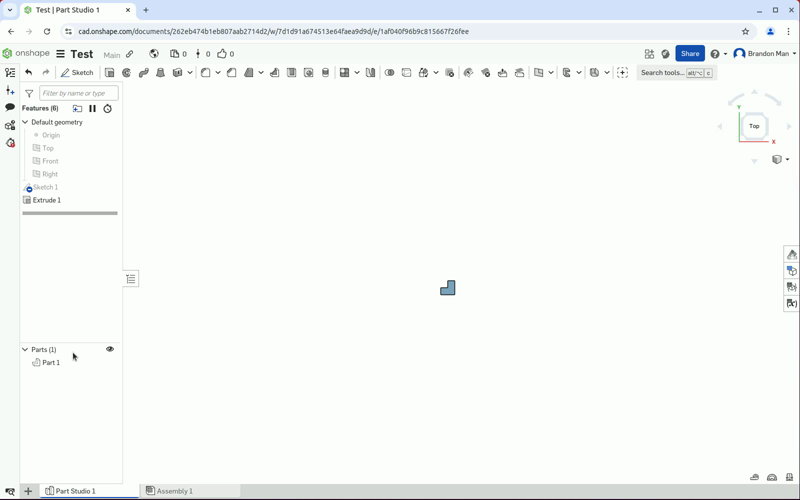
key(shift+p)
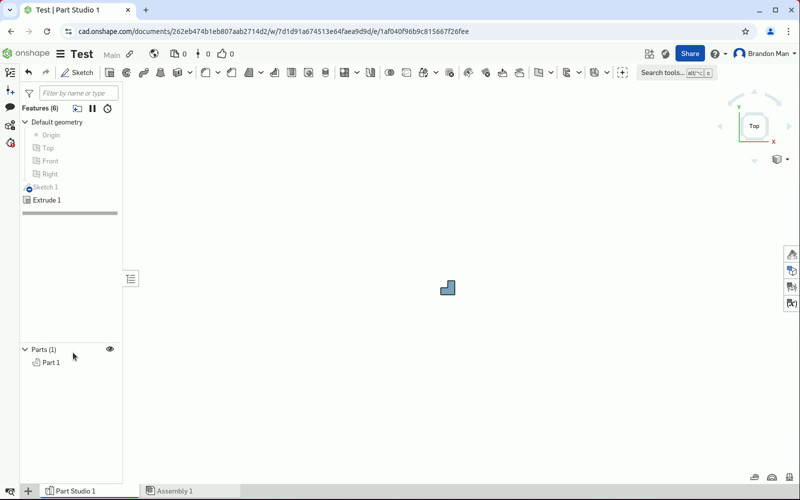
key(space)
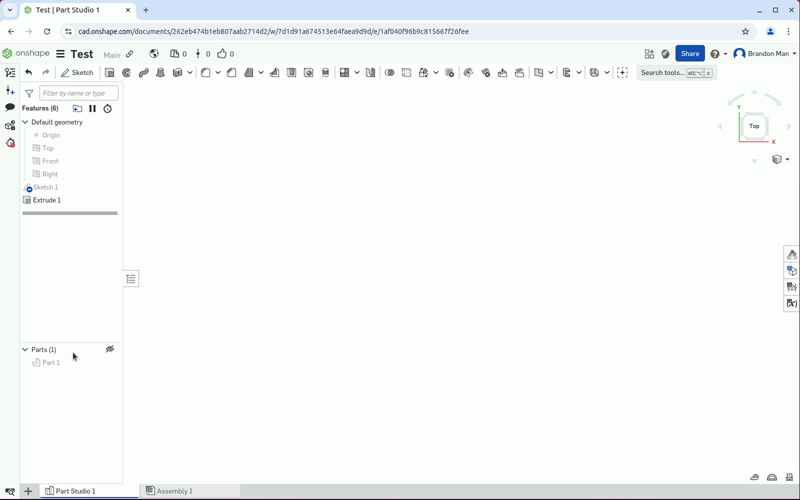
key_down(shift)
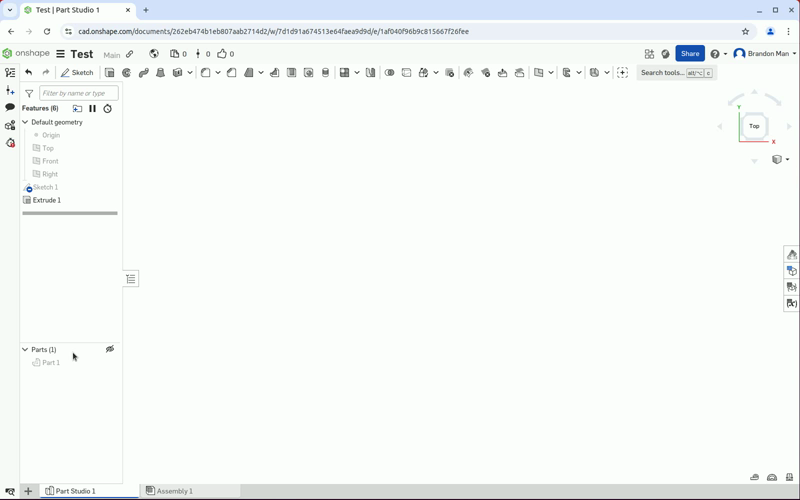
key(up)
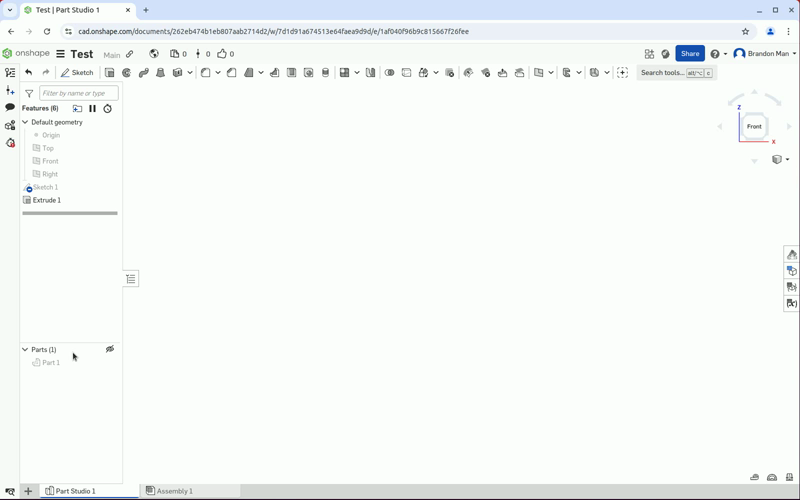
key_up(shift)
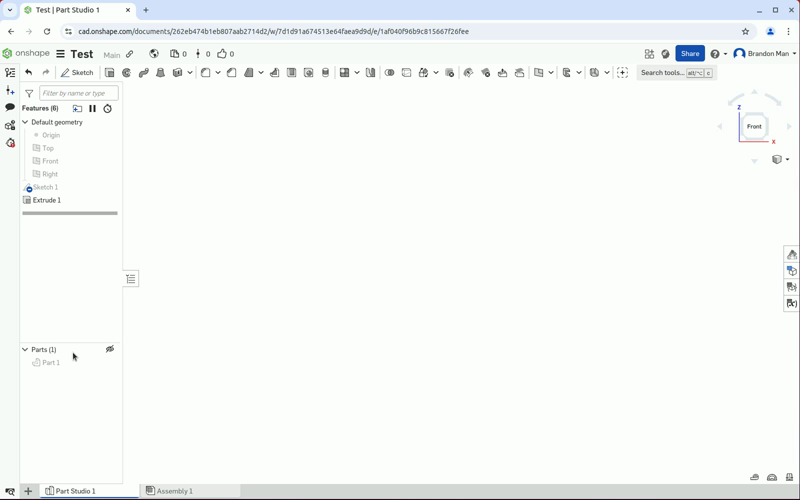
key(space)
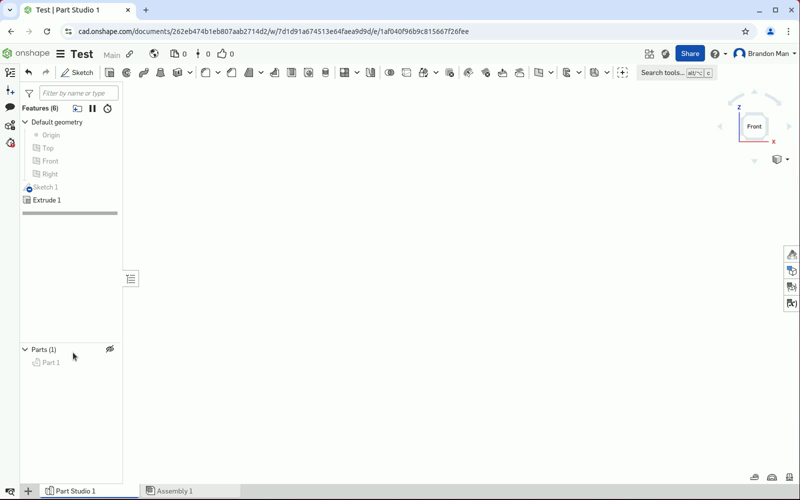
key_down(shift)
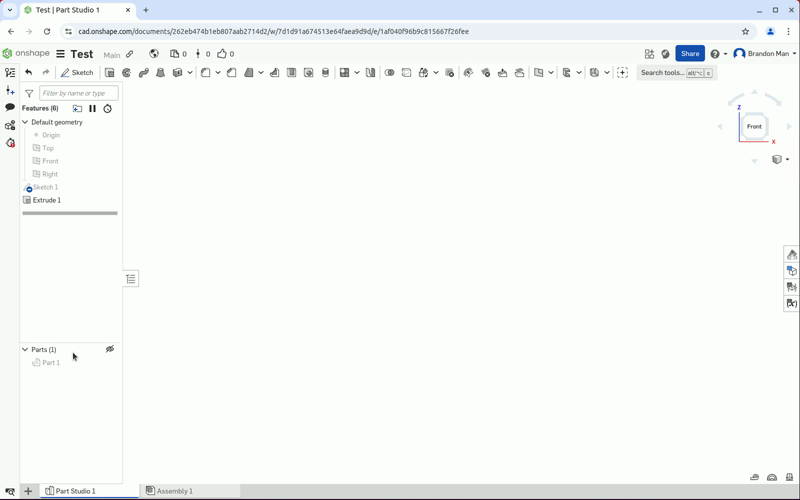
key(left)
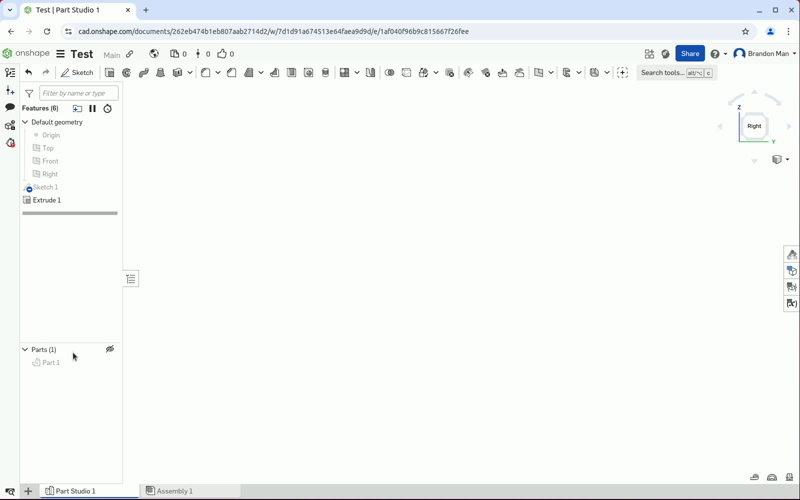
key_up(shift)
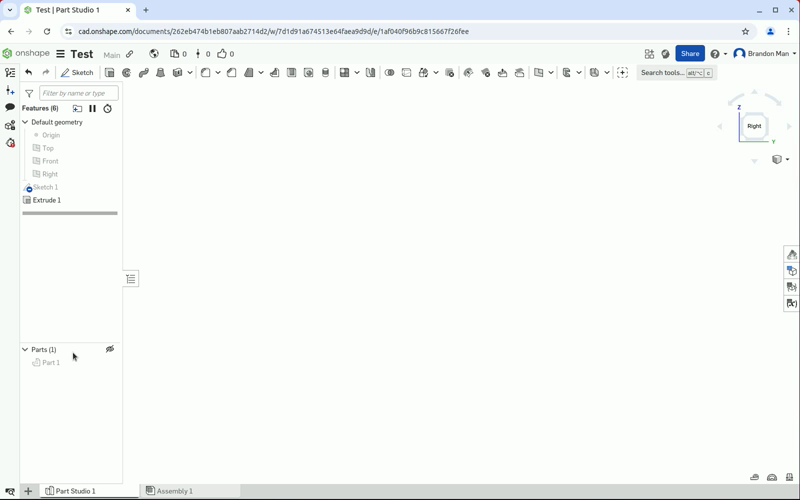
mouse_move(73, 352)
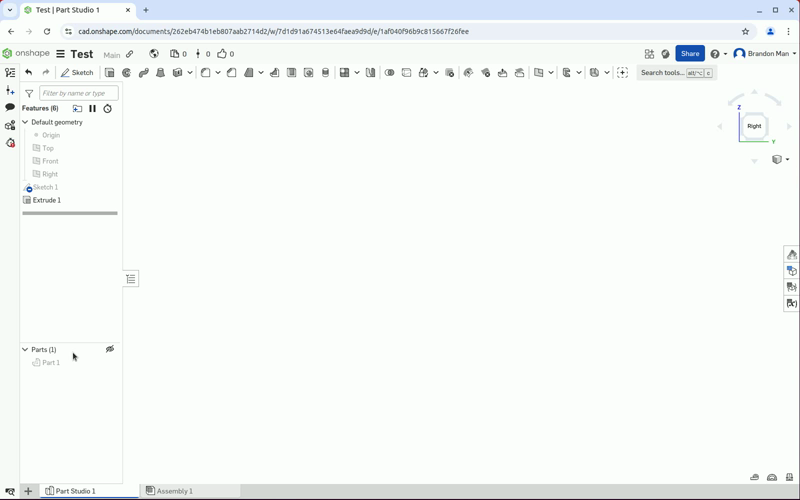
key(shift+y)
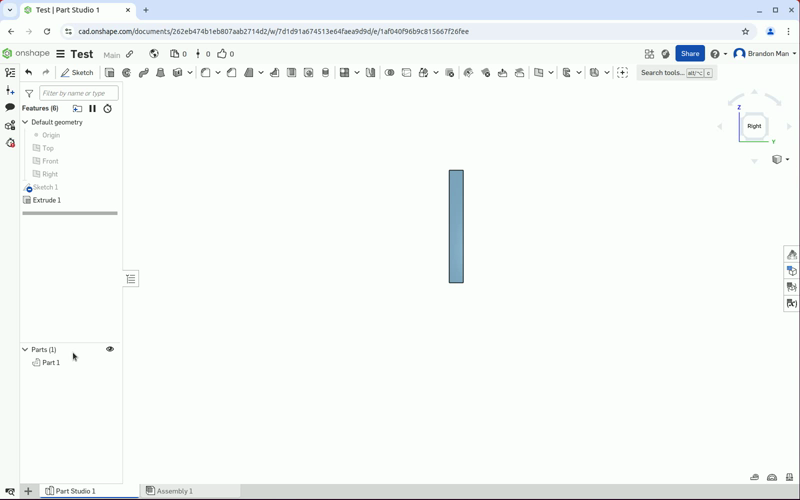
mouse_move(541, 75)
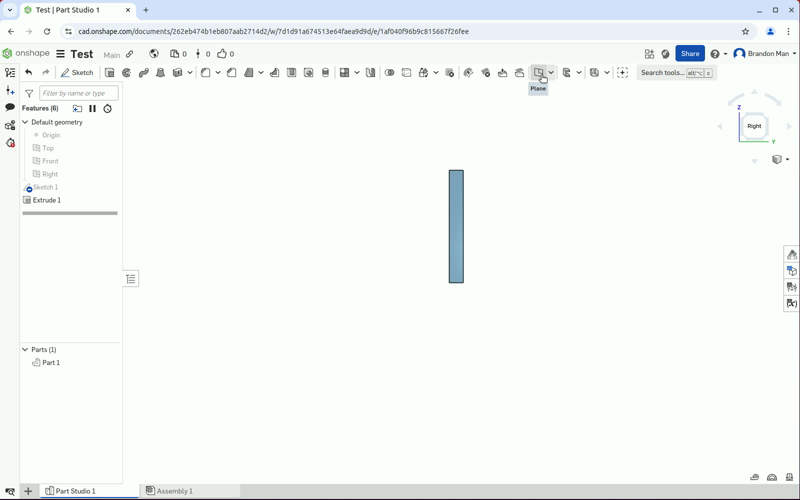
click(541, 75)
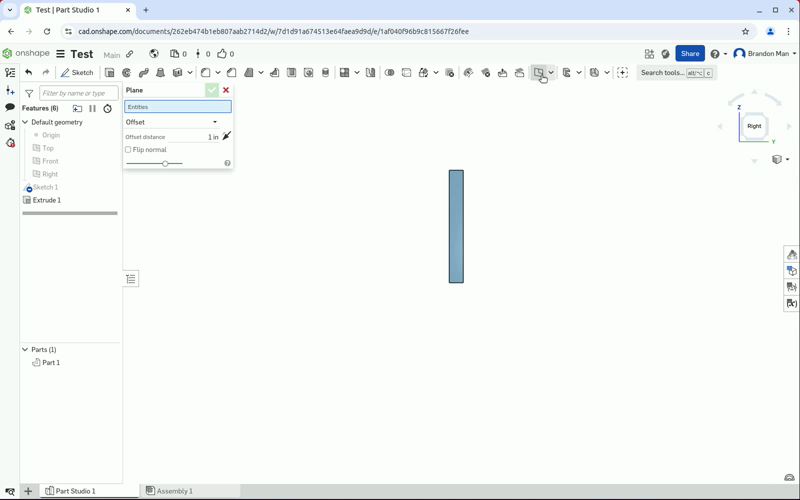
mouse_move(73, 176)
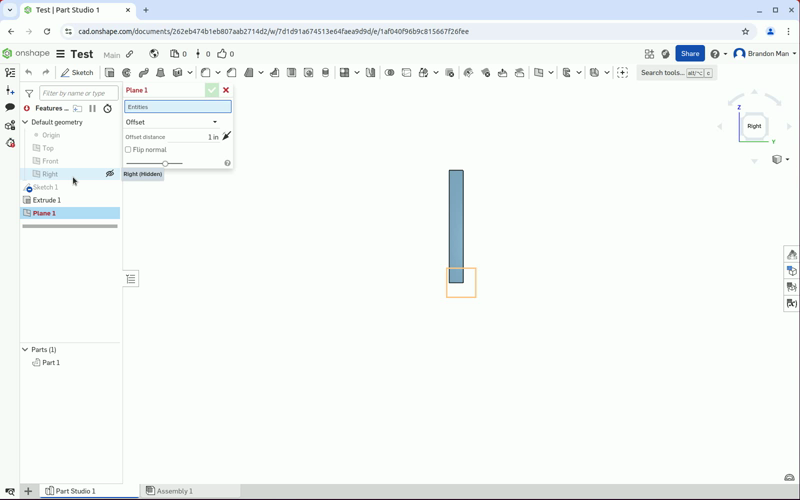
click(73, 176)
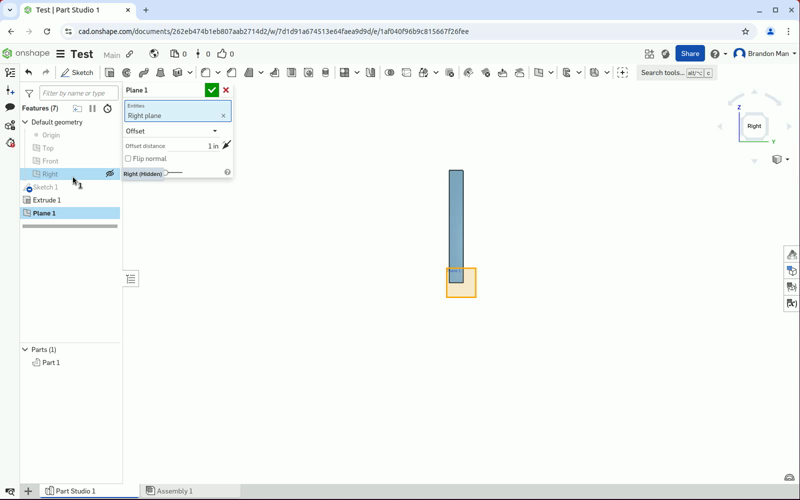
key(tab, 2)
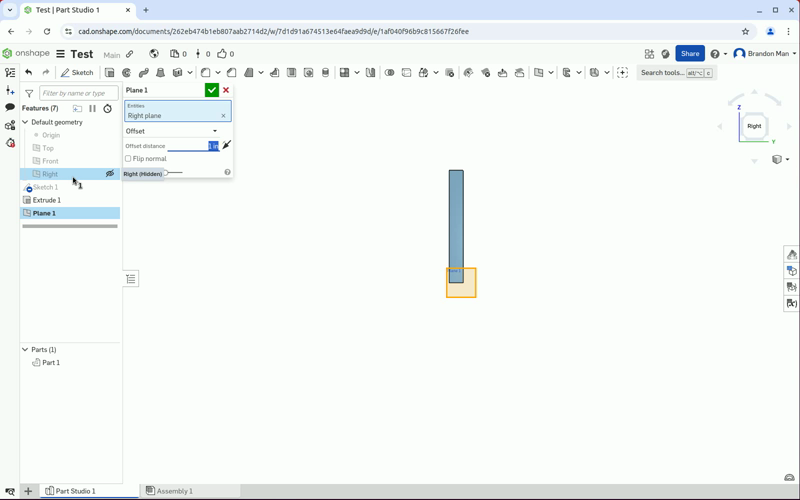
text(1.695)
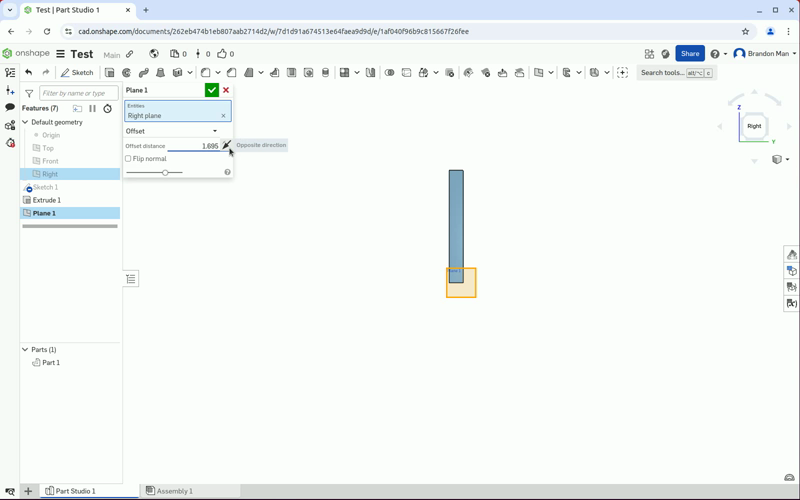
mouse_move(229, 147)
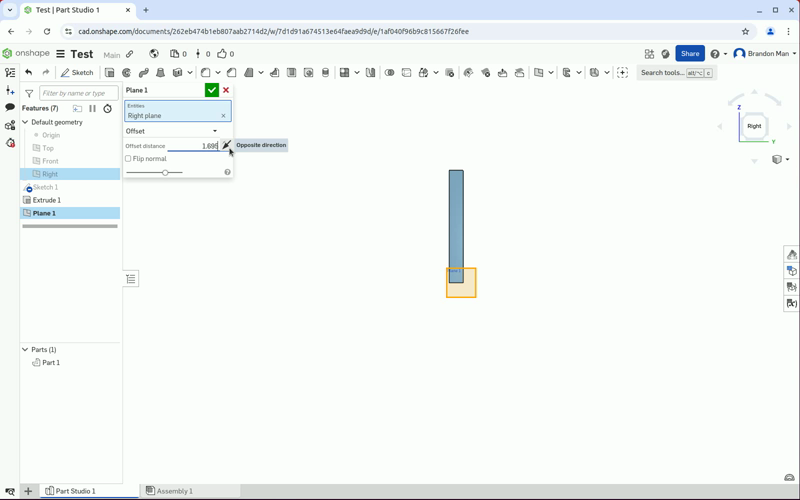
click(229, 147)
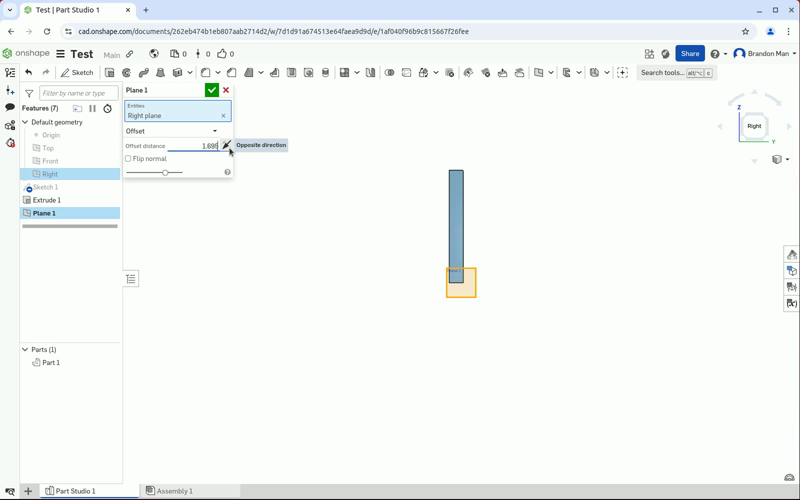
key(enter, 2)
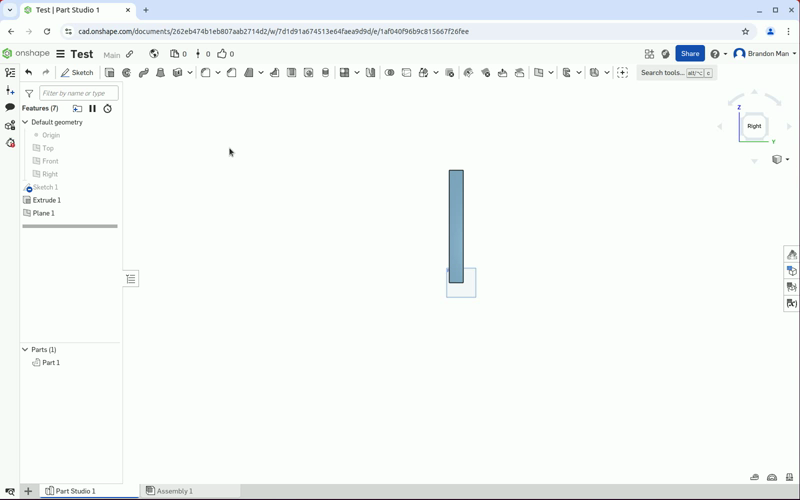
key(shift+s)
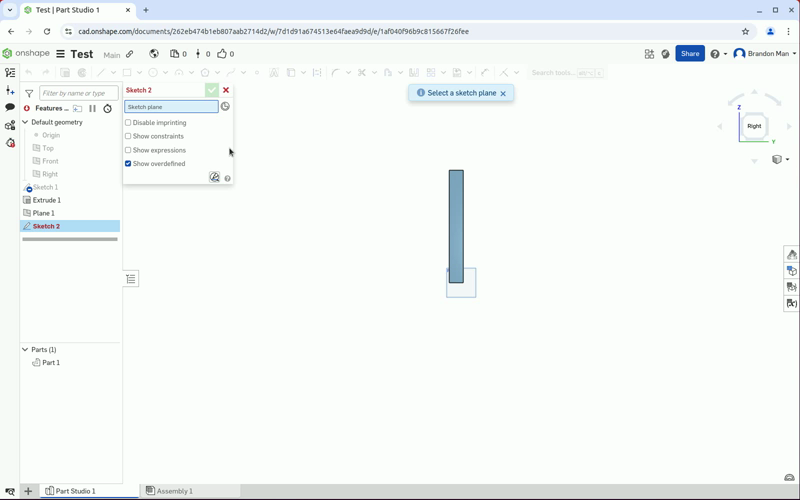
mouse_move(73, 215)
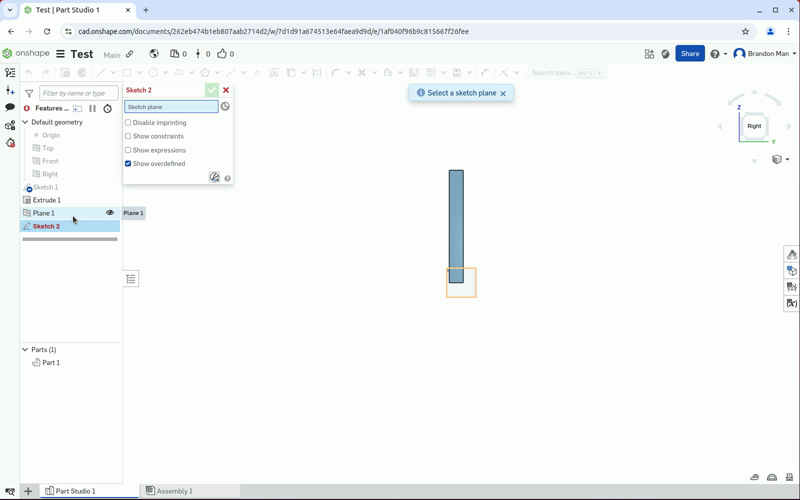
click(73, 215)
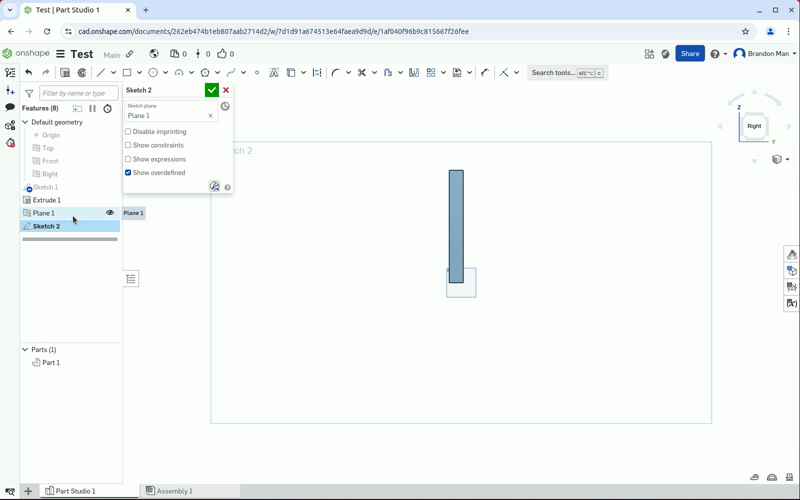
mouse_move(73, 352)
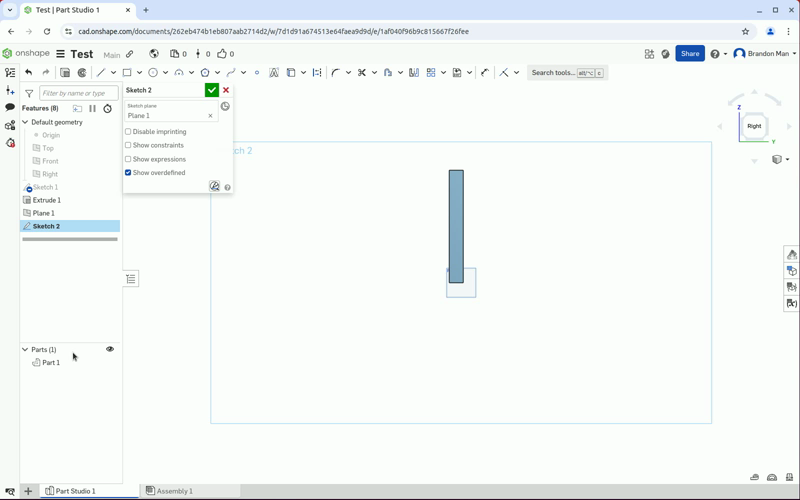
key(y)
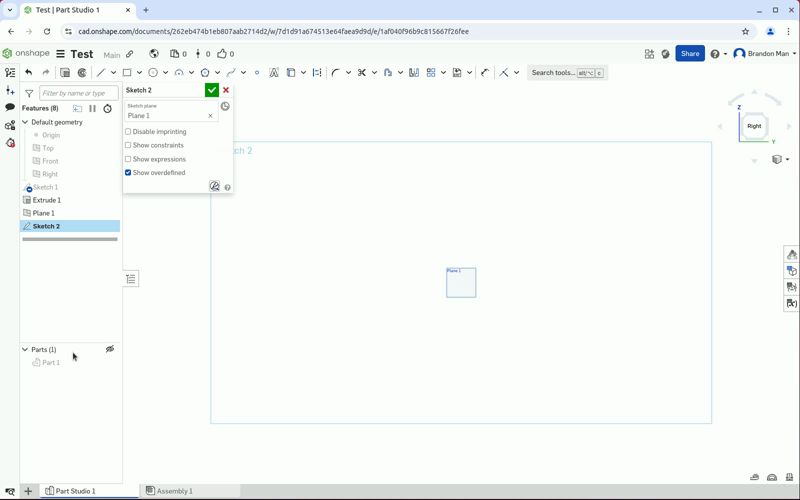
key(l)
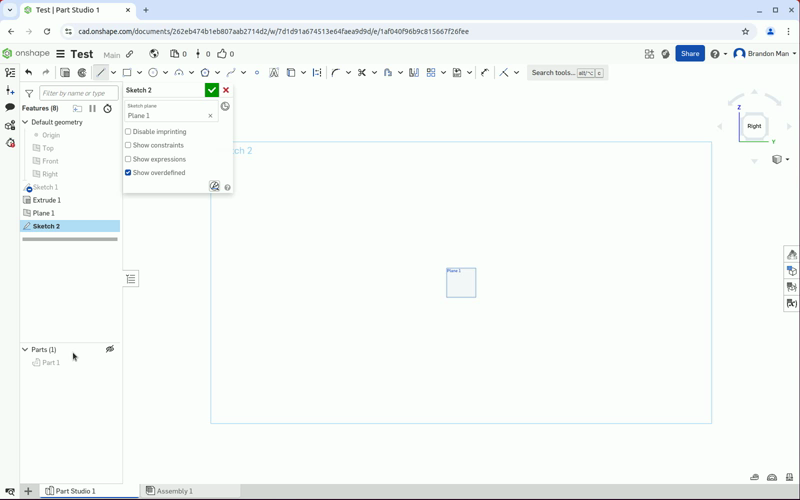
key_down(shift)
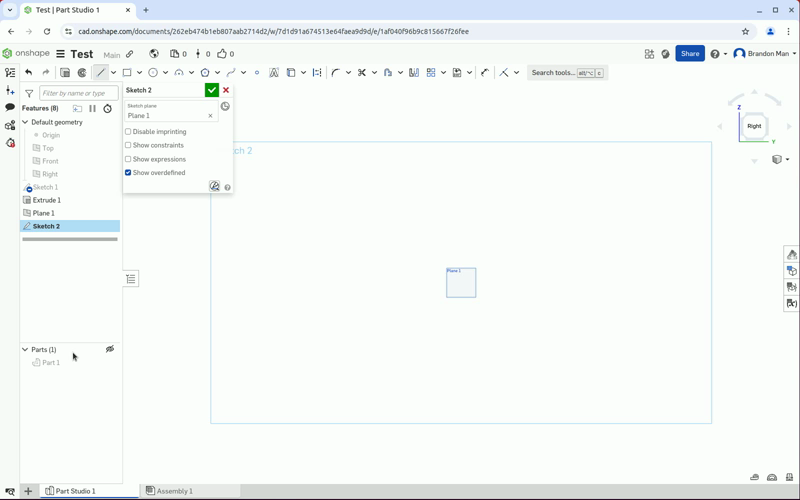
mouse_move(449, 183)
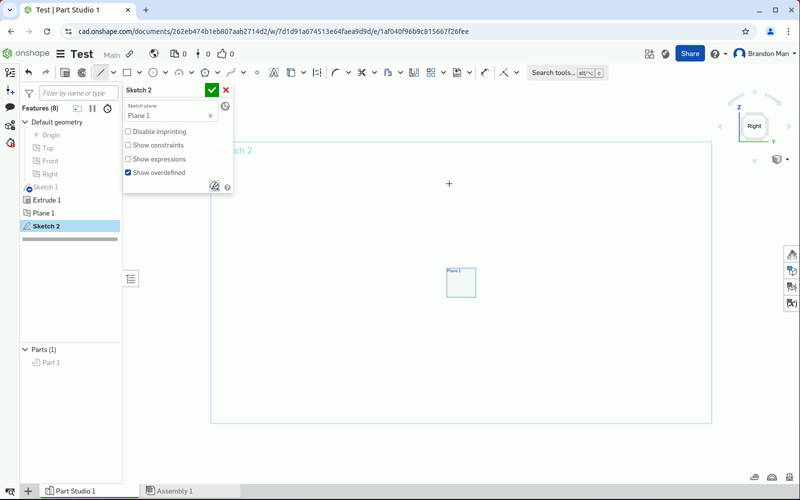
click(449, 183)
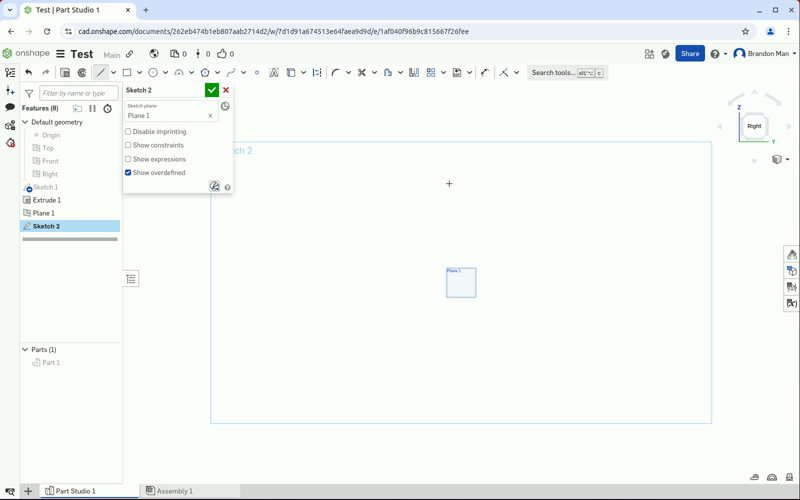
key_up(shift)
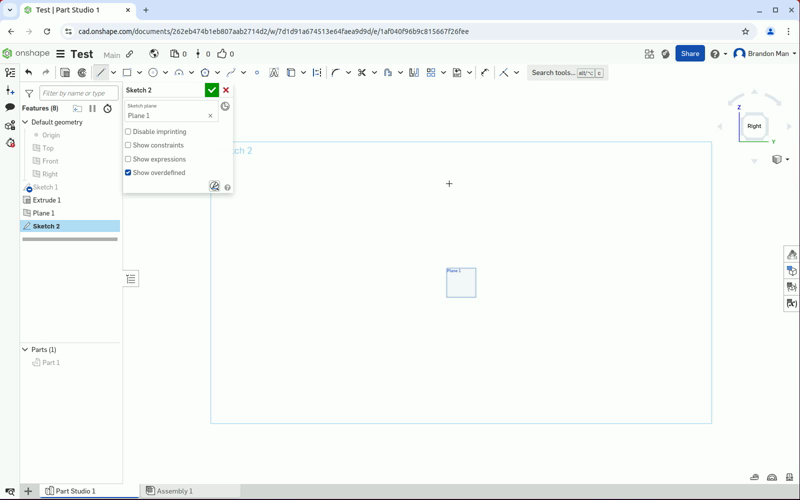
key_down(shift)
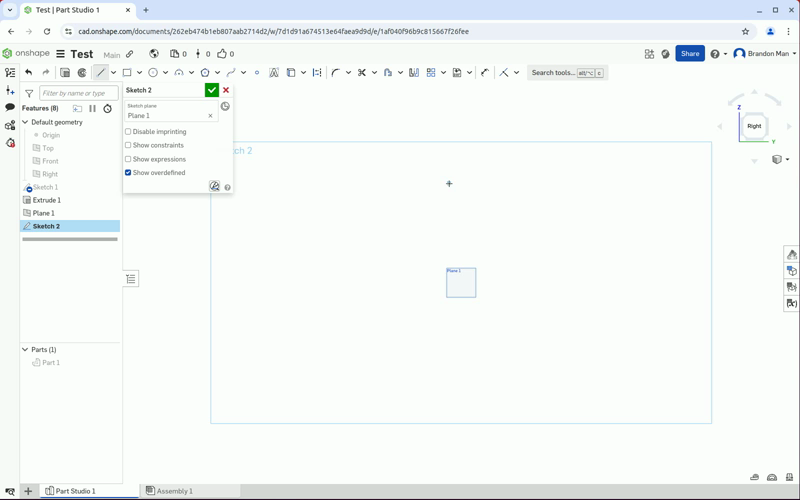
mouse_move(479, 183)
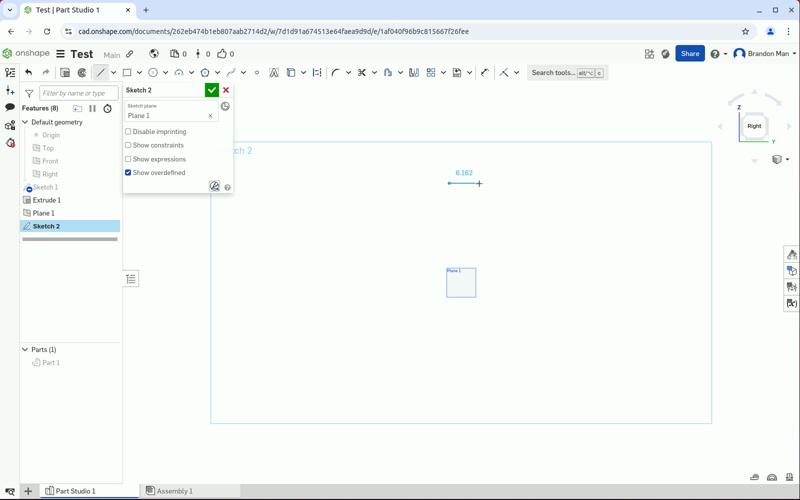
mouse_move(462, 183)
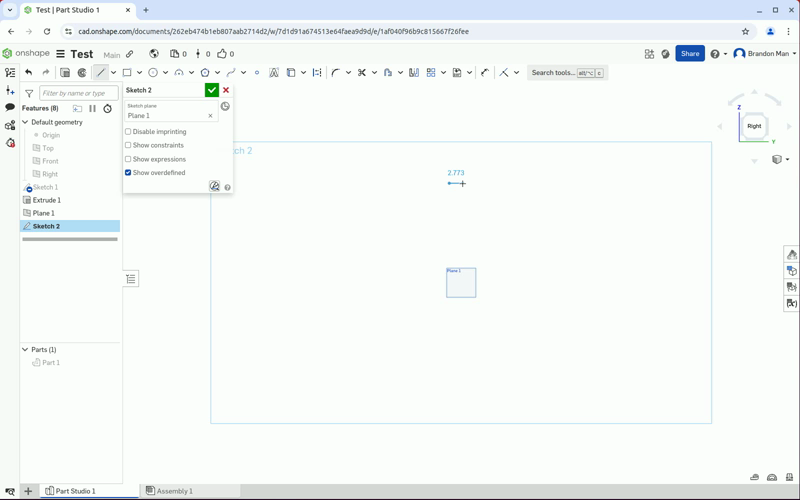
click(462, 183)
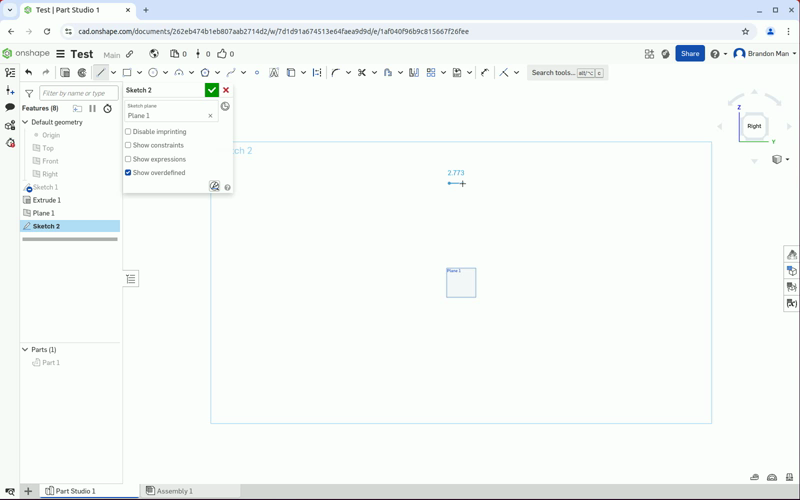
key_up(shift)
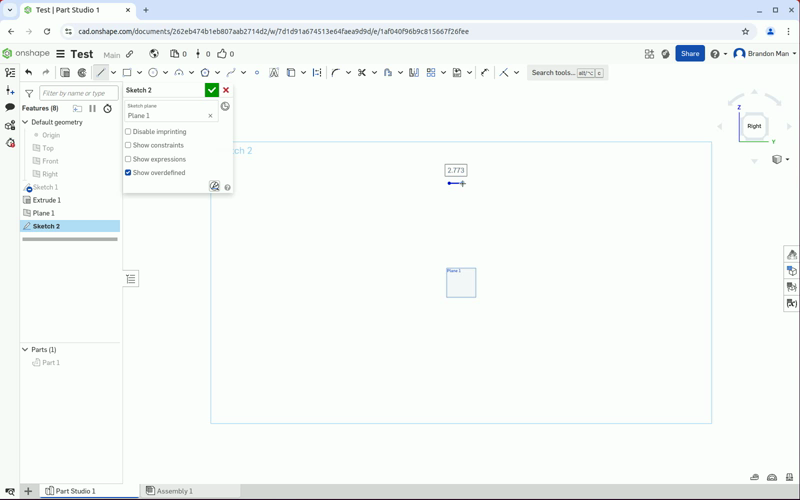
key_down(shift)
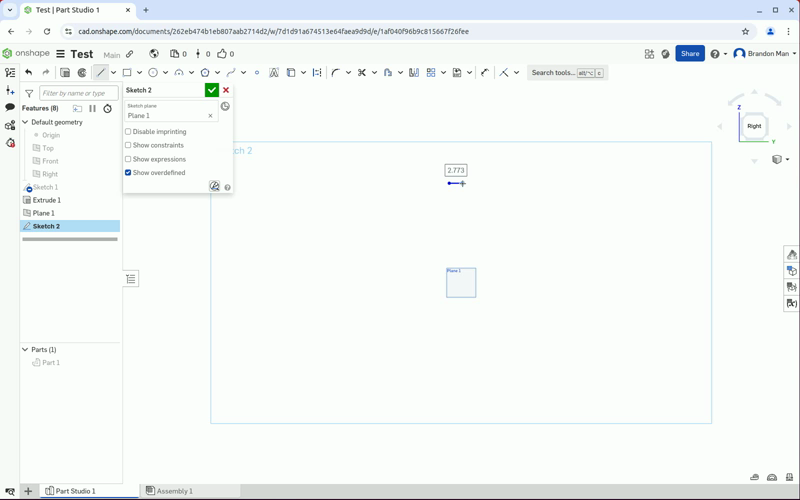
mouse_move(492, 183)
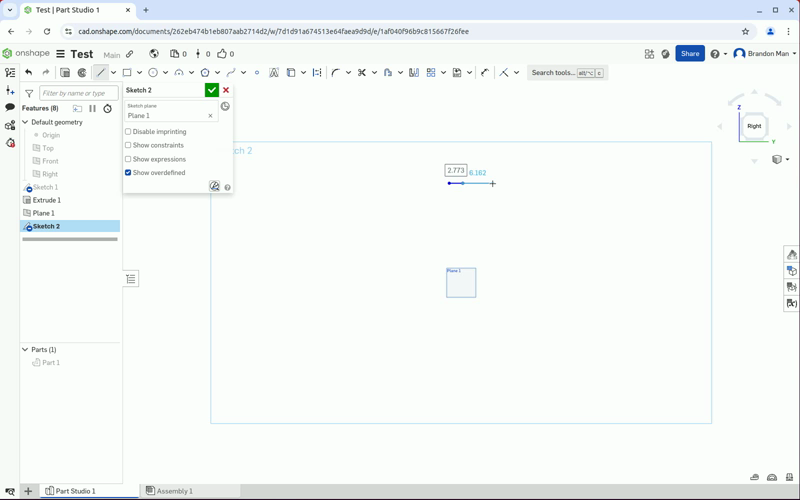
mouse_move(462, 169)
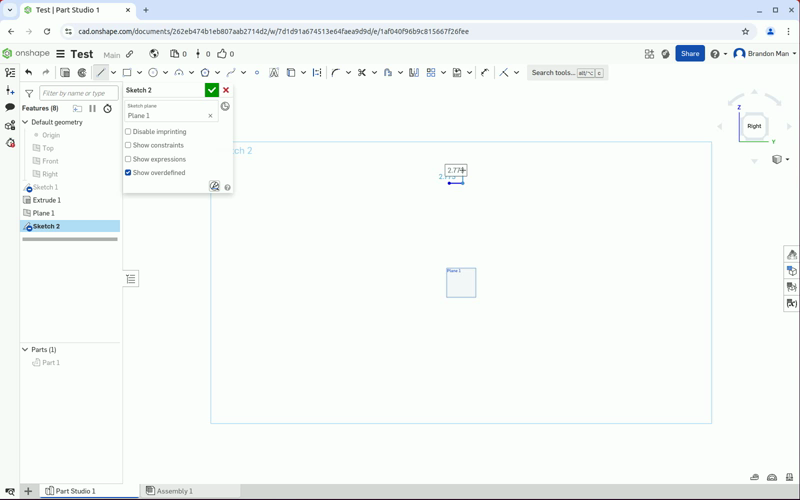
click(462, 169)
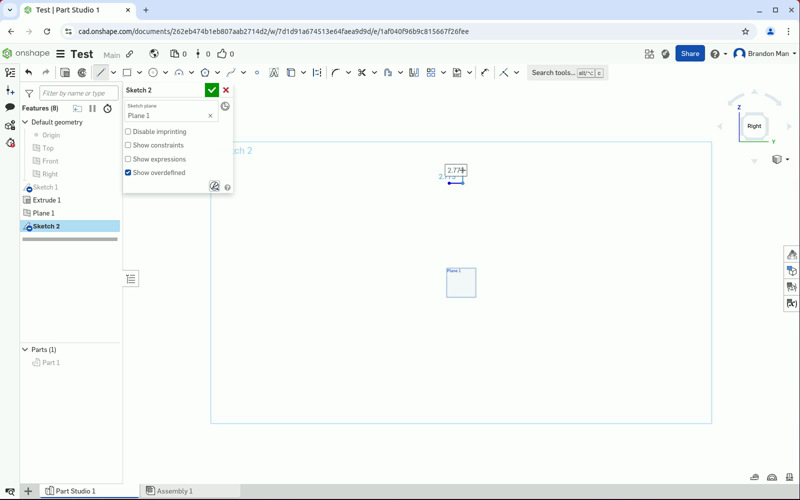
key_up(shift)
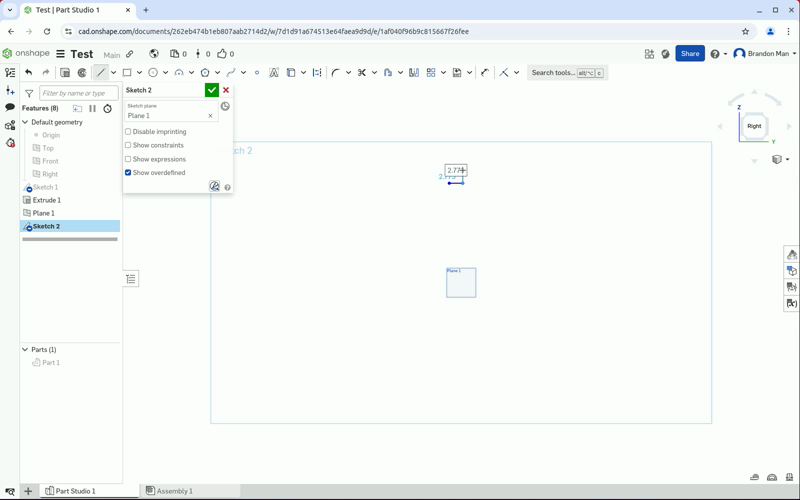
key_down(shift)
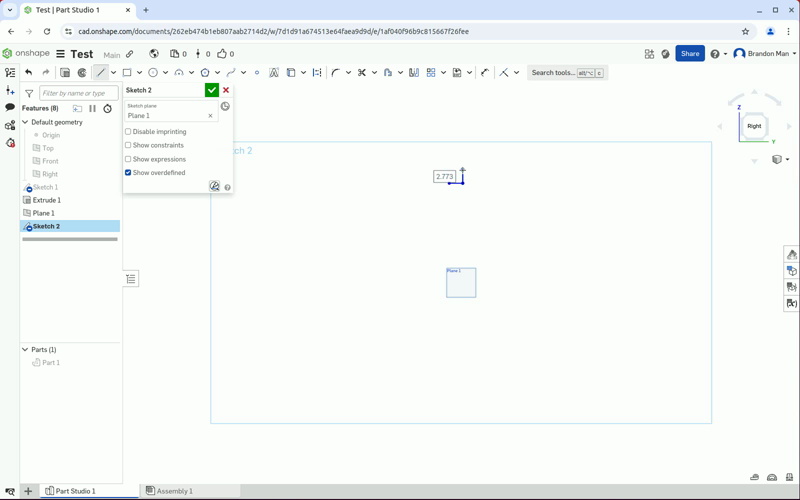
mouse_move(492, 169)
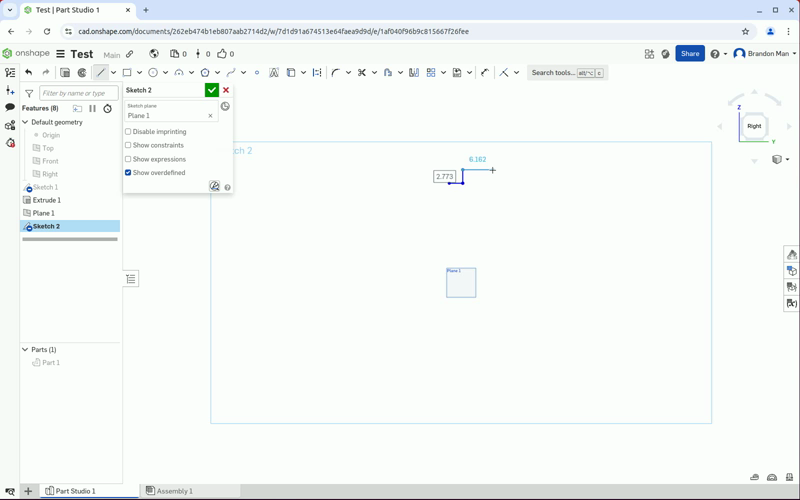
mouse_move(449, 169)
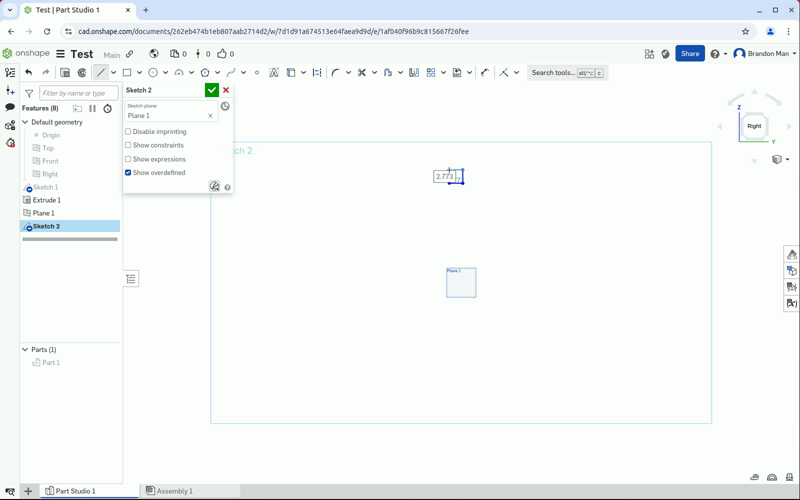
click(449, 169)
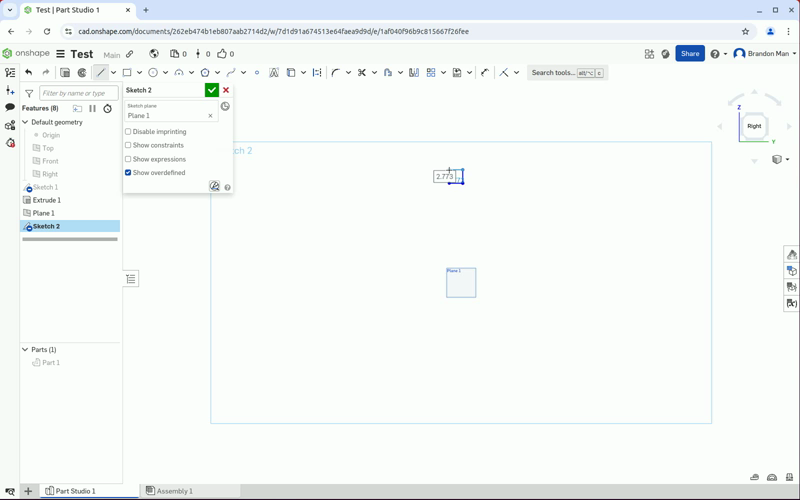
key_up(shift)
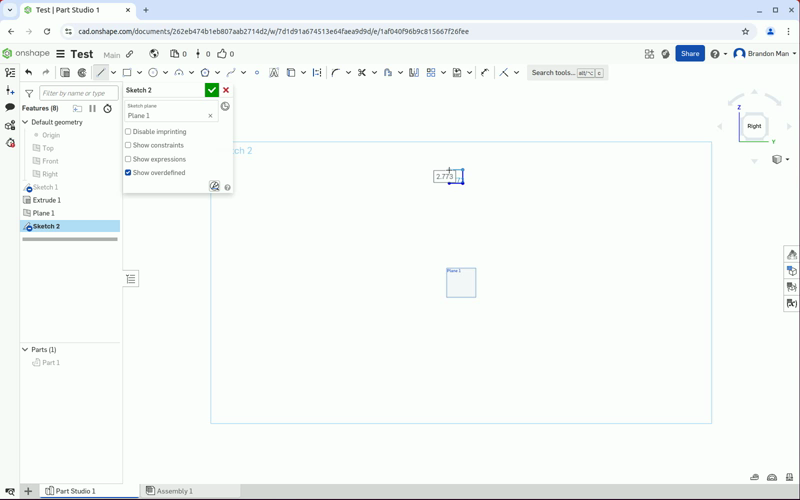
mouse_move(479, 169)
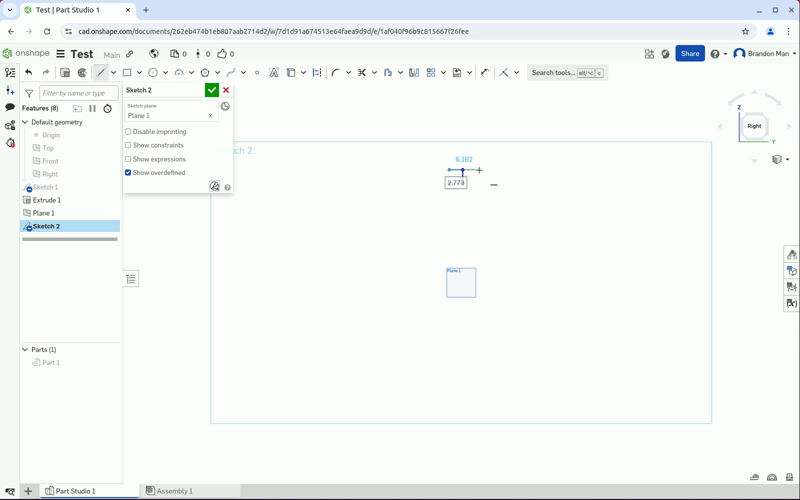
key_down(shift)
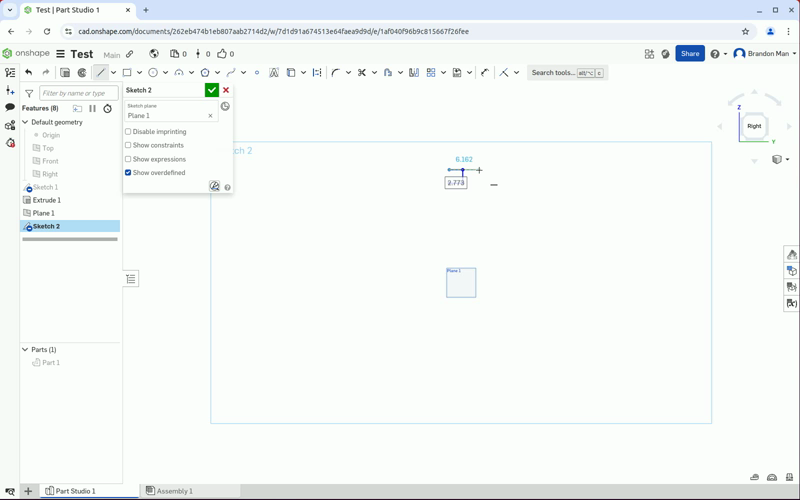
mouse_move(449, 183)
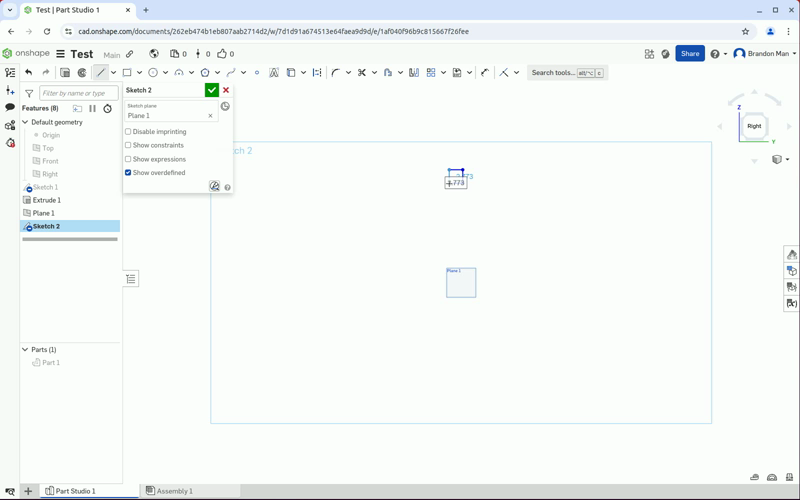
key_up(shift)
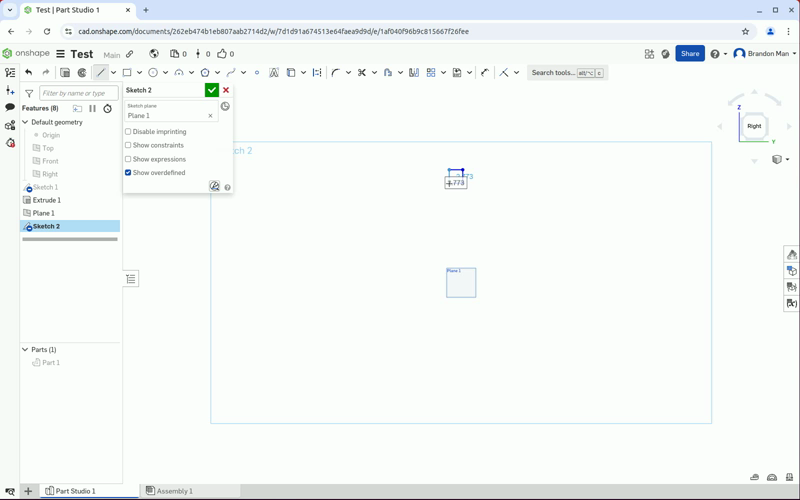
click(449, 183)
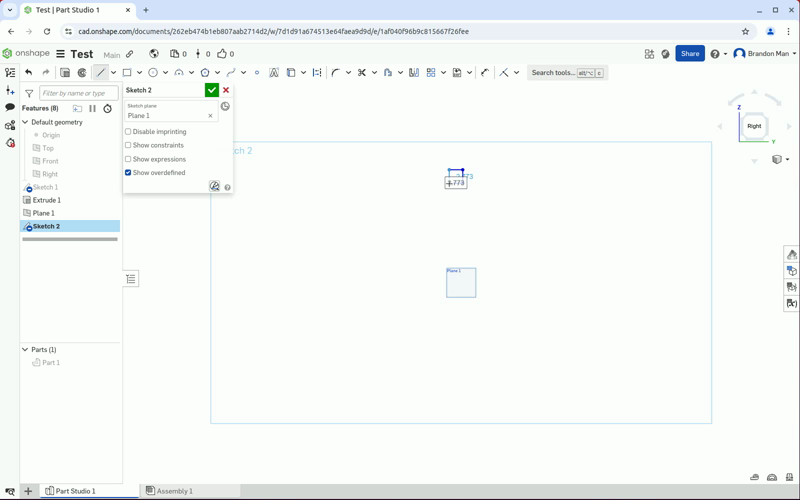
key(esc)
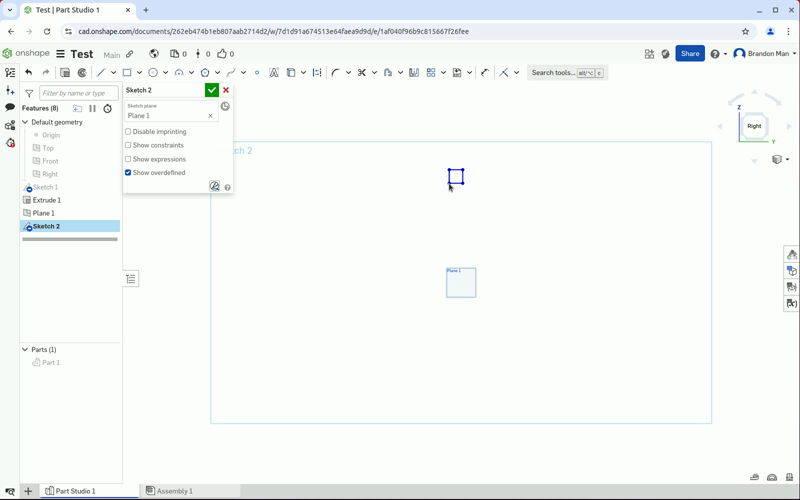
mouse_move(459, 174)
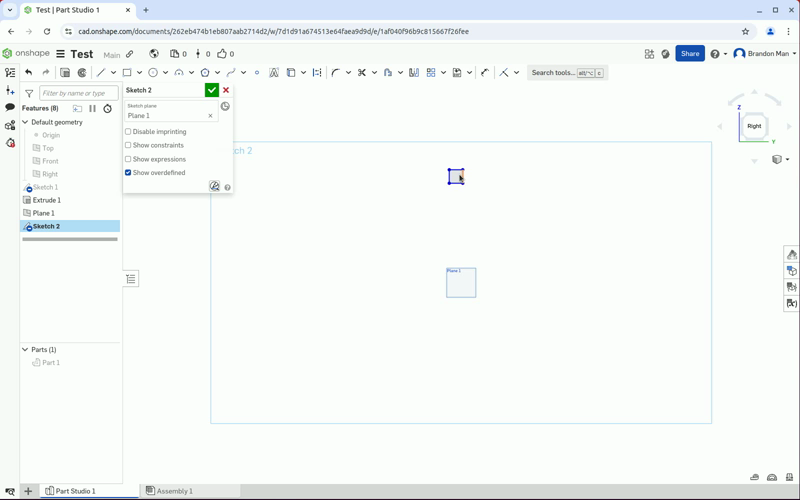
scroll(6)
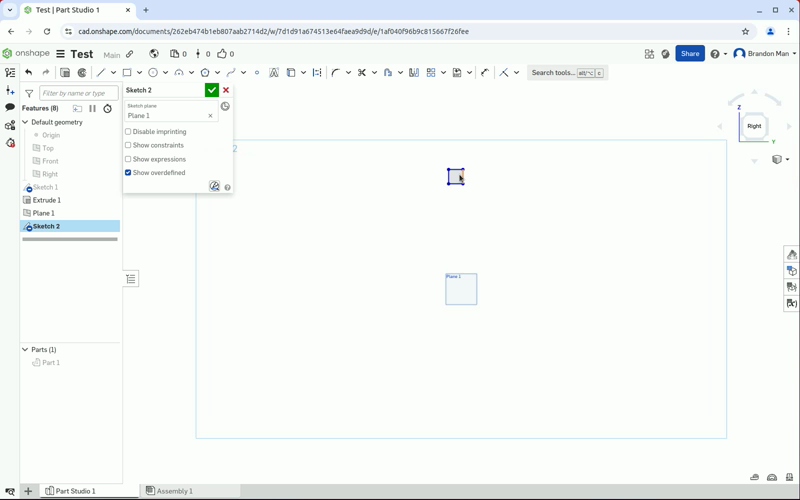
scroll(6)
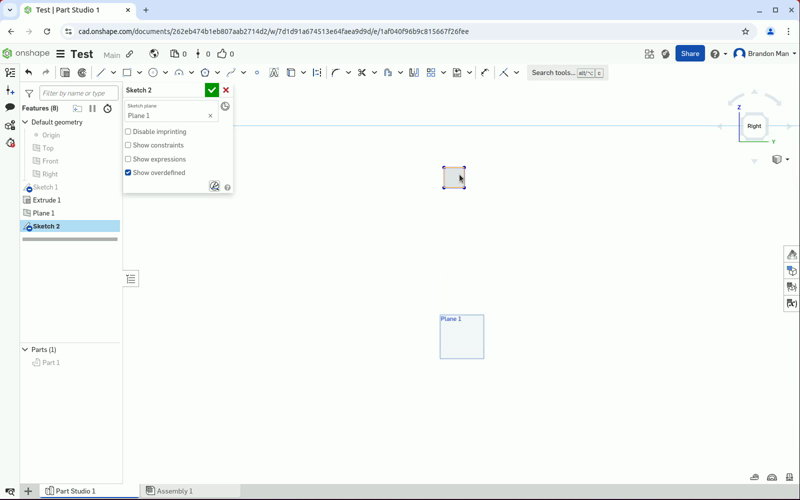
scroll(6)
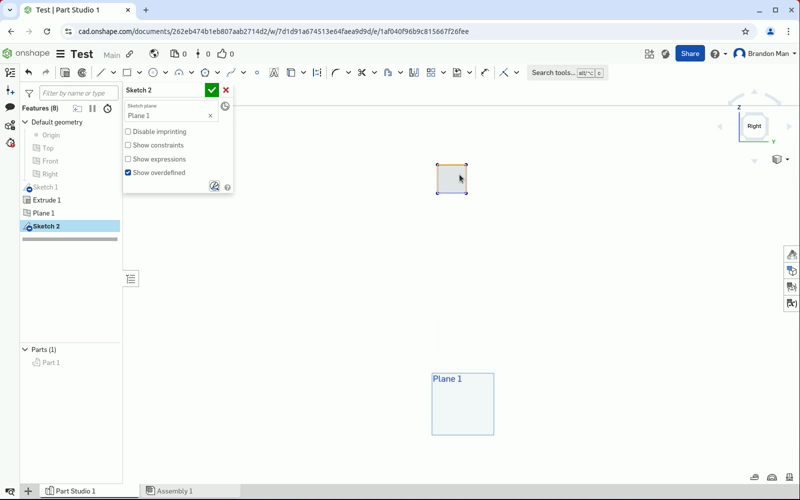
scroll(6)
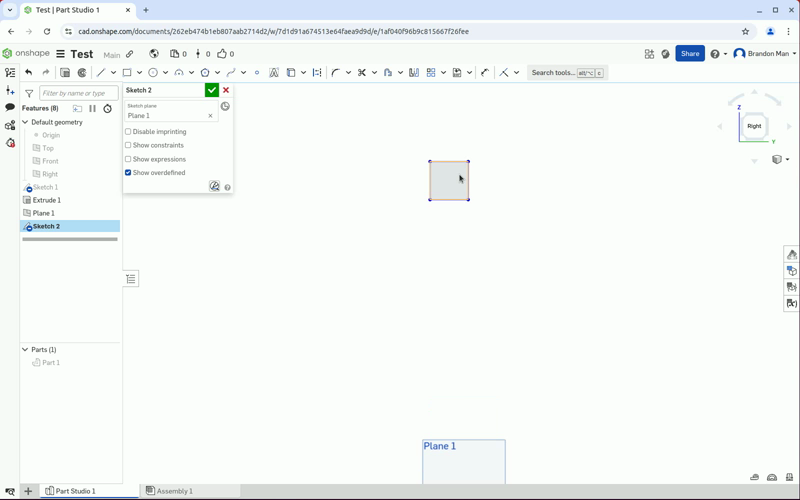
scroll(6)
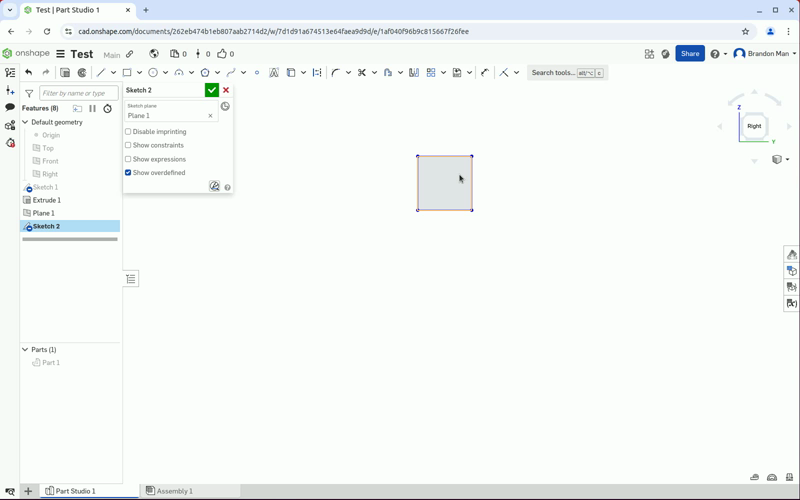
scroll(6)
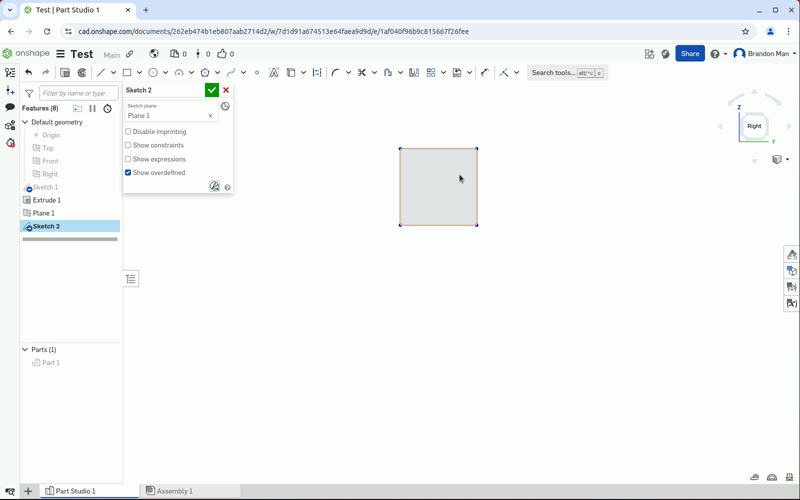
scroll(6)
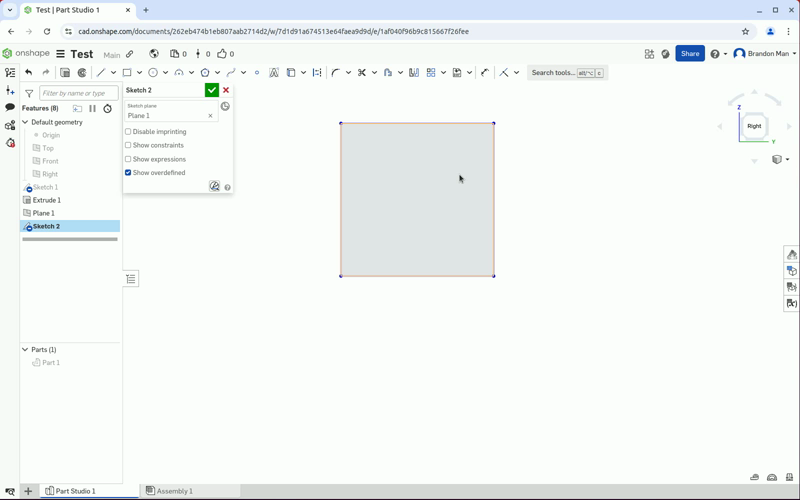
click(459, 174)
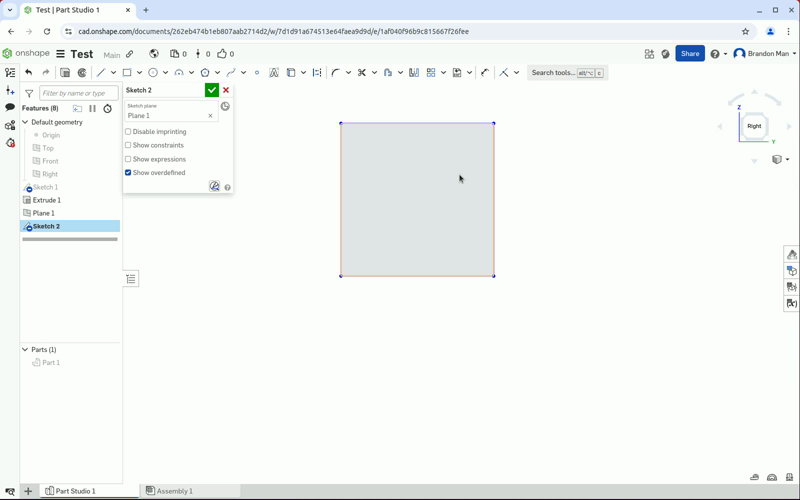
scroll(-6)
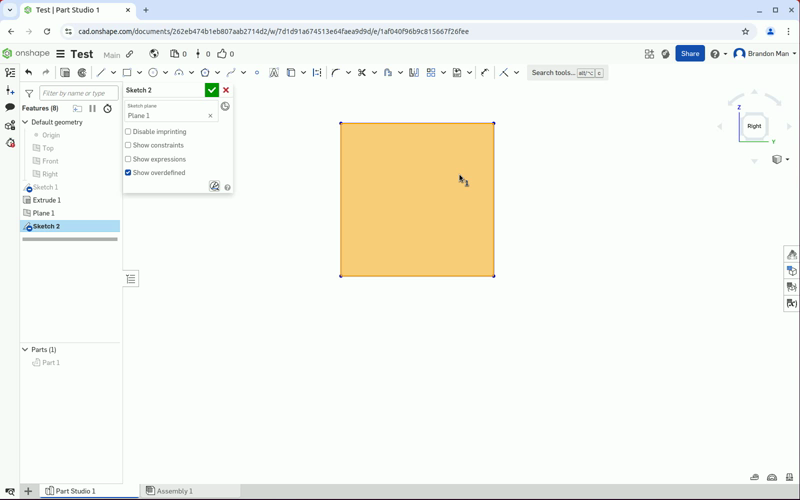
scroll(-6)
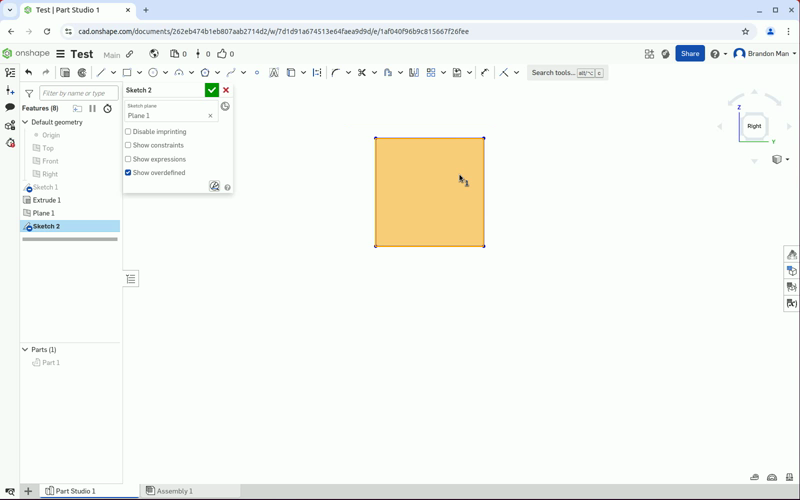
scroll(-6)
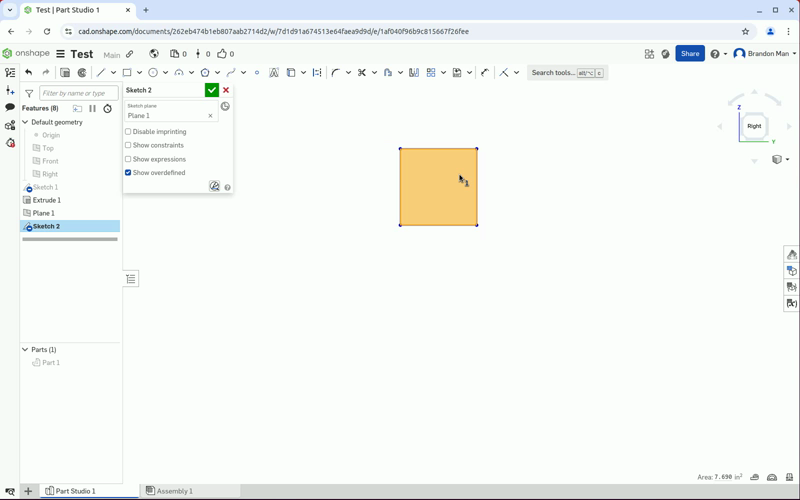
scroll(-6)
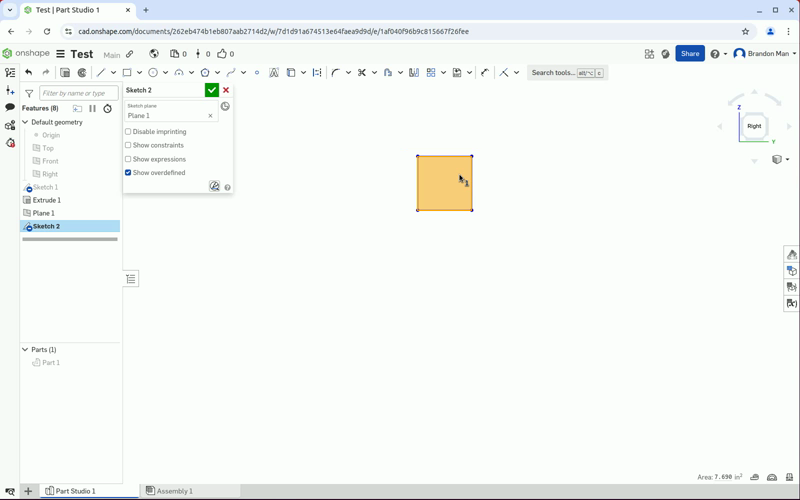
scroll(-6)
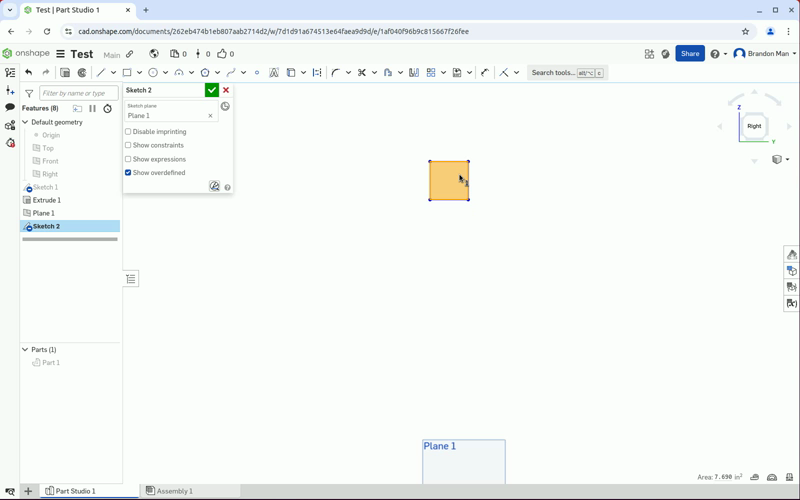
scroll(-6)
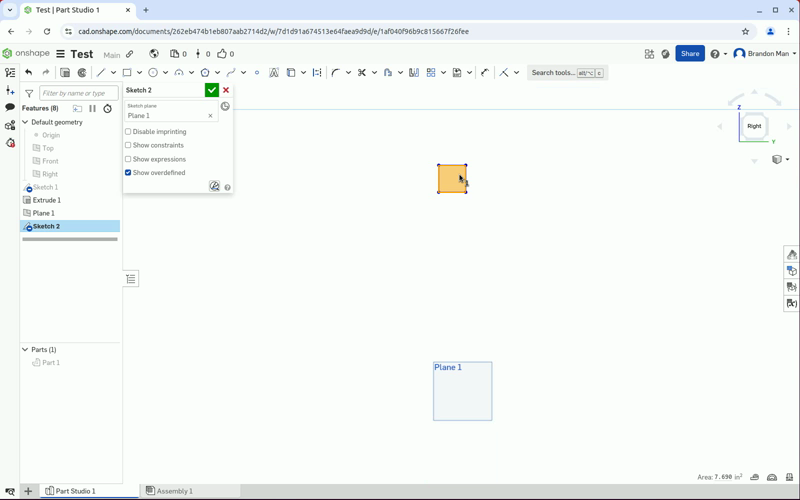
scroll(-6)
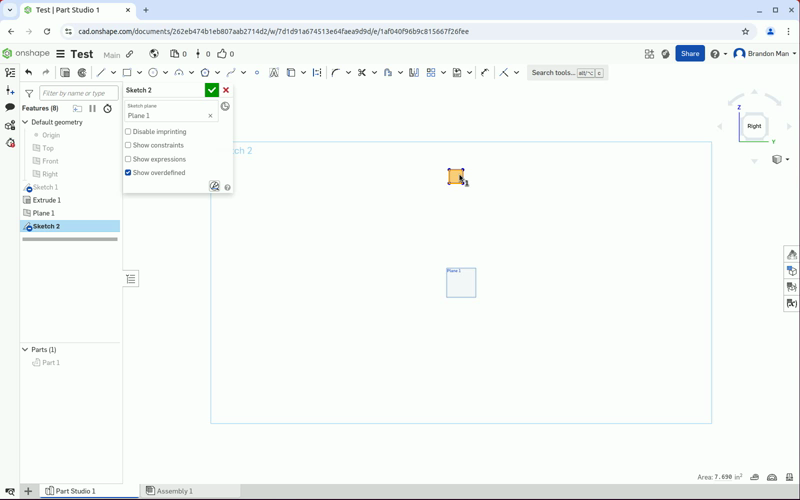
mouse_move(73, 352)
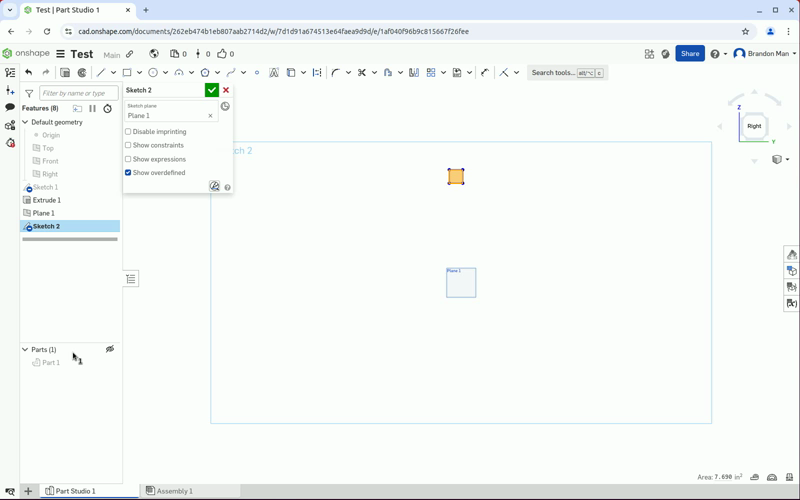
key(shift+y)
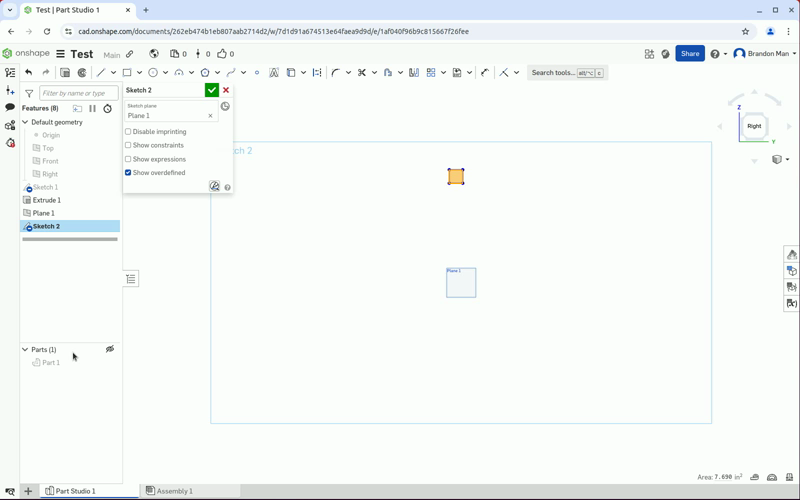
key(shift+e)
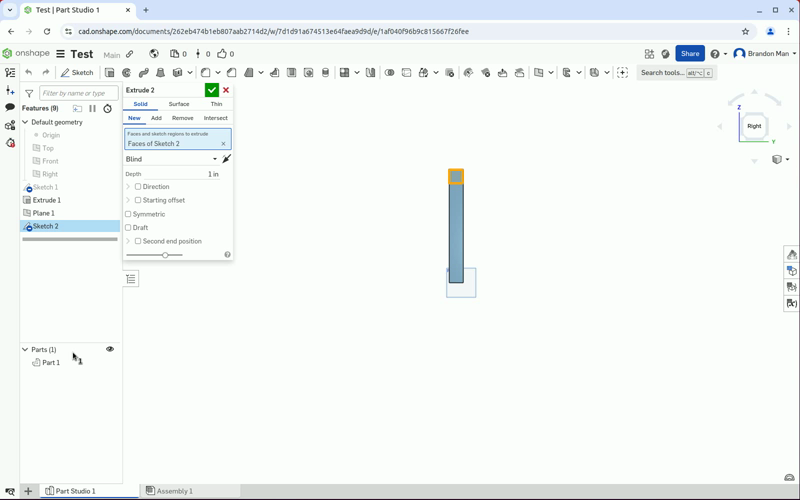
mouse_move(143, 106)
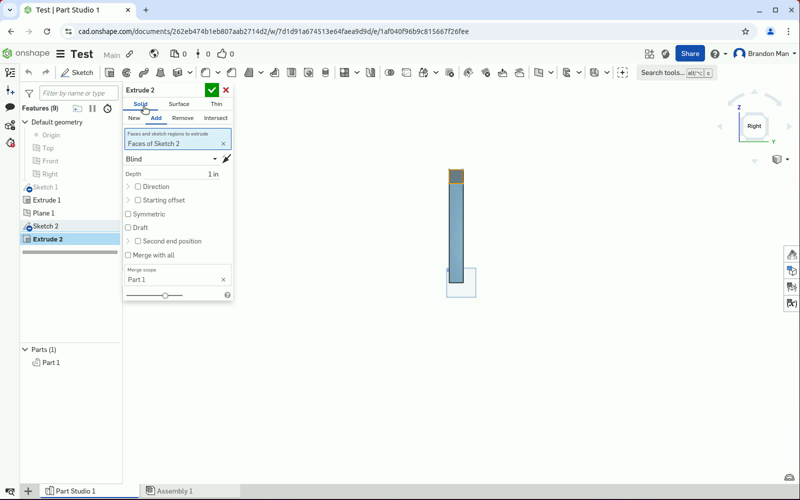
click(143, 106)
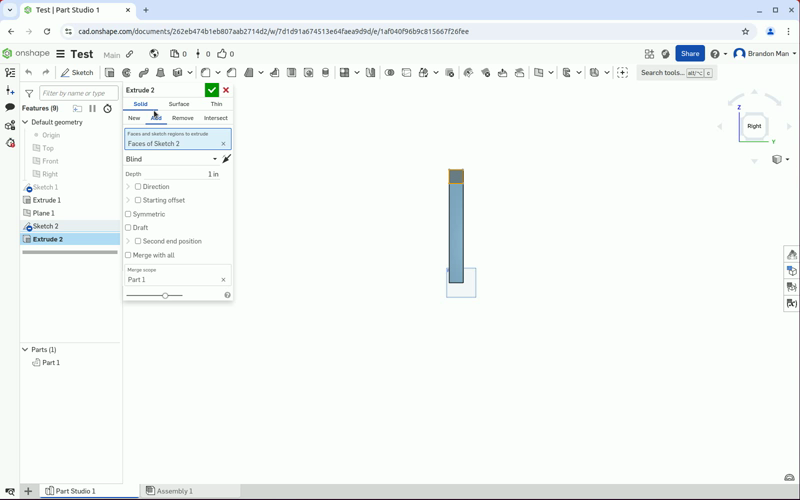
mouse_move(186, 120)
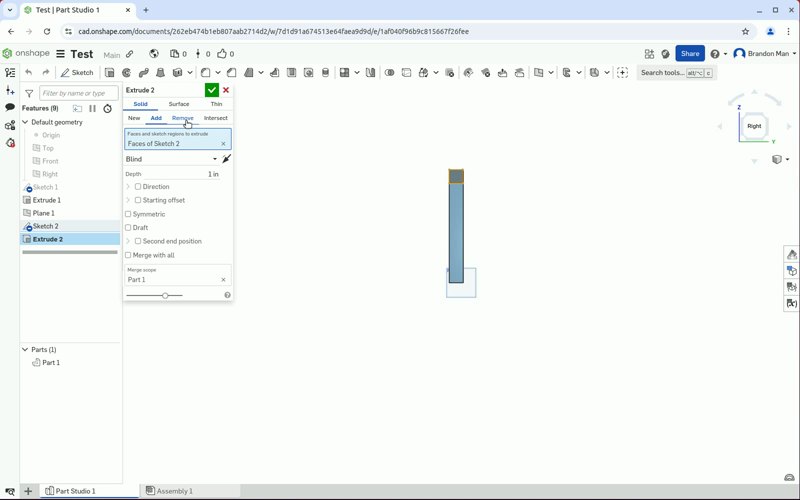
click(186, 120)
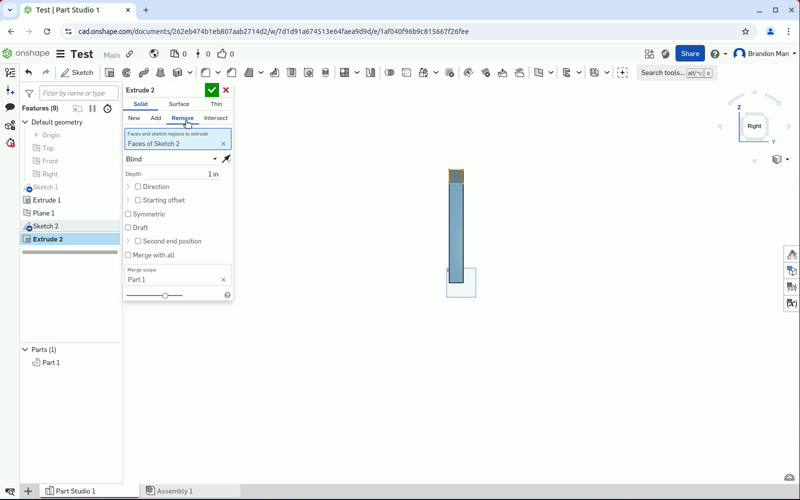
key(tab, 4)
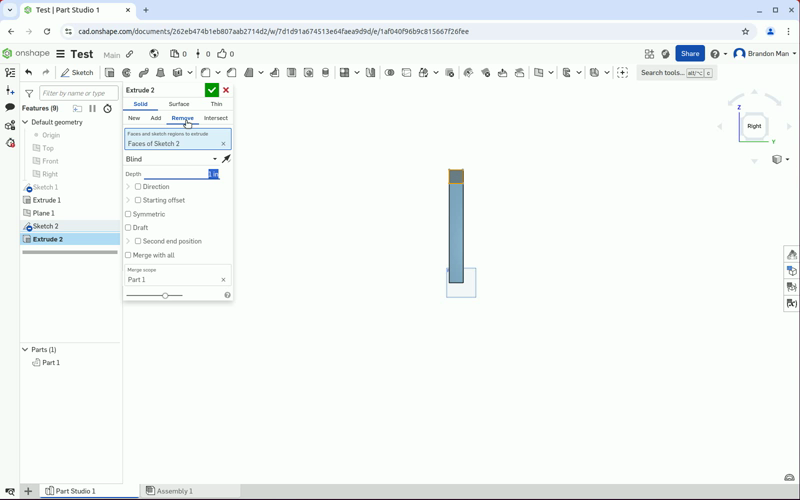
text(1.204)
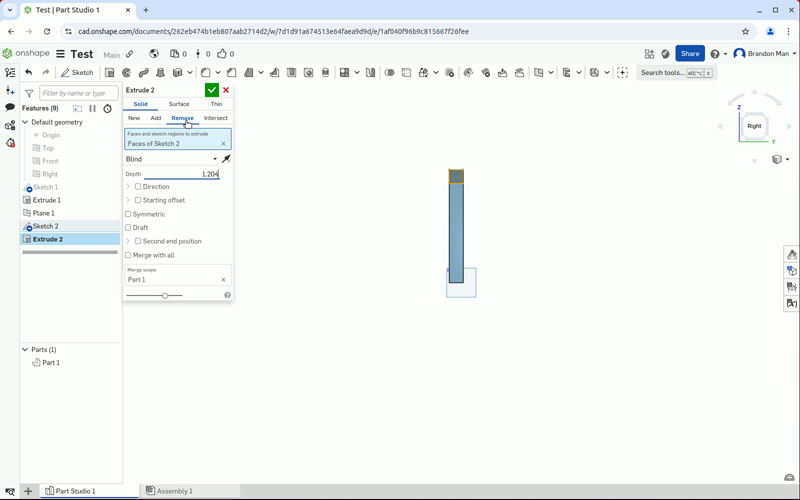
key(tab, 6)
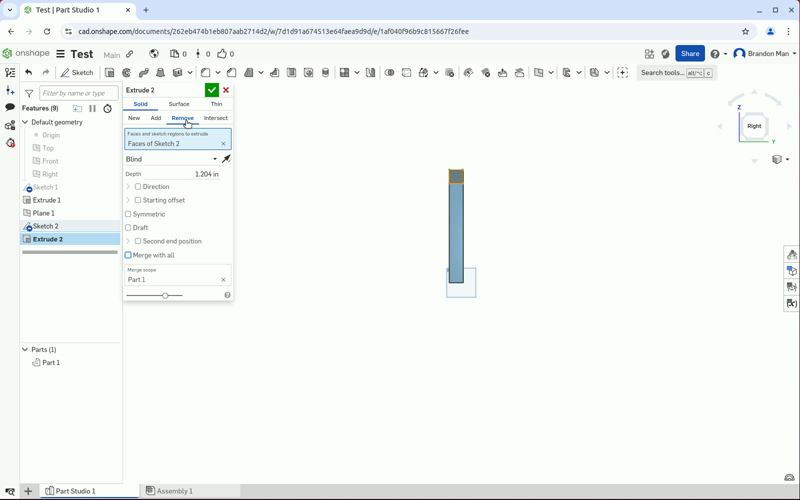
key(space)
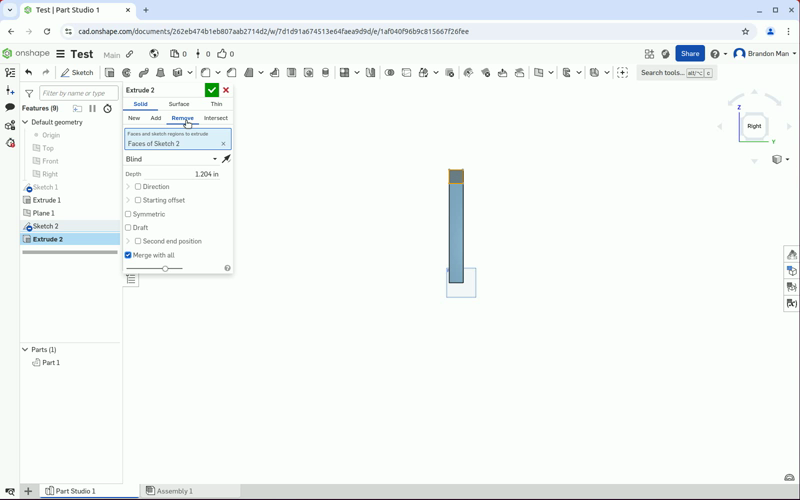
key(enter)
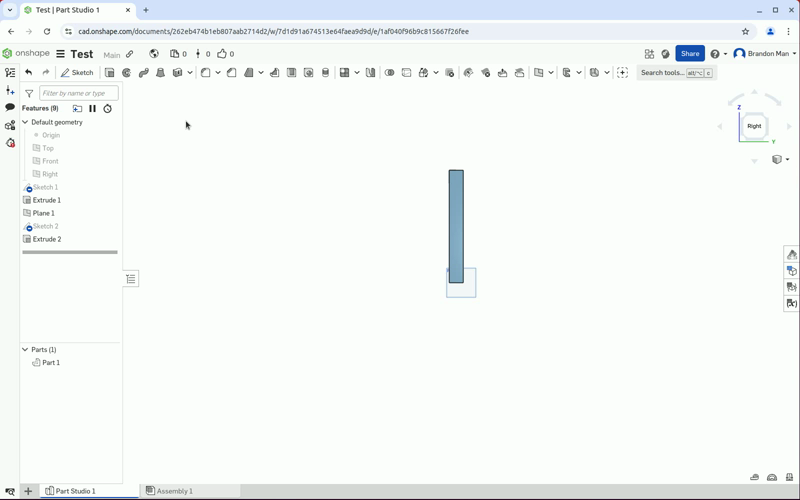
key(shift+h)
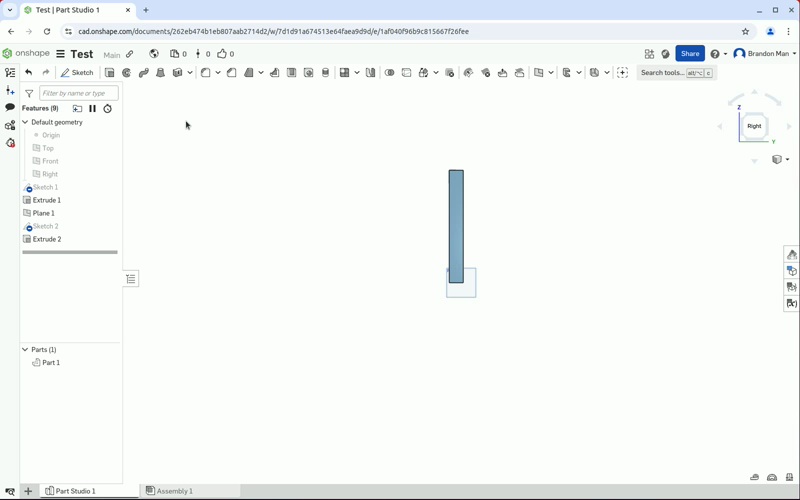
key(shift+h)
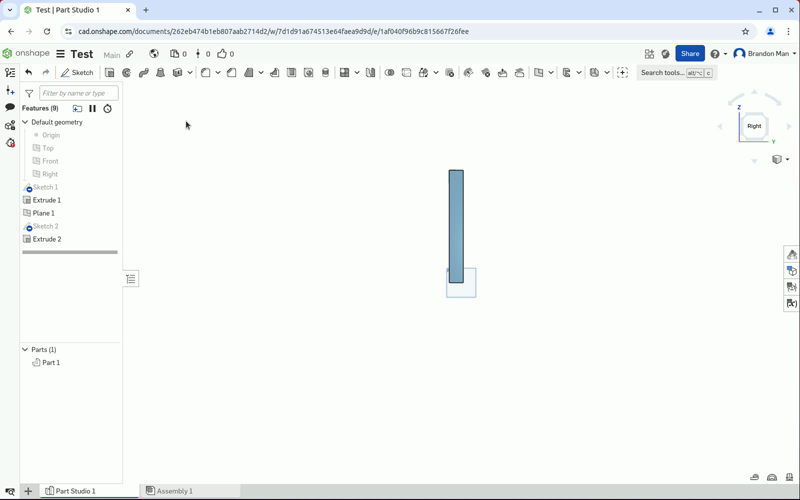
mouse_move(73, 189)
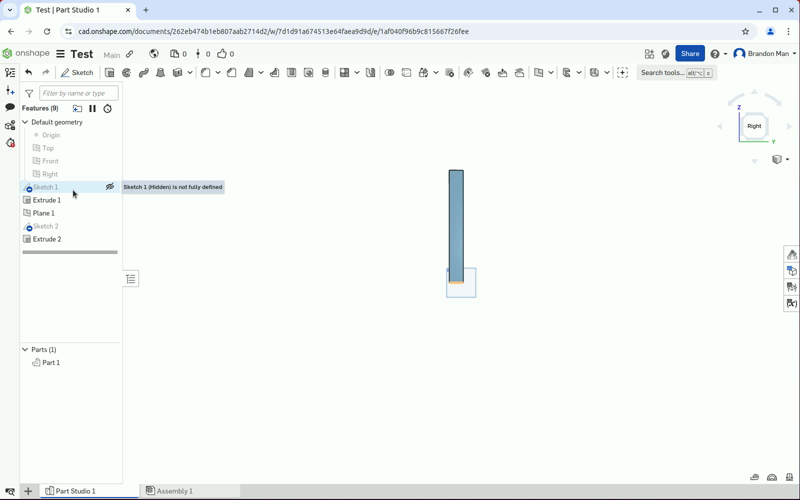
click(73, 189)
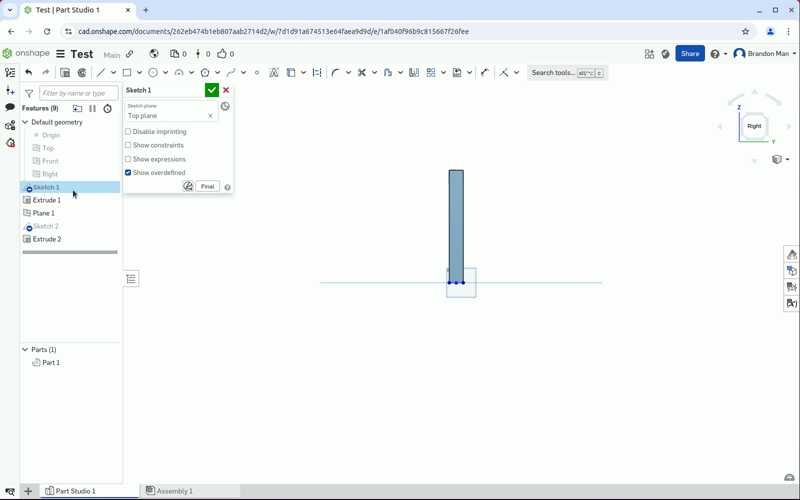
mouse_move(229, 92)
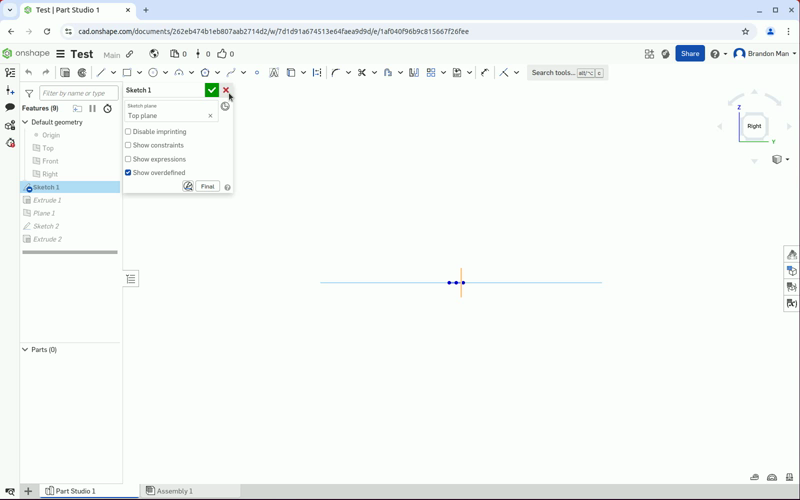
click(229, 92)
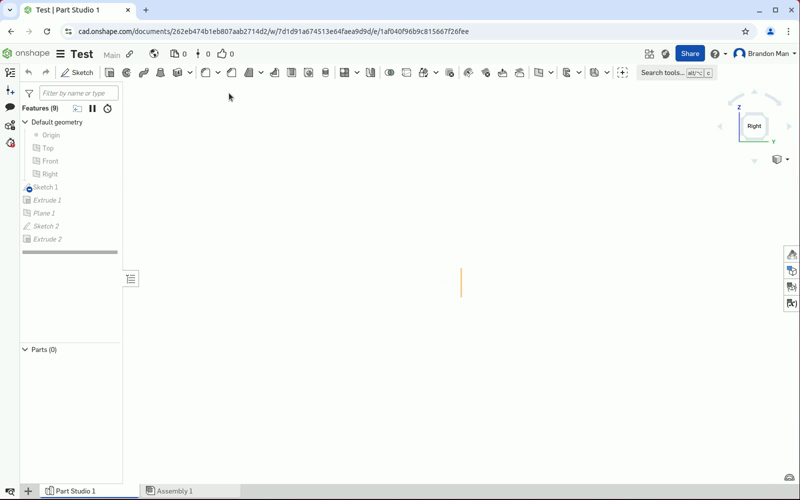
key(shift+s)
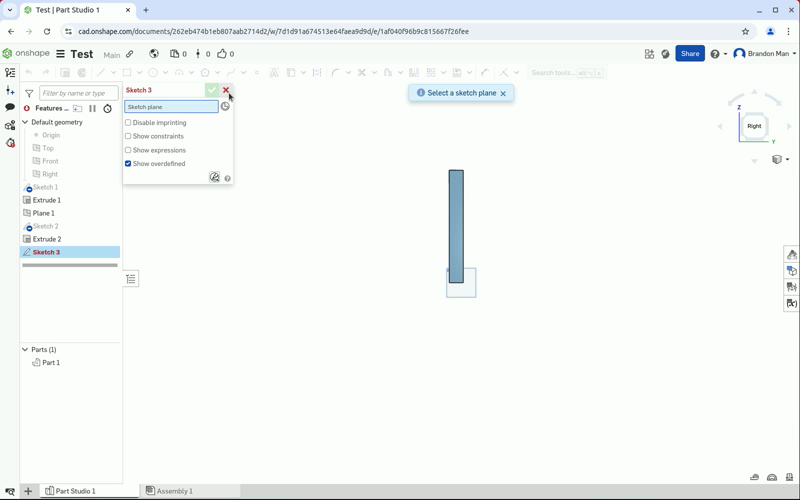
mouse_move(73, 215)
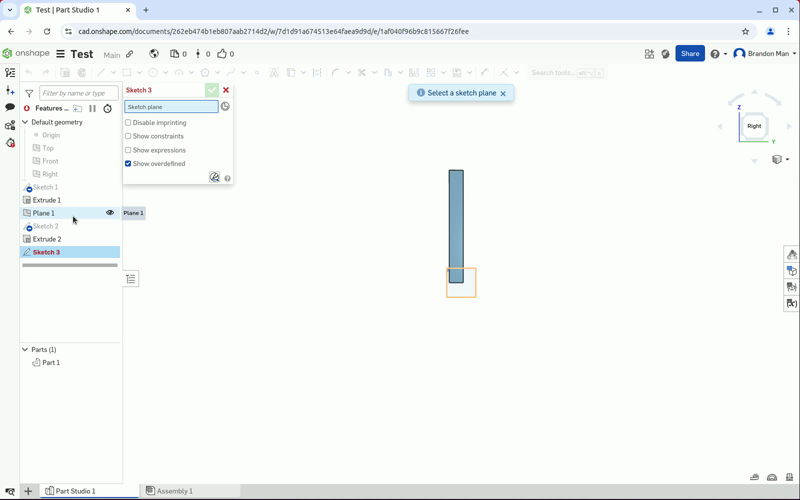
click(73, 215)
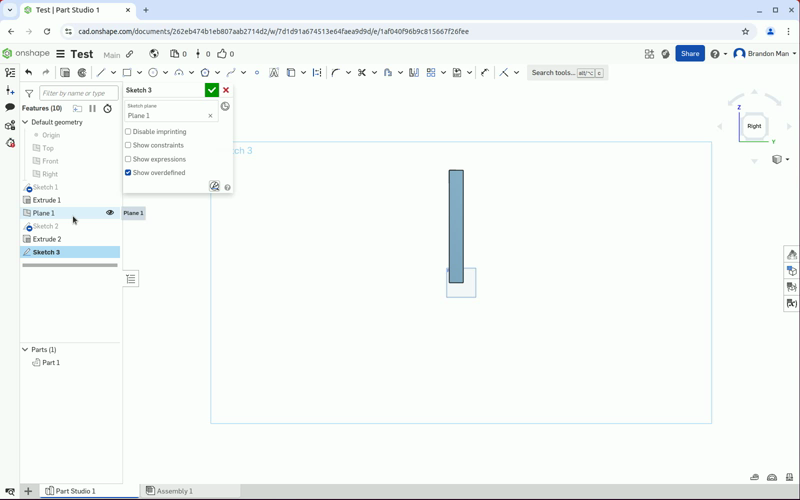
mouse_move(73, 352)
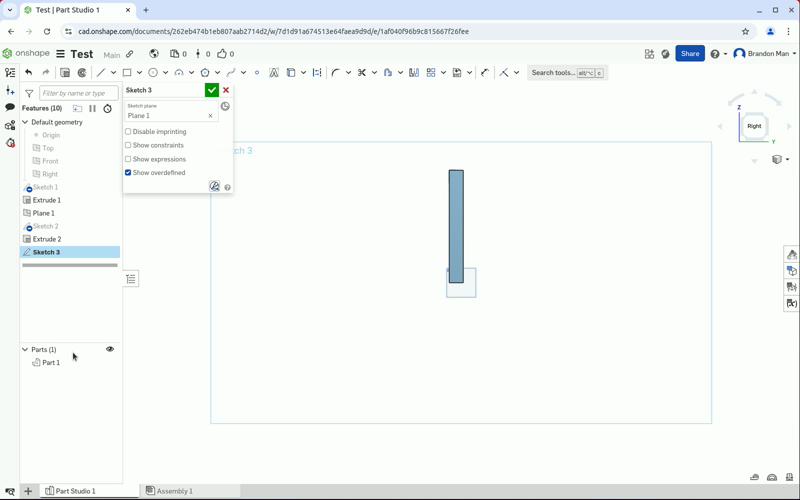
key(y)
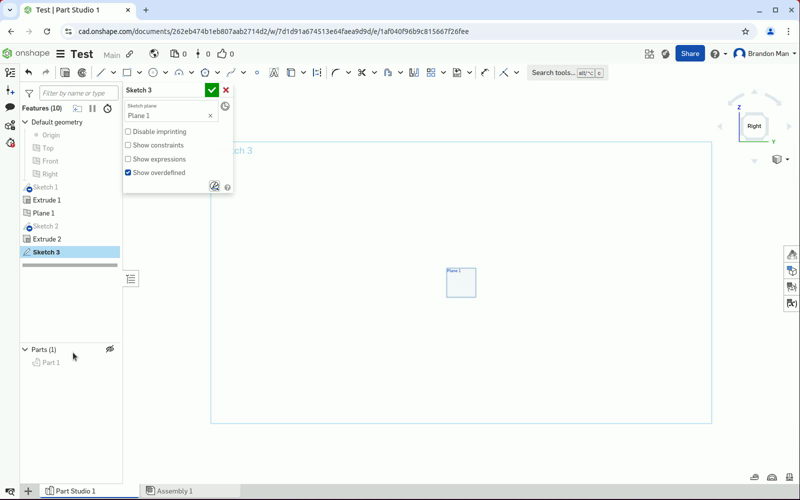
key(l)
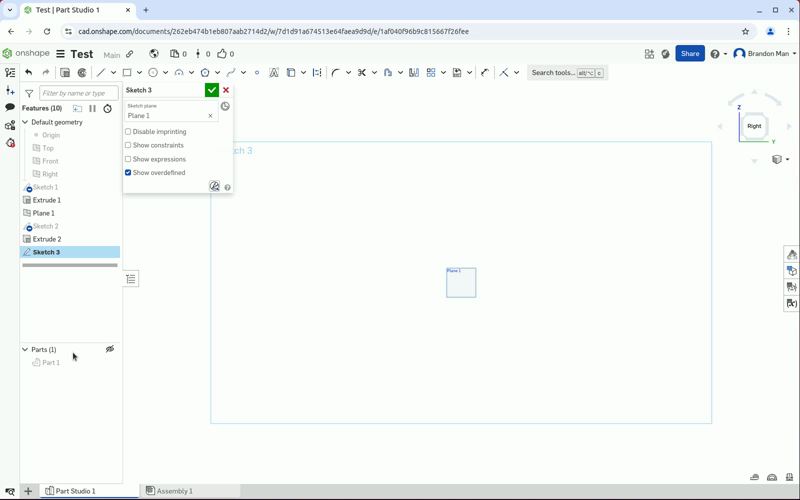
key_down(shift)
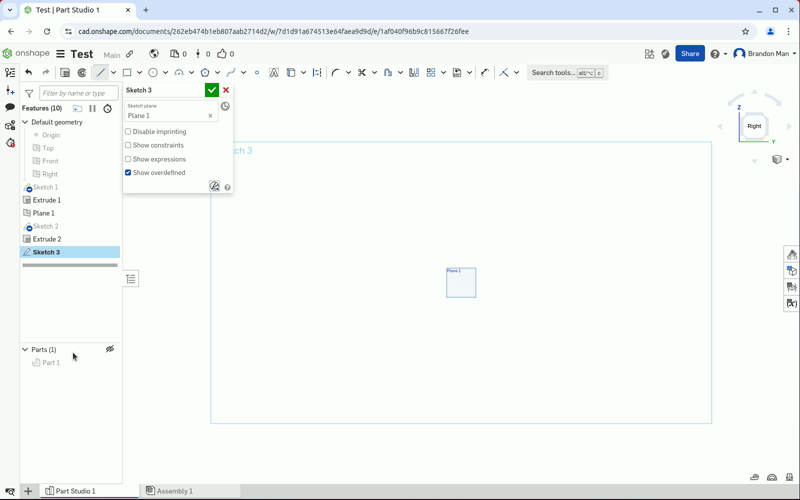
mouse_move(449, 282)
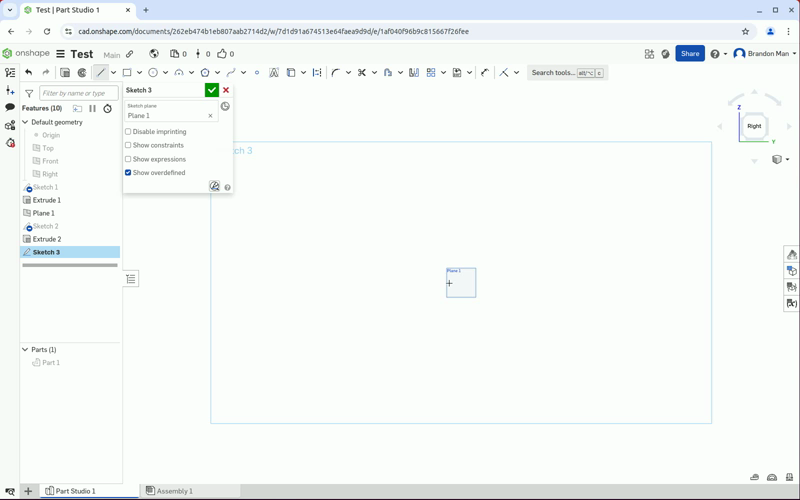
click(449, 282)
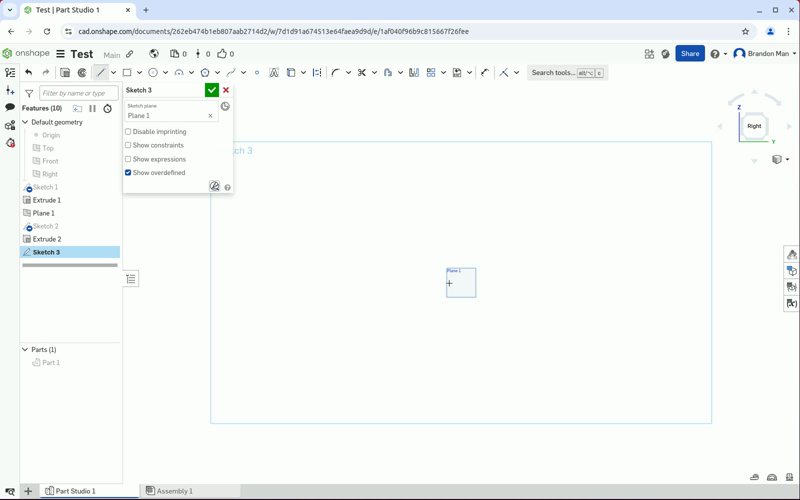
key_up(shift)
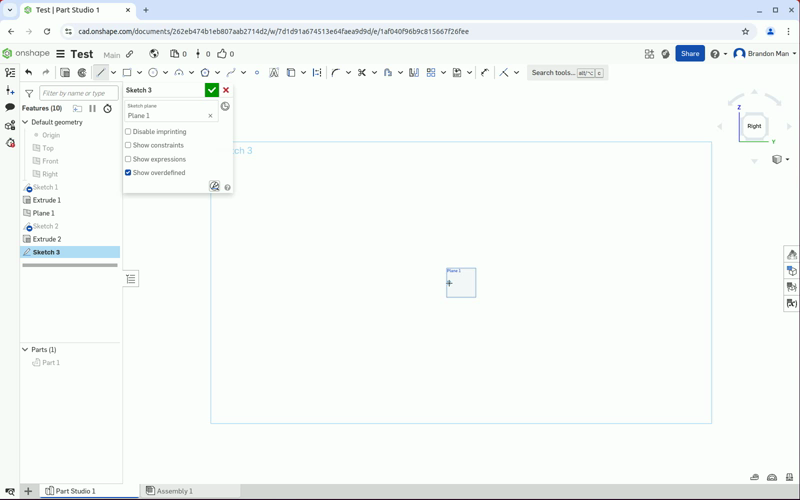
key_down(shift)
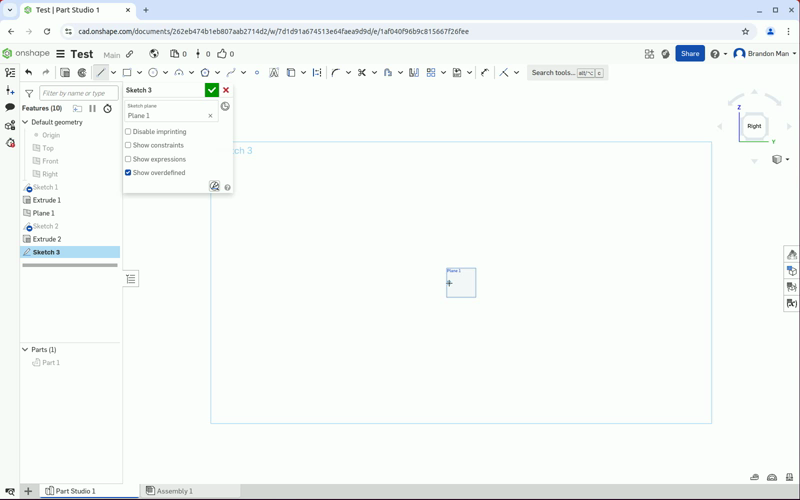
mouse_move(479, 282)
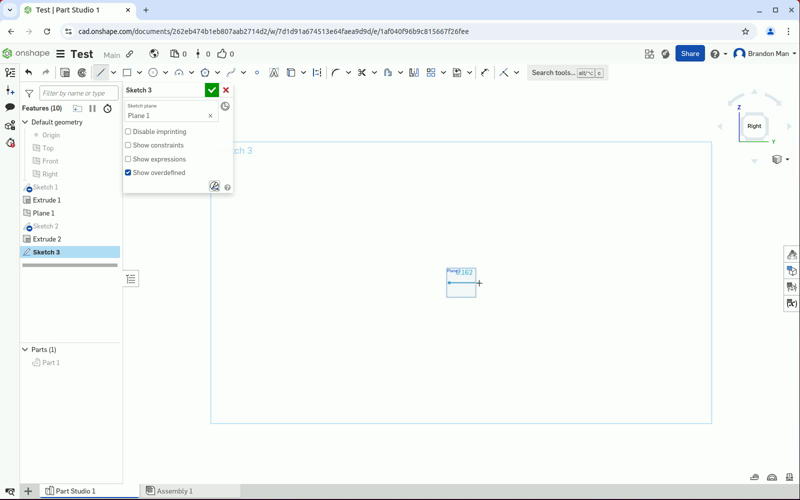
mouse_move(462, 282)
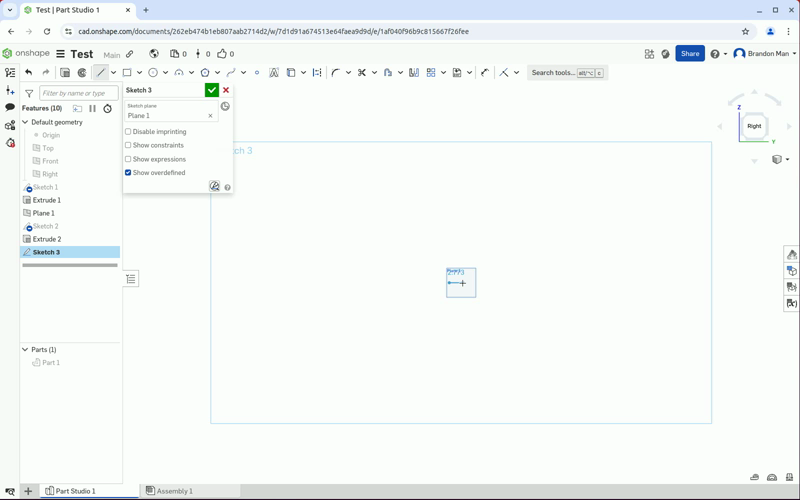
click(462, 282)
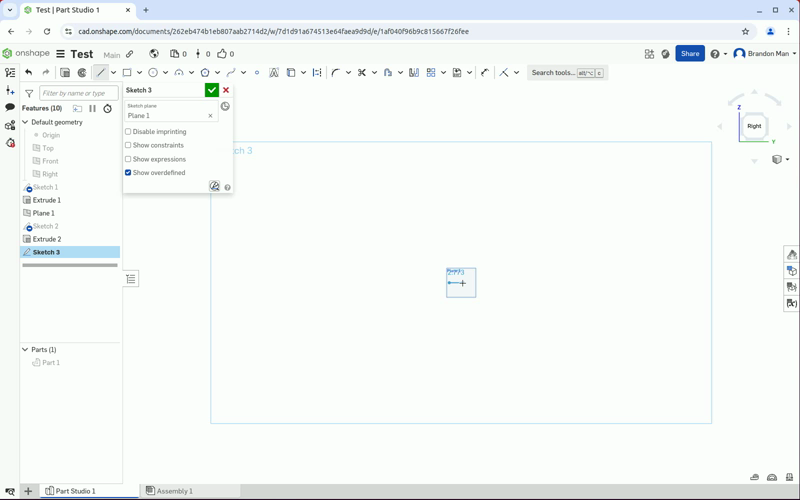
key_up(shift)
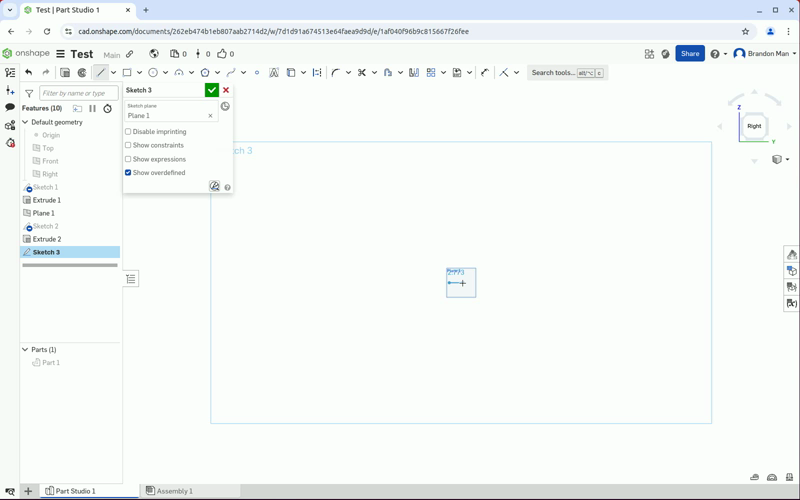
key_down(shift)
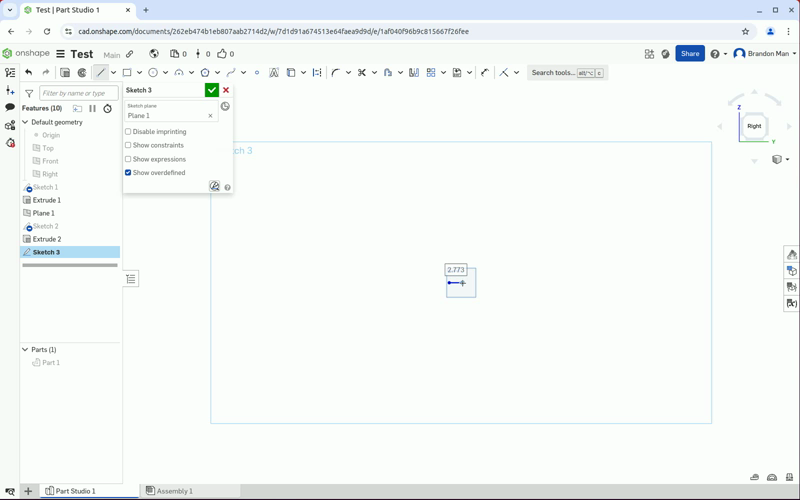
mouse_move(492, 282)
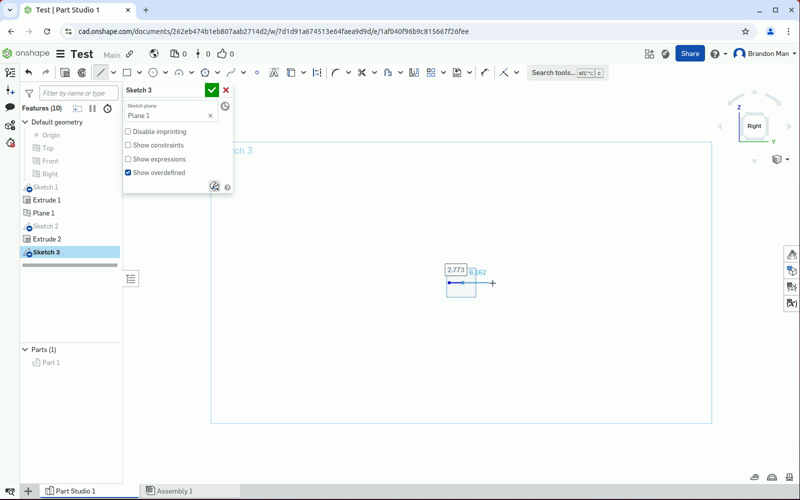
mouse_move(462, 269)
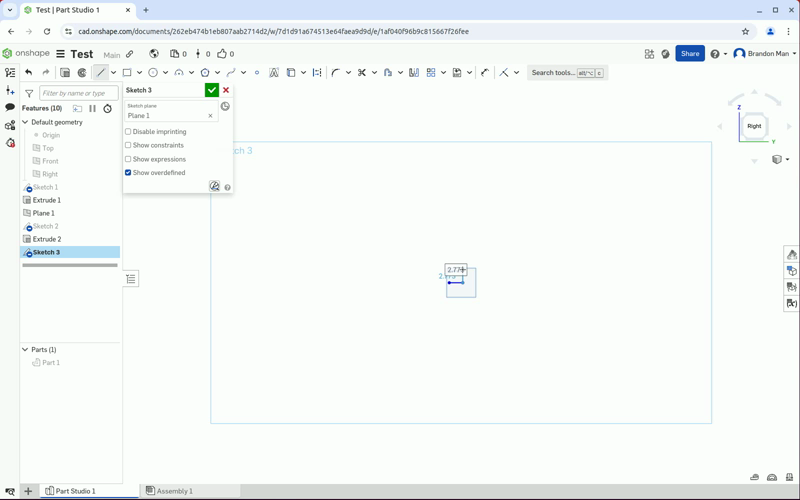
click(462, 269)
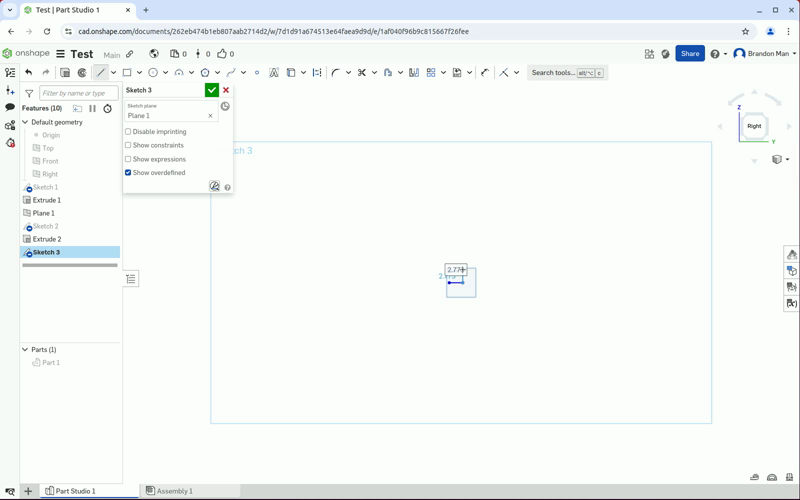
key_up(shift)
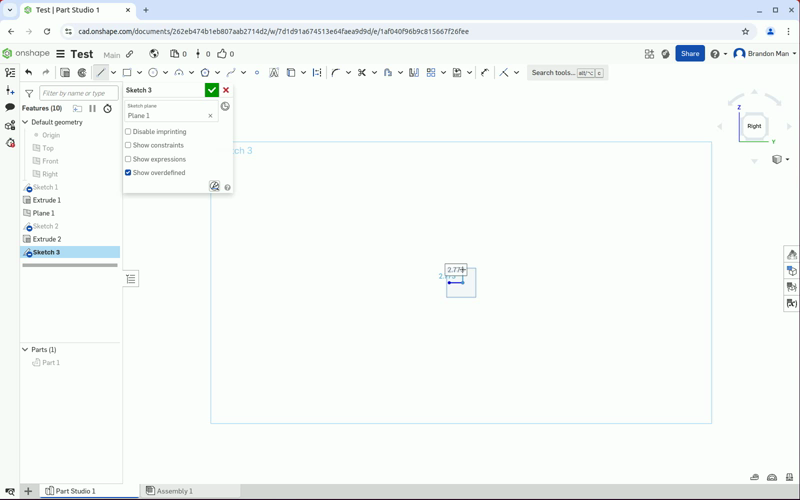
key_down(shift)
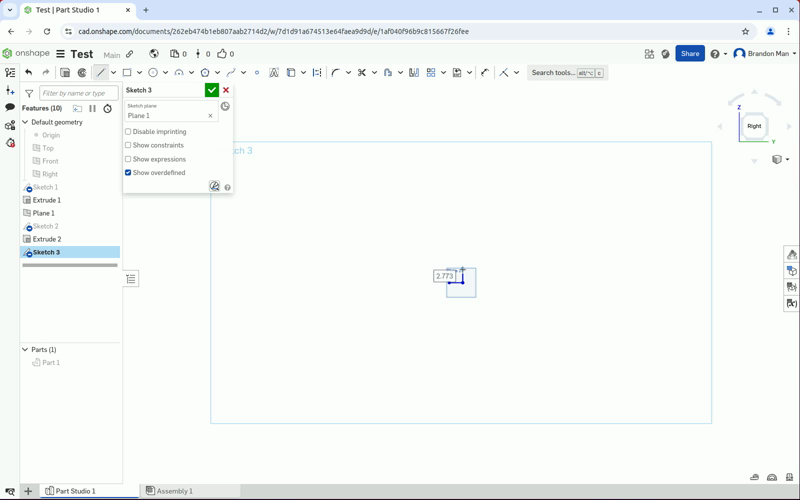
mouse_move(492, 269)
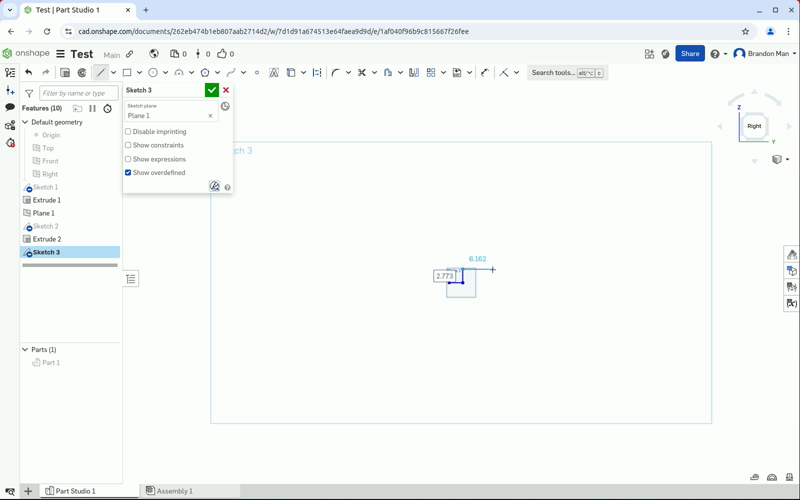
mouse_move(449, 269)
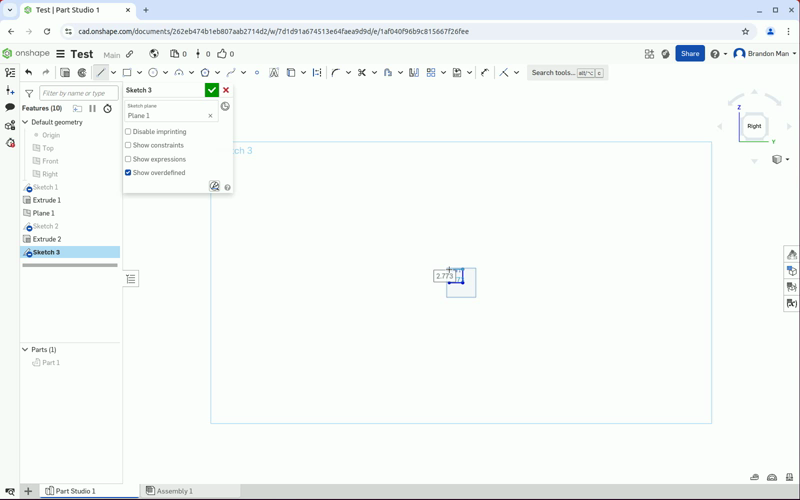
click(449, 269)
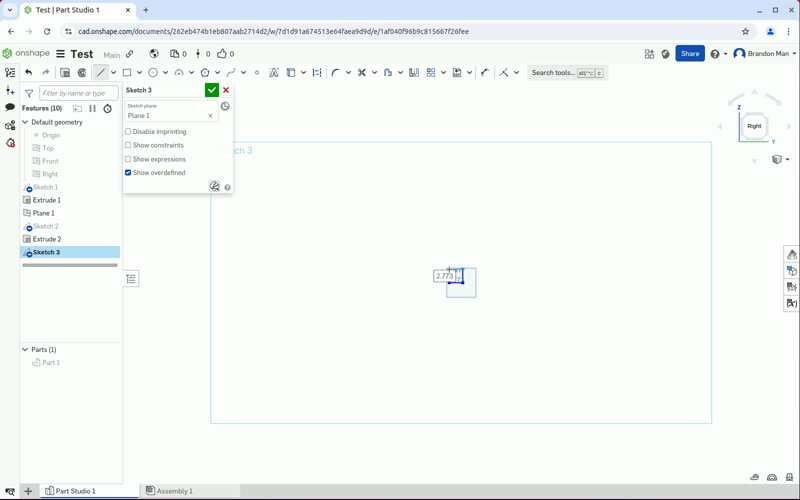
key_up(shift)
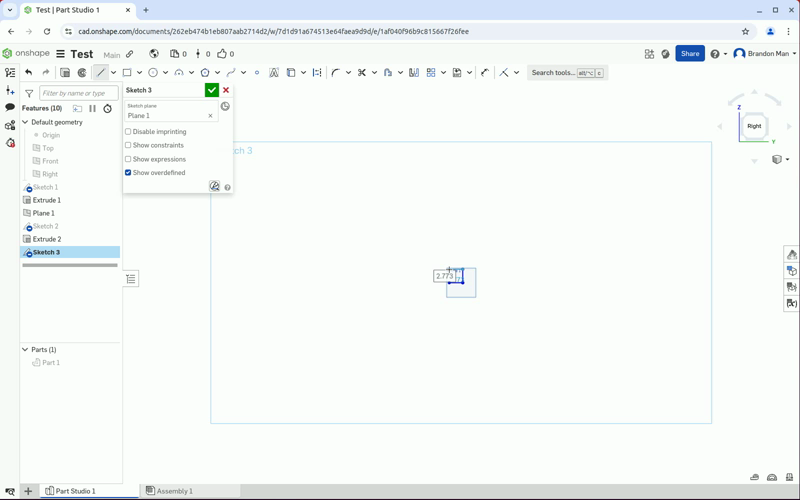
mouse_move(479, 269)
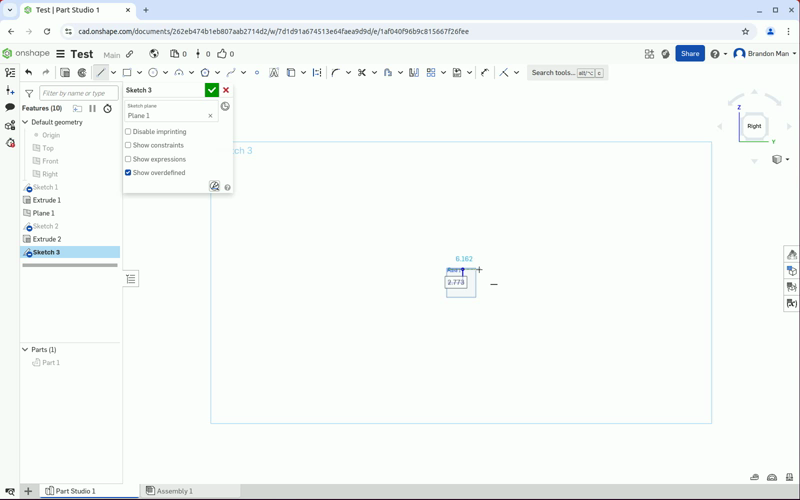
key_down(shift)
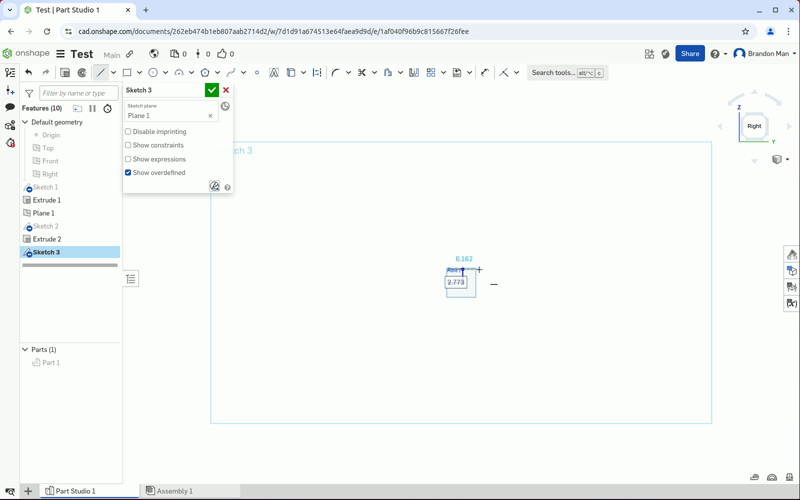
mouse_move(449, 282)
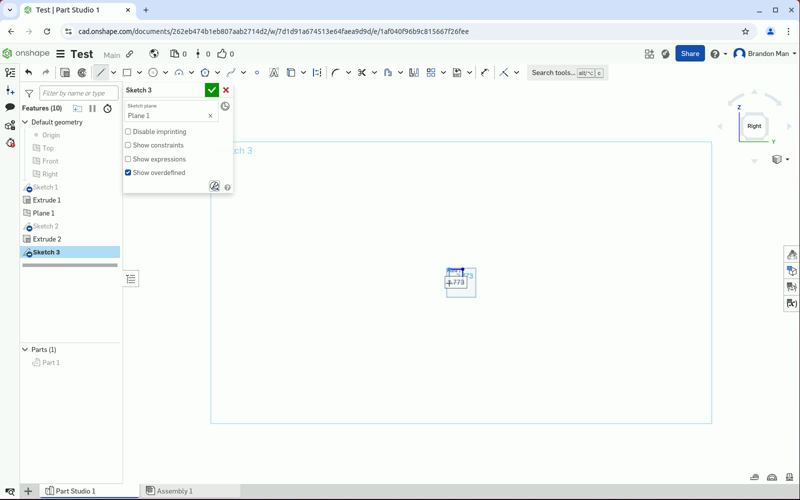
key_up(shift)
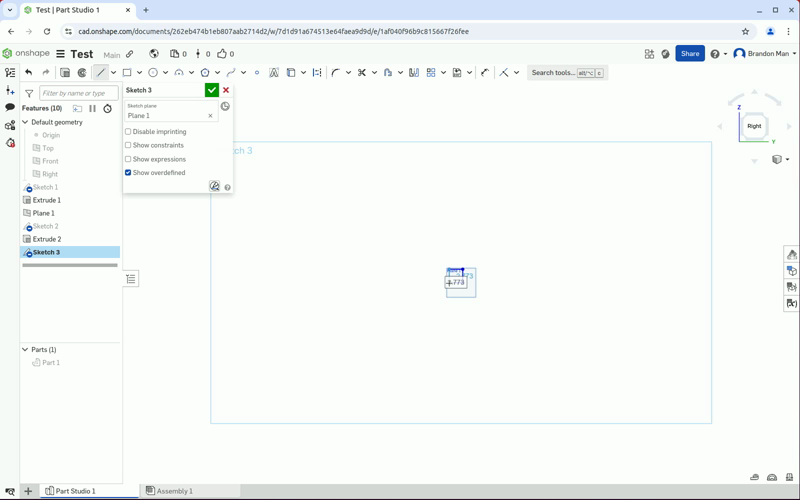
click(449, 282)
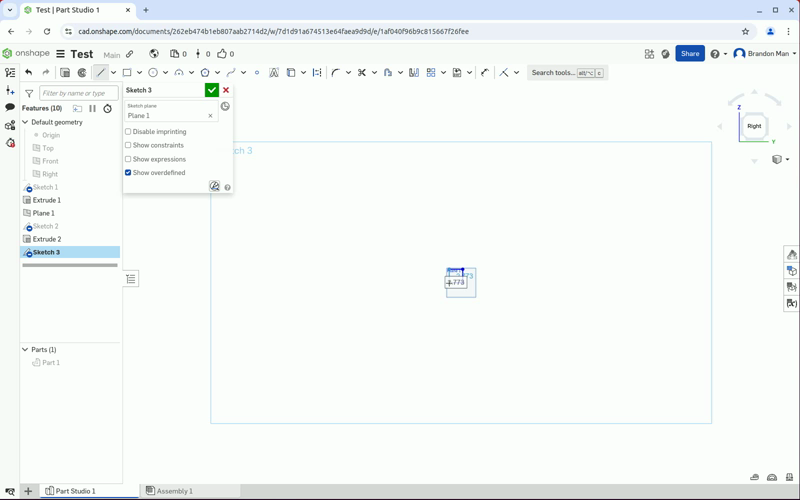
key(esc)
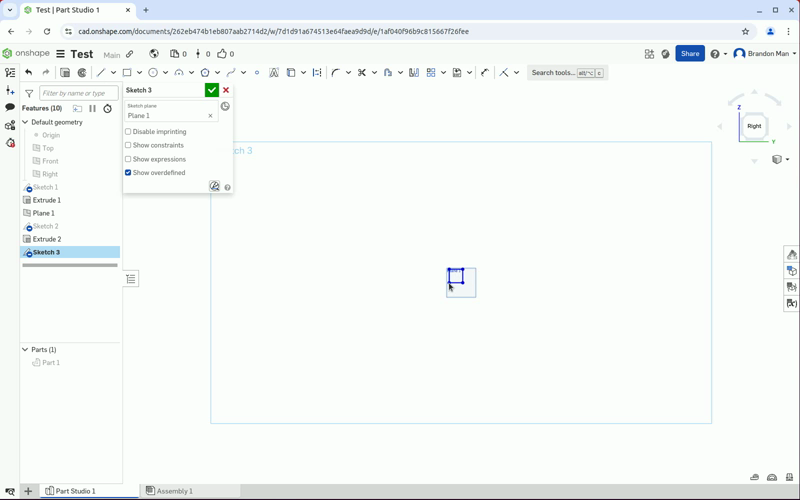
mouse_move(459, 272)
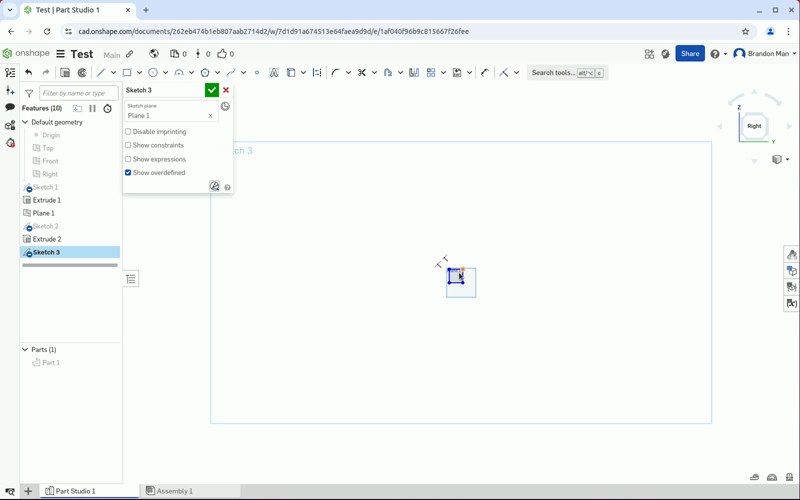
scroll(6)
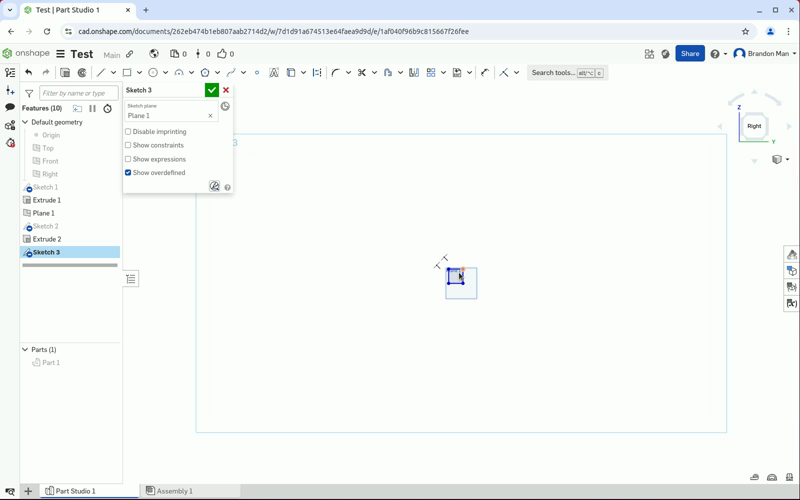
scroll(6)
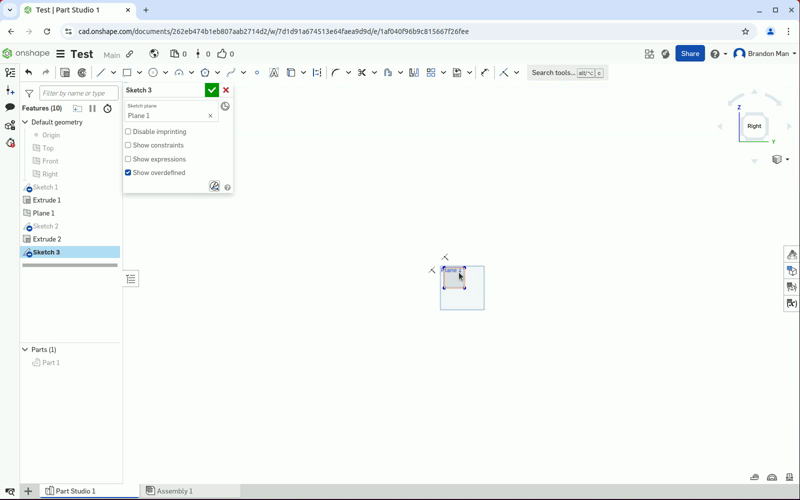
scroll(6)
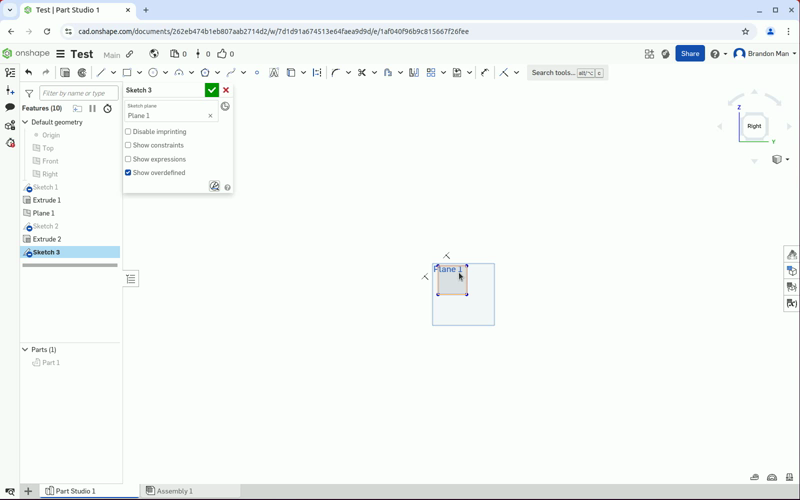
scroll(6)
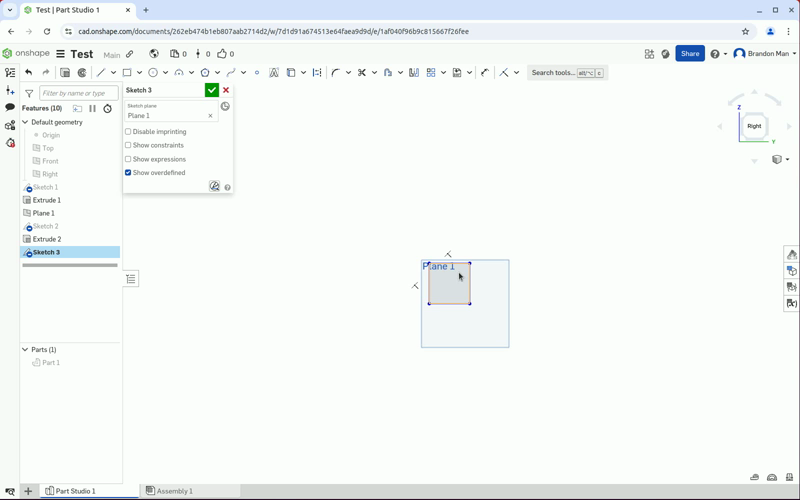
scroll(6)
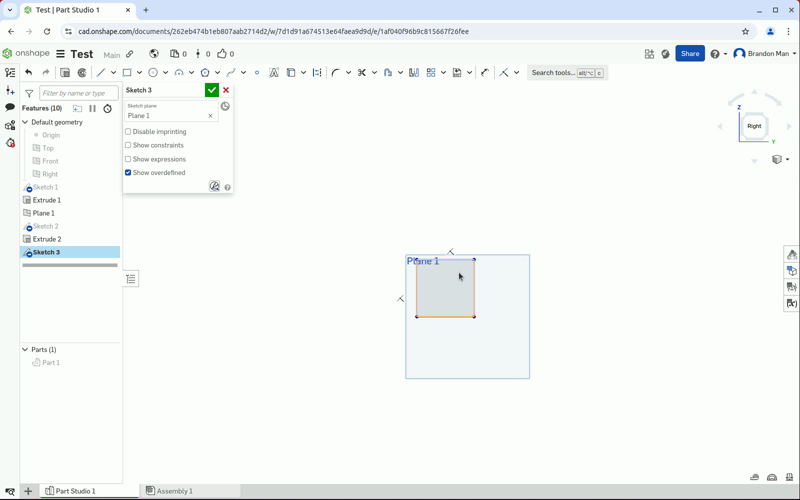
scroll(6)
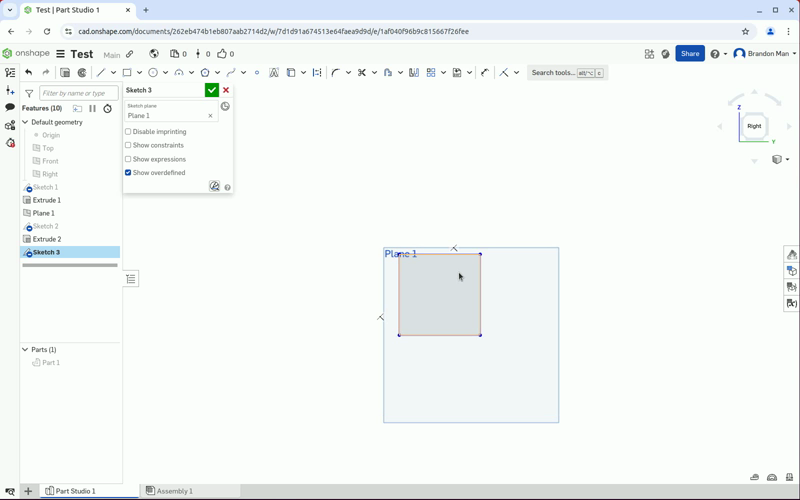
scroll(6)
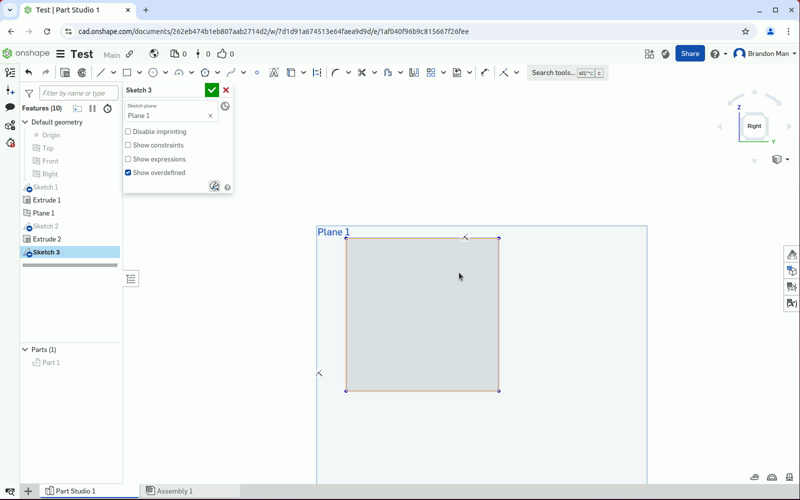
click(459, 272)
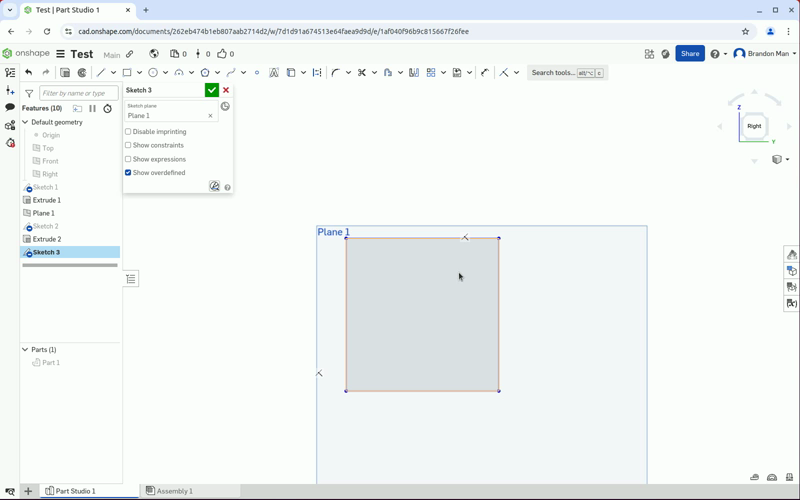
scroll(-6)
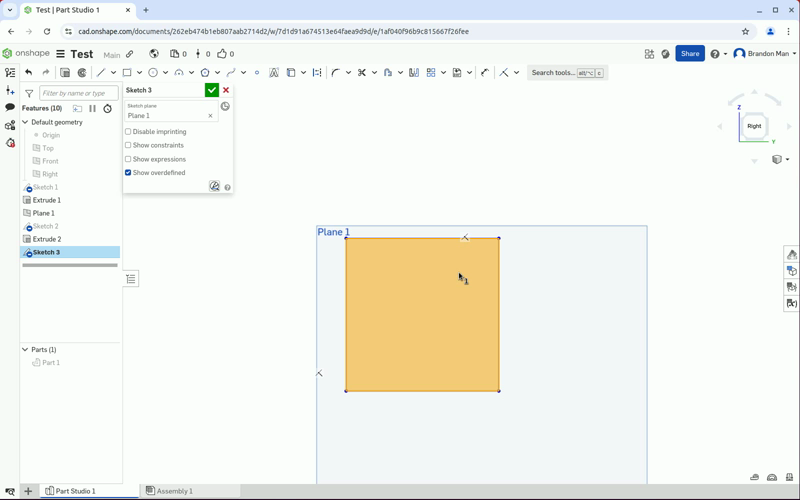
scroll(-6)
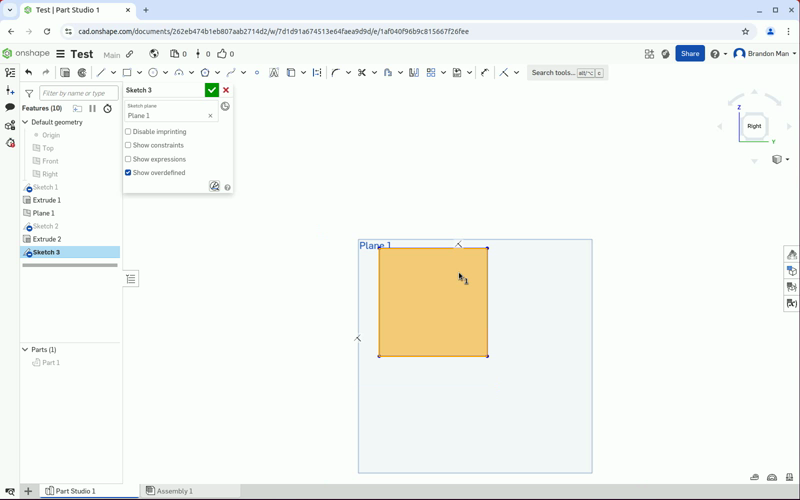
scroll(-6)
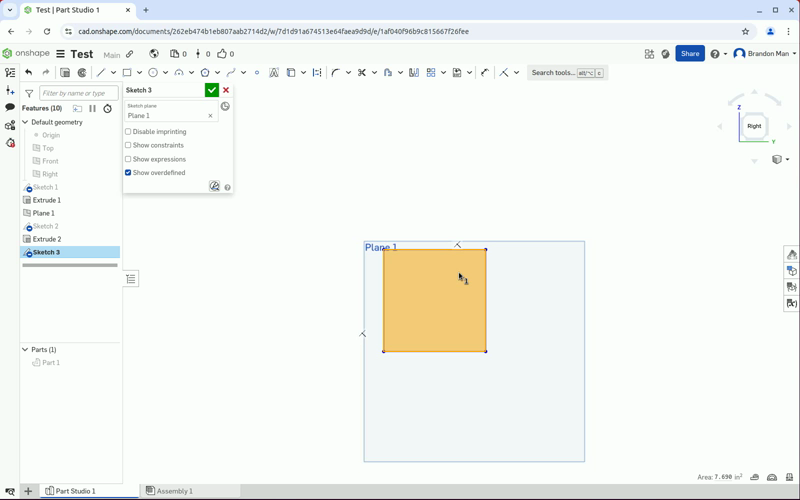
scroll(-6)
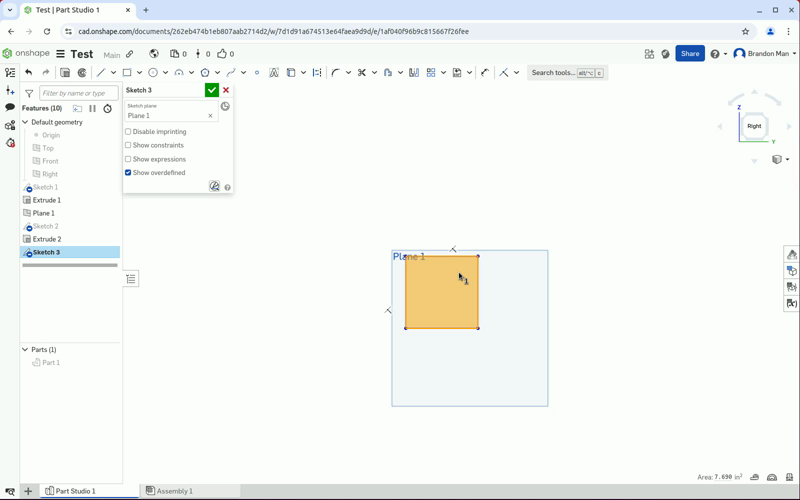
scroll(-6)
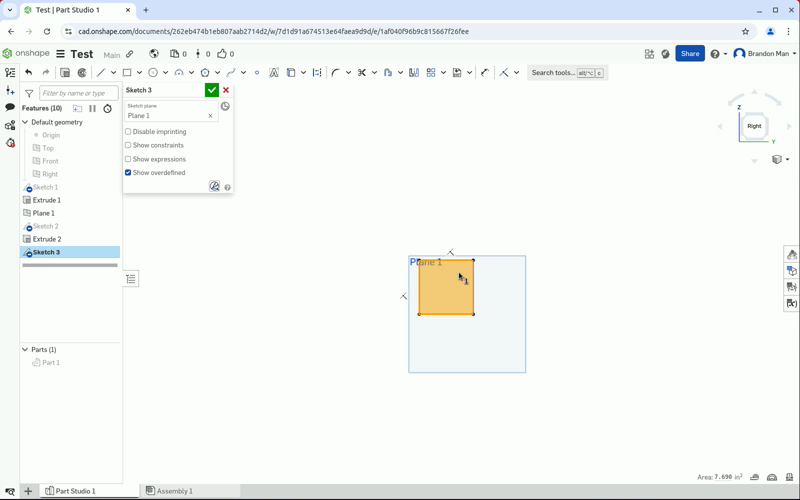
scroll(-6)
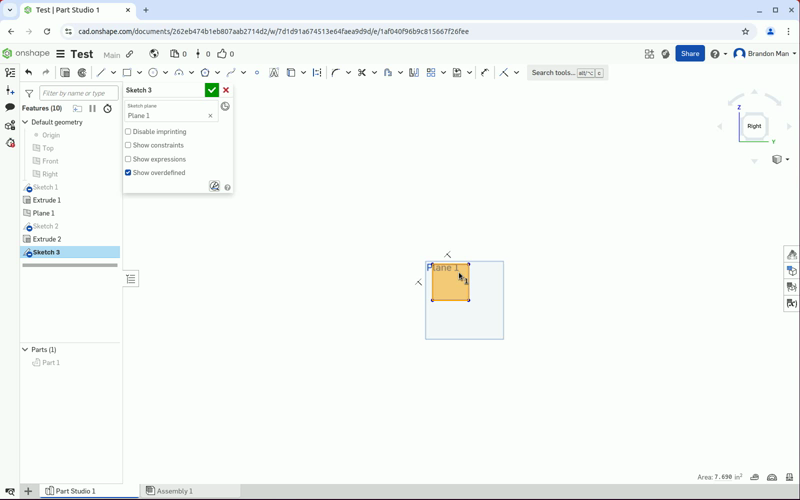
scroll(-6)
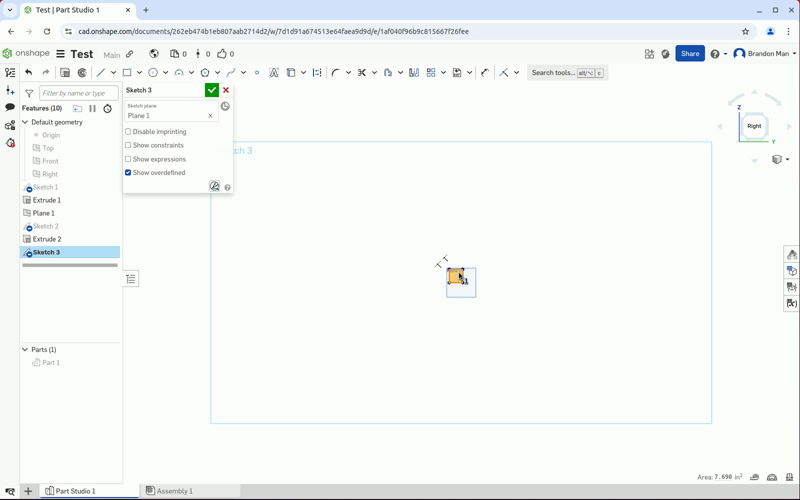
mouse_move(73, 352)
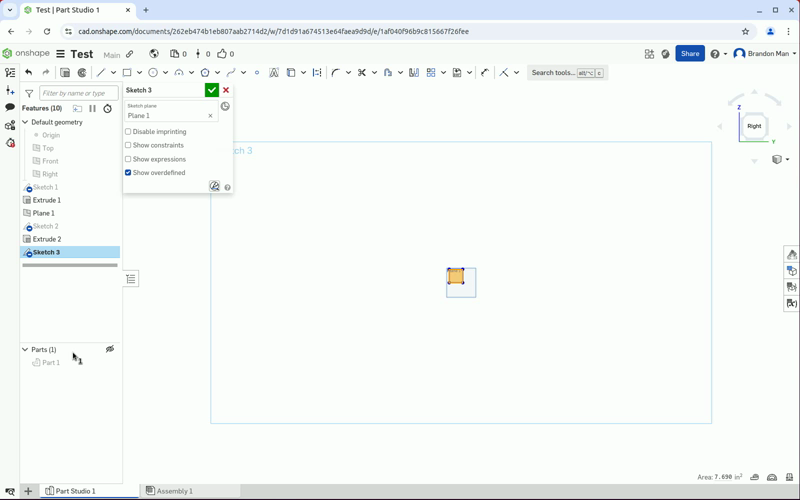
key(shift+y)
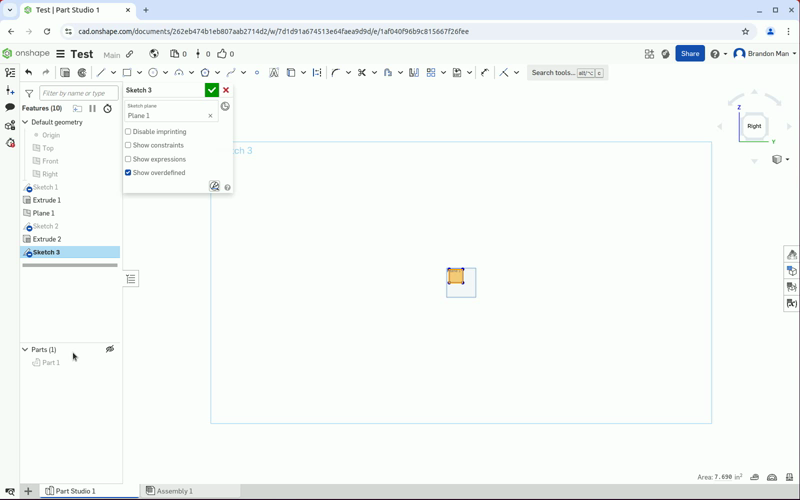
key(shift+e)
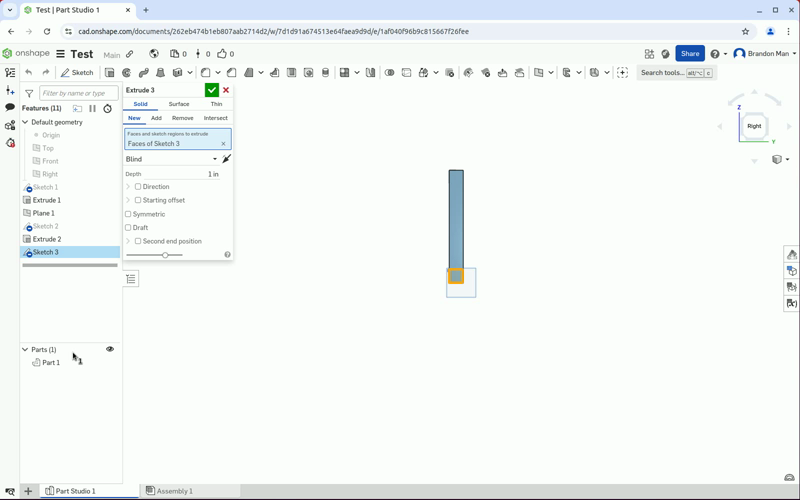
mouse_move(143, 106)
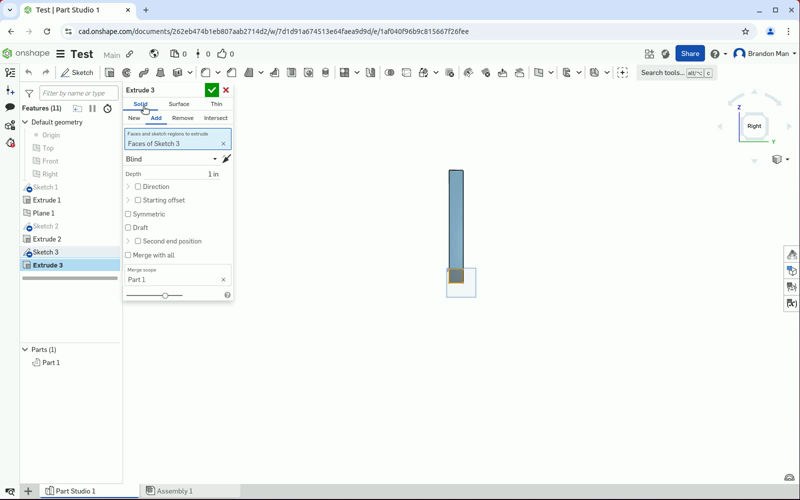
click(143, 106)
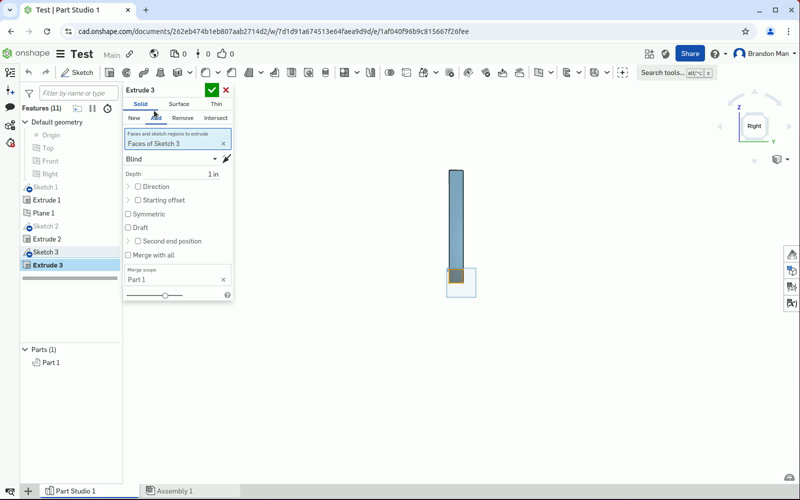
mouse_move(186, 120)
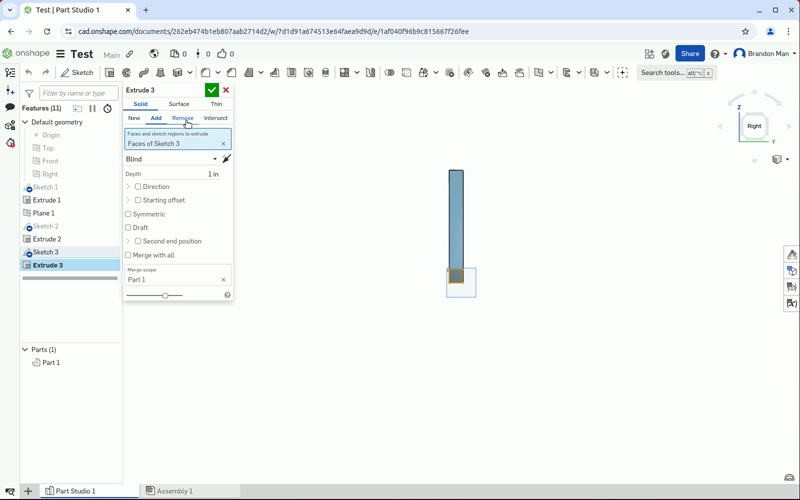
click(186, 120)
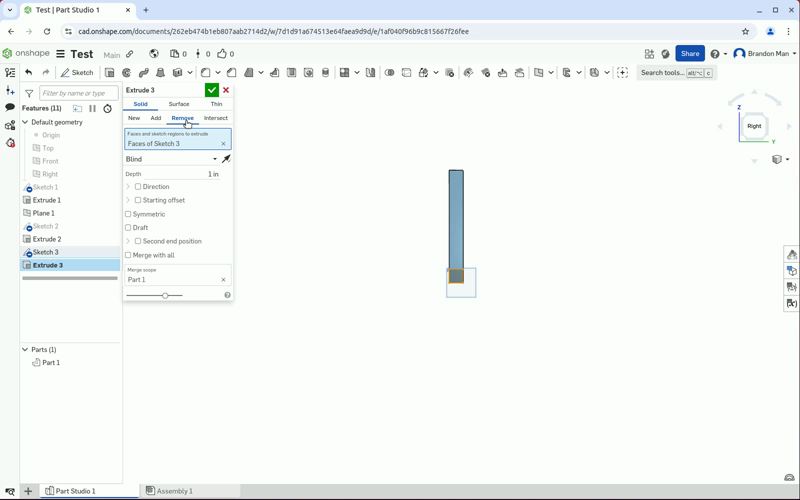
key(tab, 4)
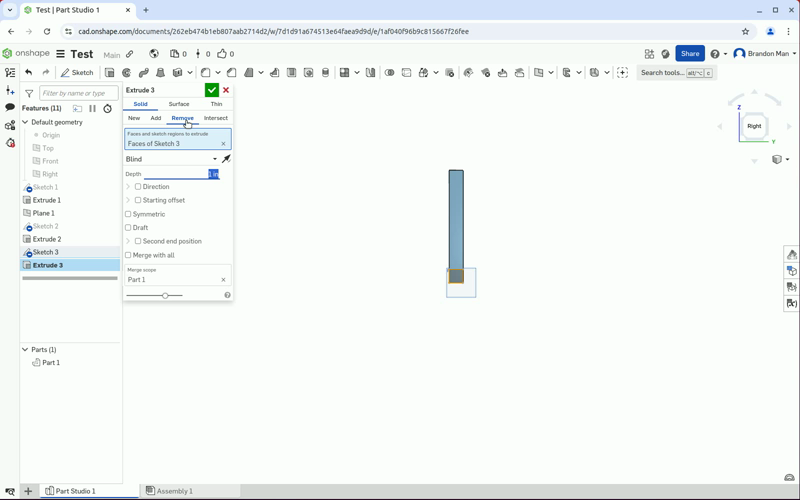
text(1.204)
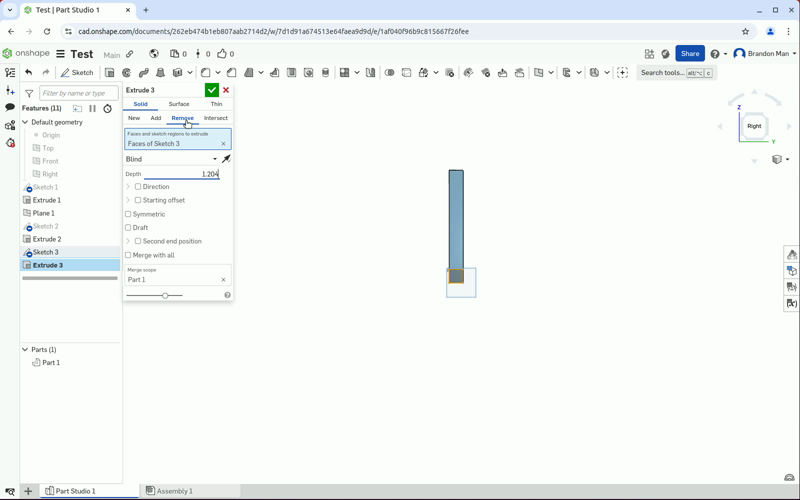
key(tab, 6)
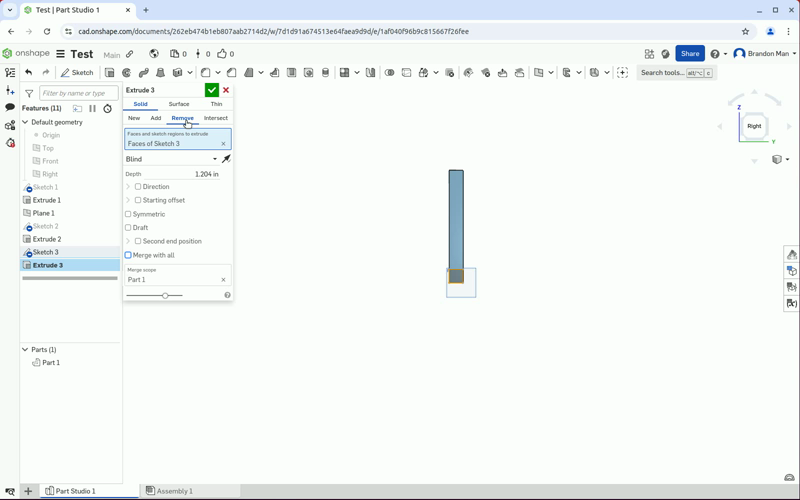
key(space)
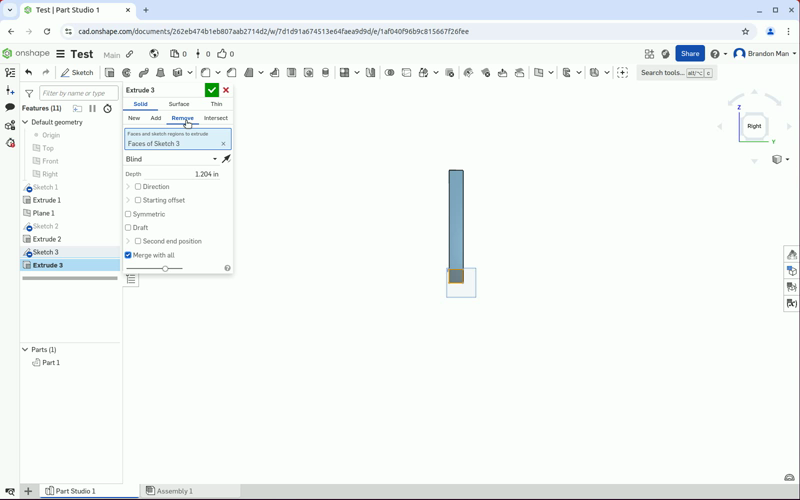
key(enter)
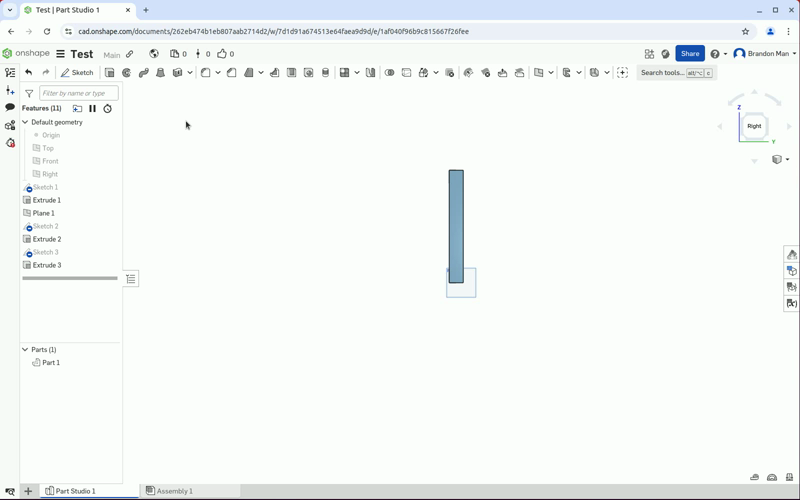
key(shift+h)
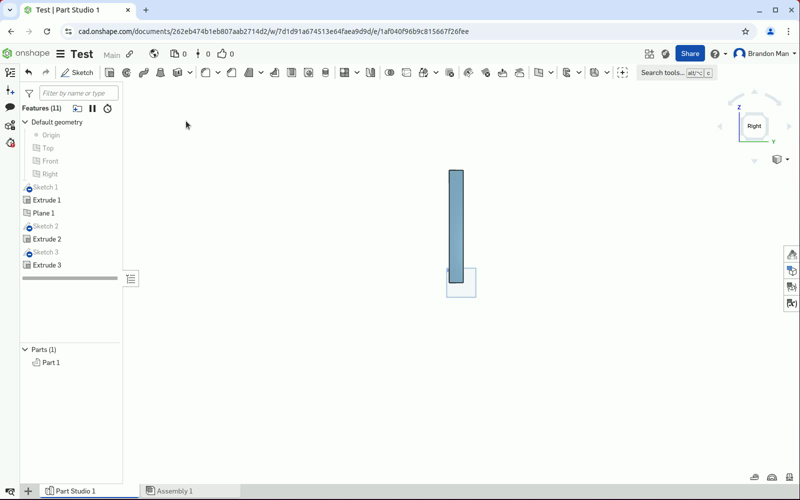
key(shift+h)
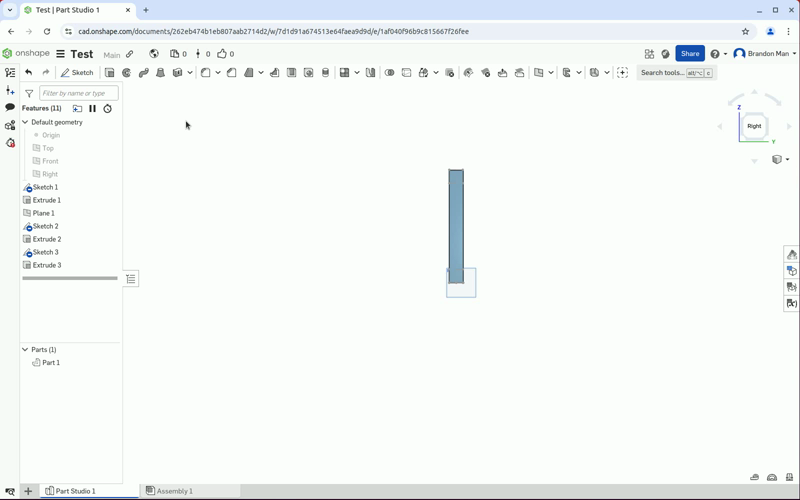
key(shift+7)
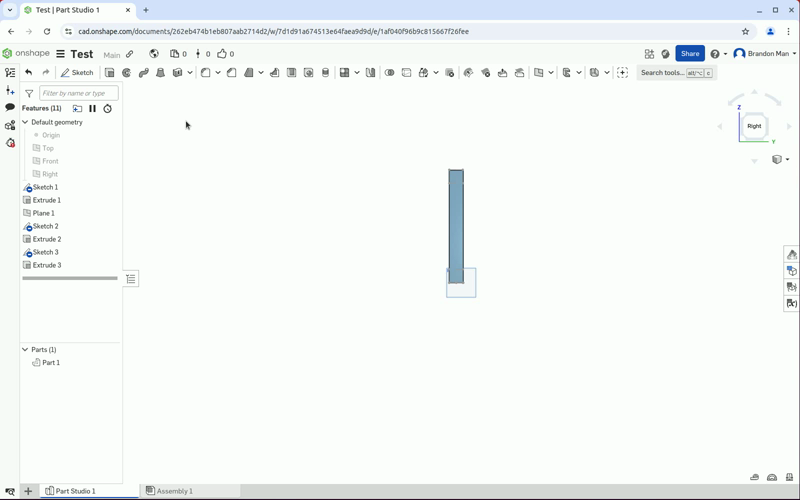
key(right, 2)
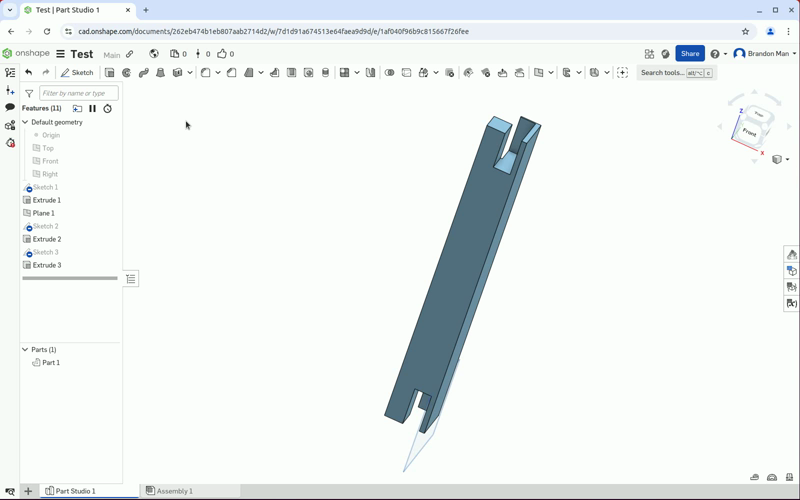
key(down, 2)
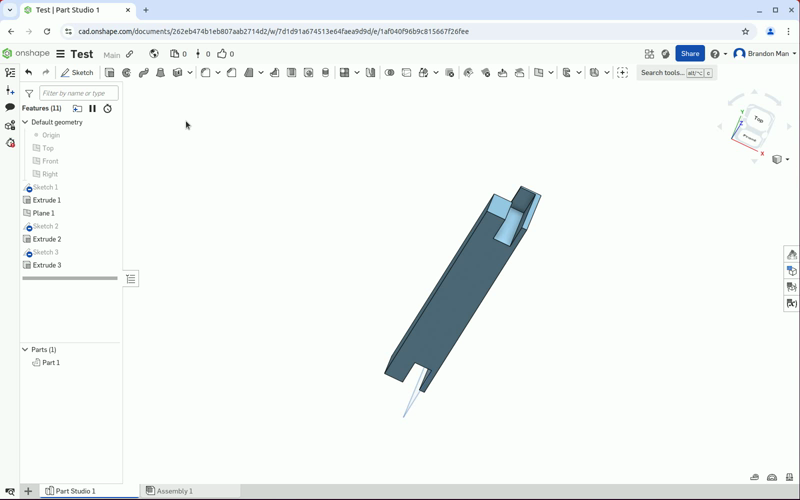
key(up, 2)
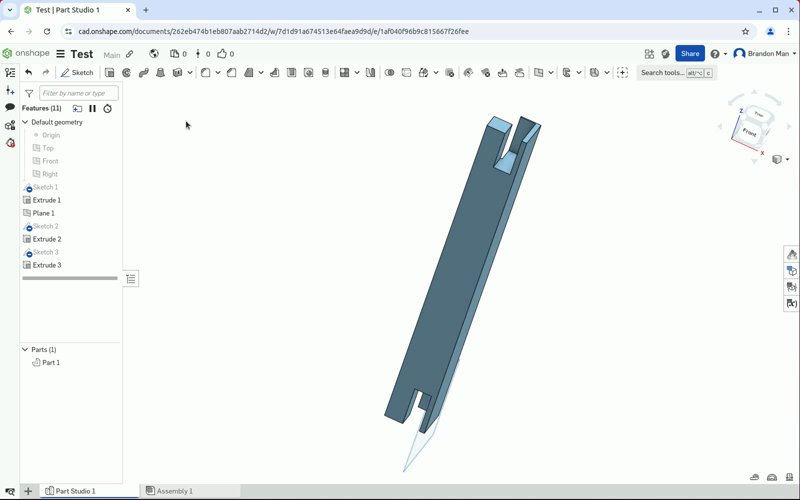
key(left, 2)
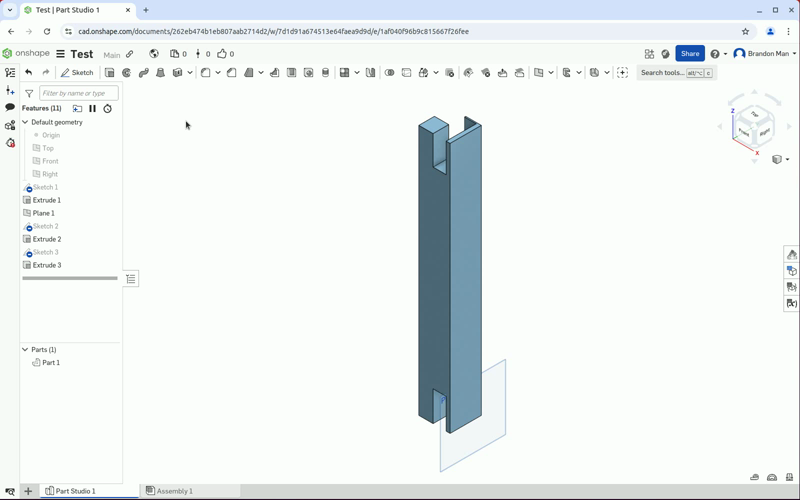
mouse_move(73, 189)
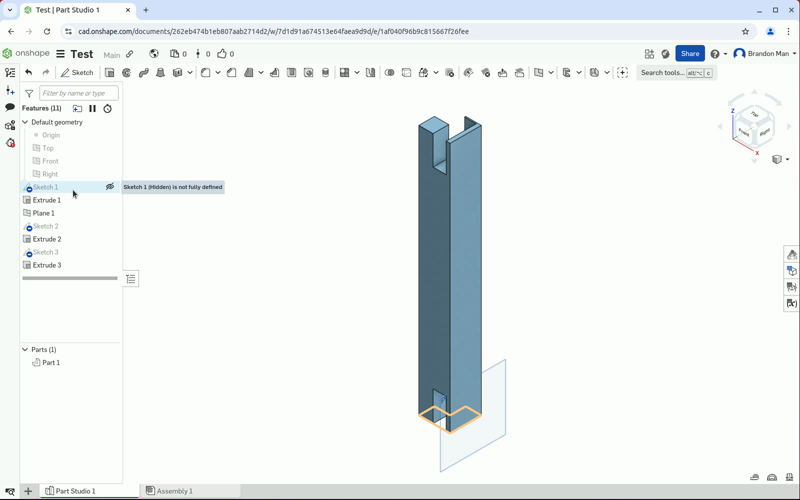
click(73, 189)